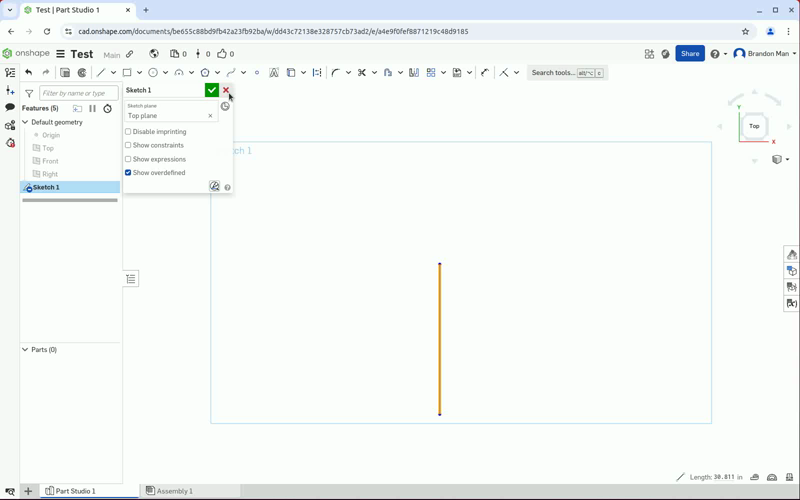
key(shift+h)
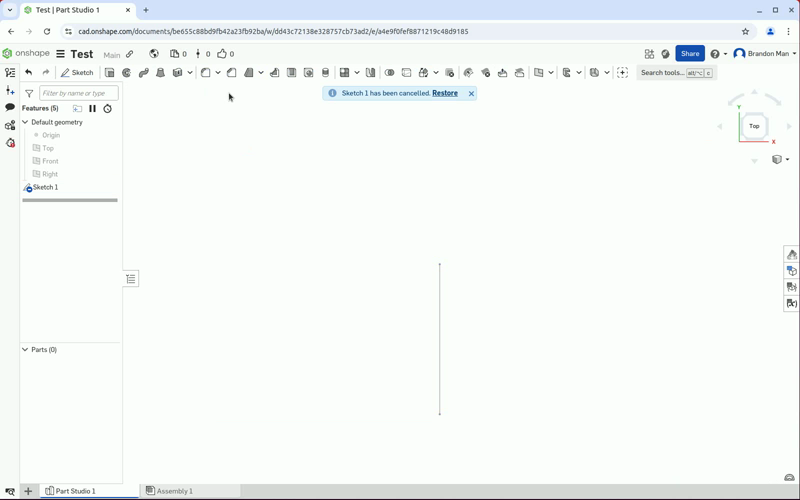
key(shift+s)
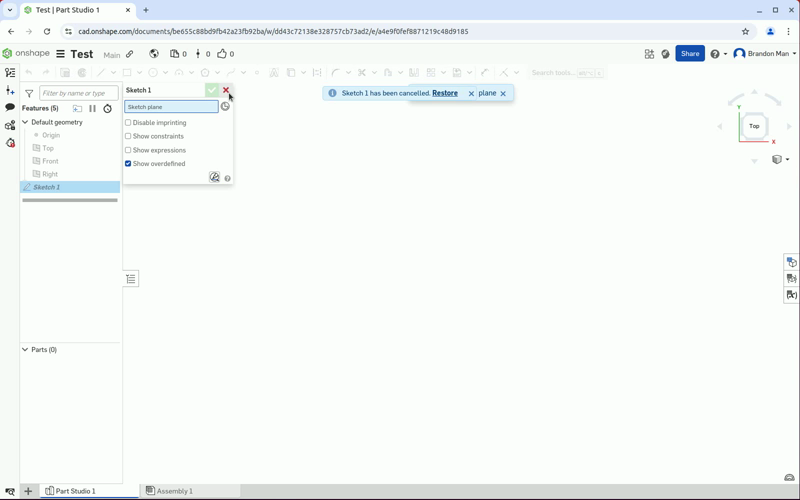
mouse_move(73, 150)
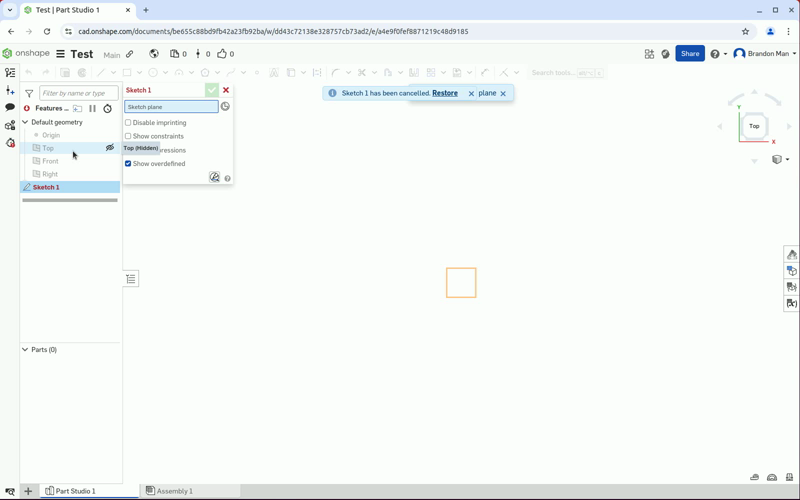
click(73, 150)
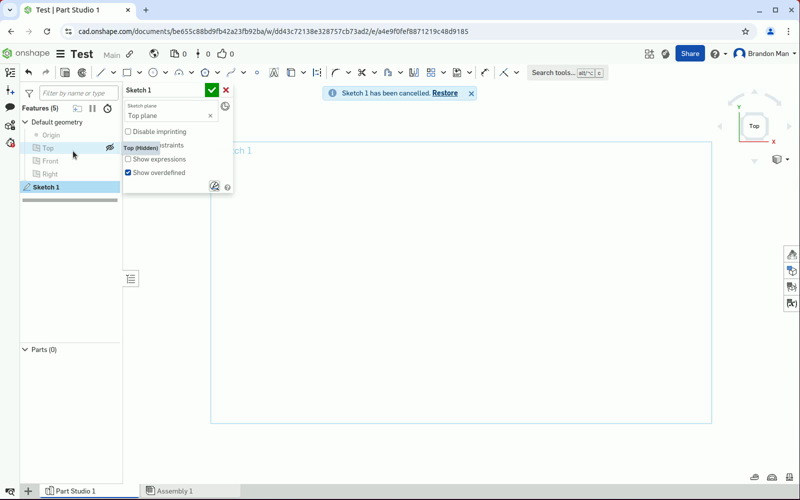
mouse_move(73, 352)
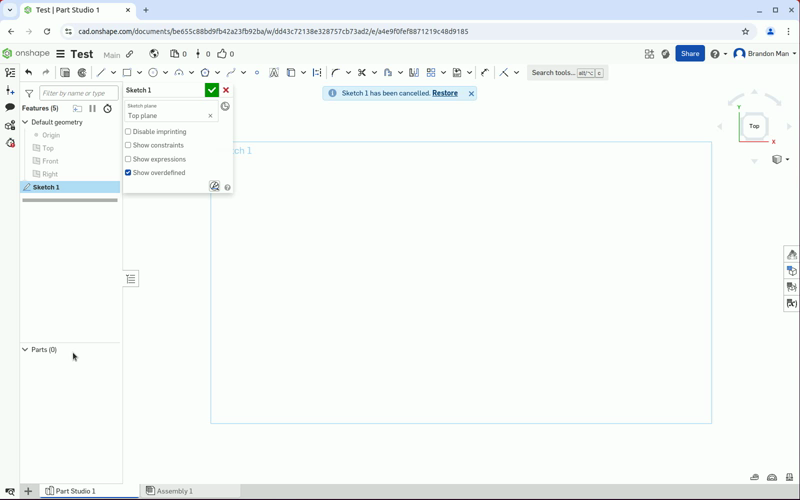
key(y)
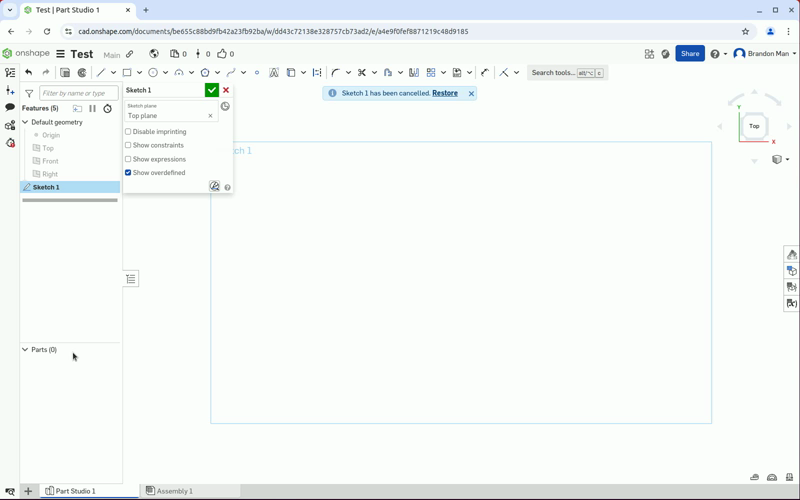
key(l)
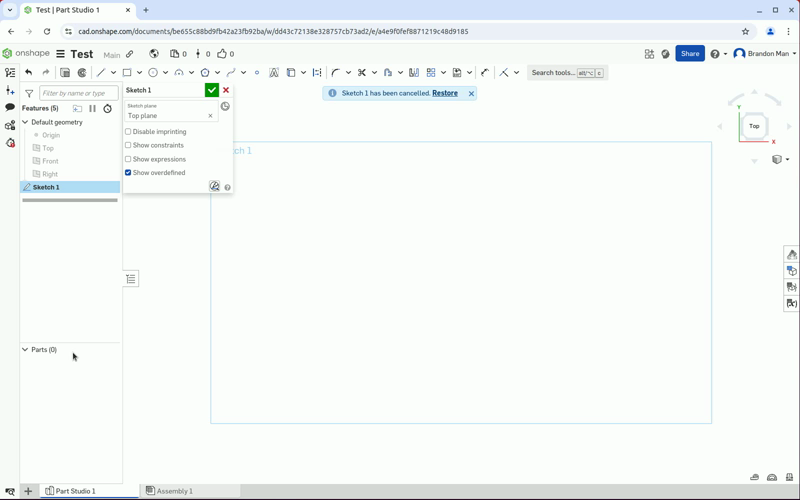
key_down(shift)
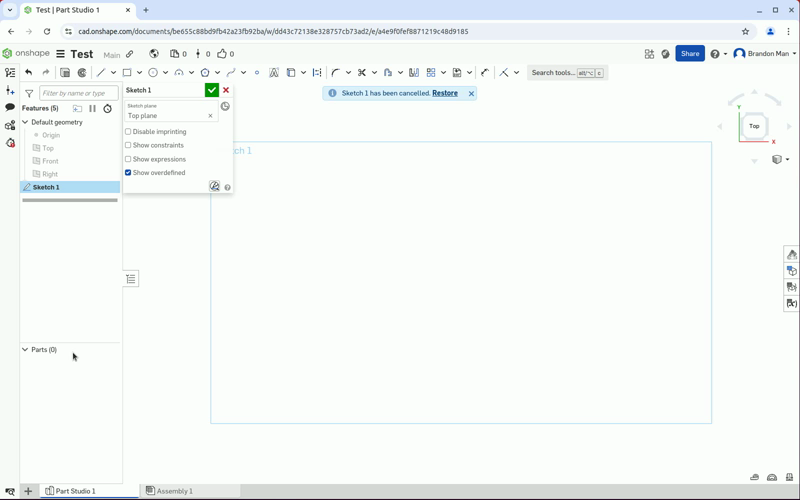
mouse_move(460, 282)
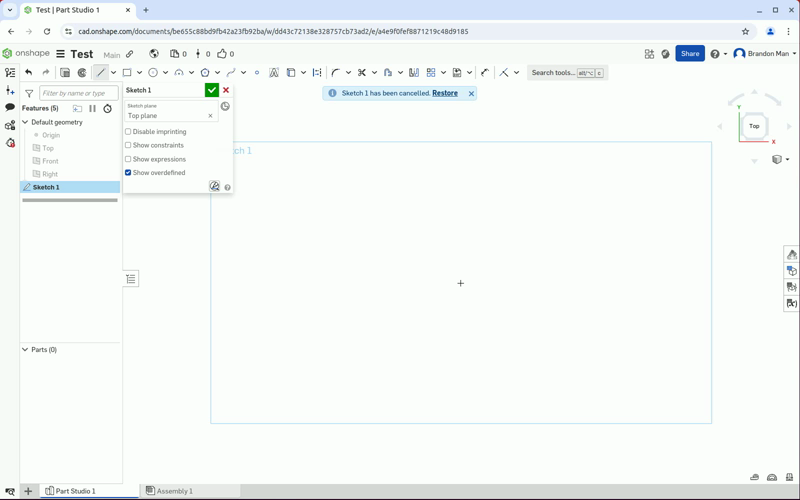
click(460, 282)
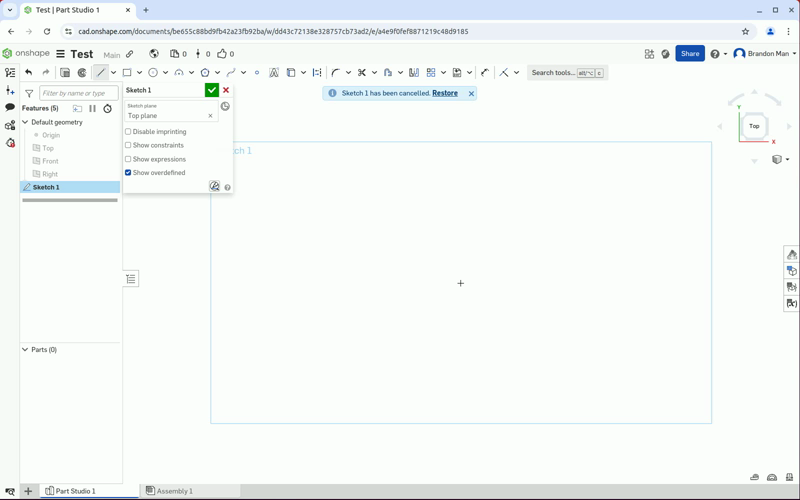
key_up(shift)
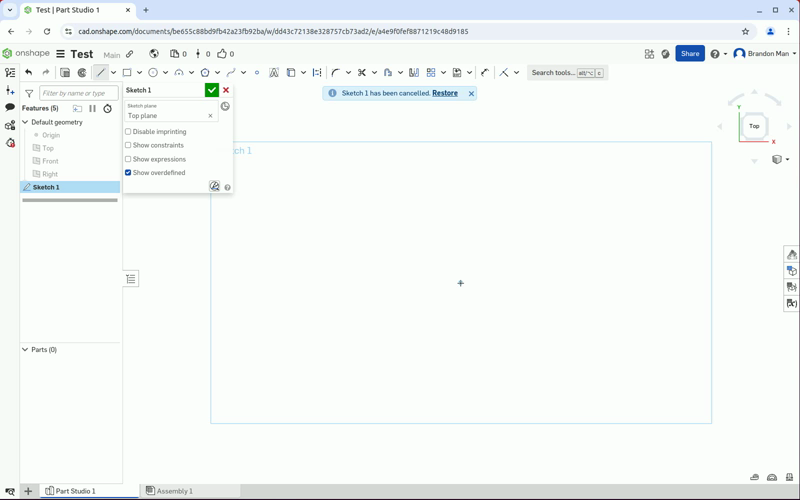
key_down(shift)
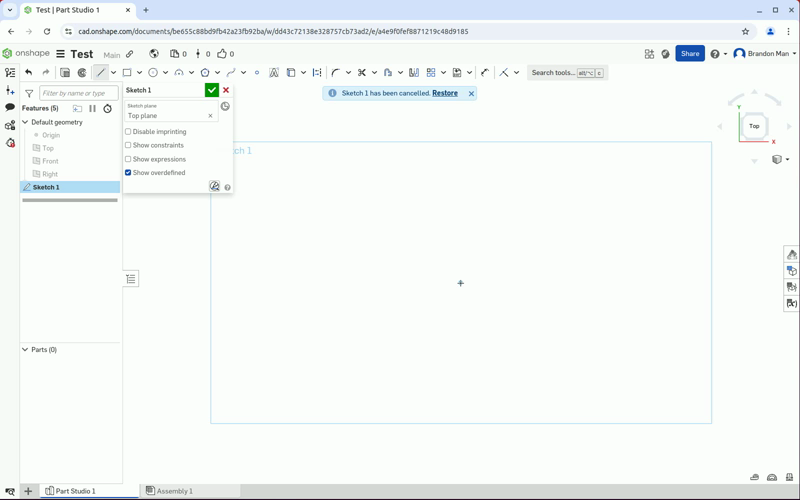
mouse_move(549, 282)
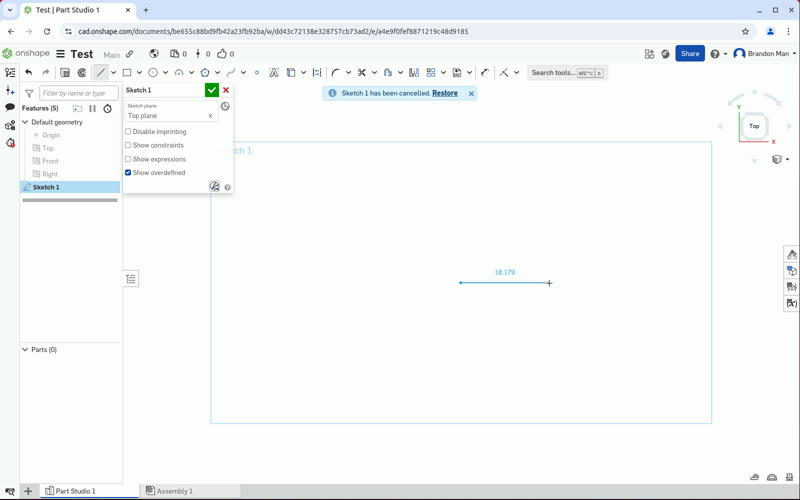
click(549, 282)
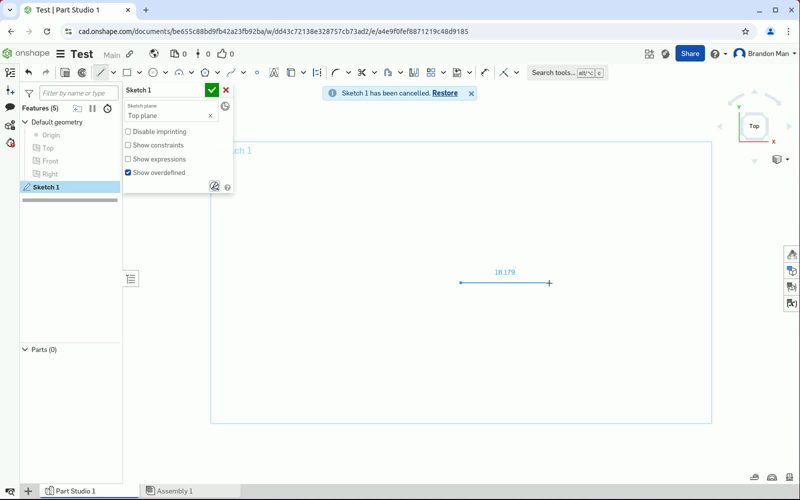
key_up(shift)
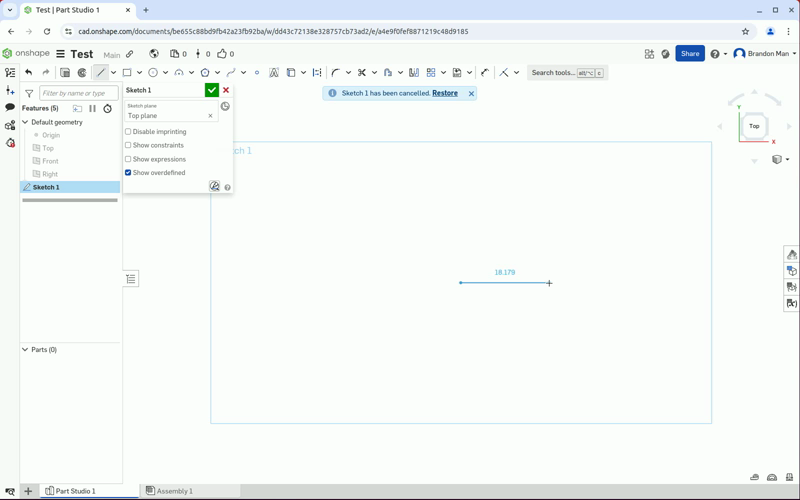
key(esc)
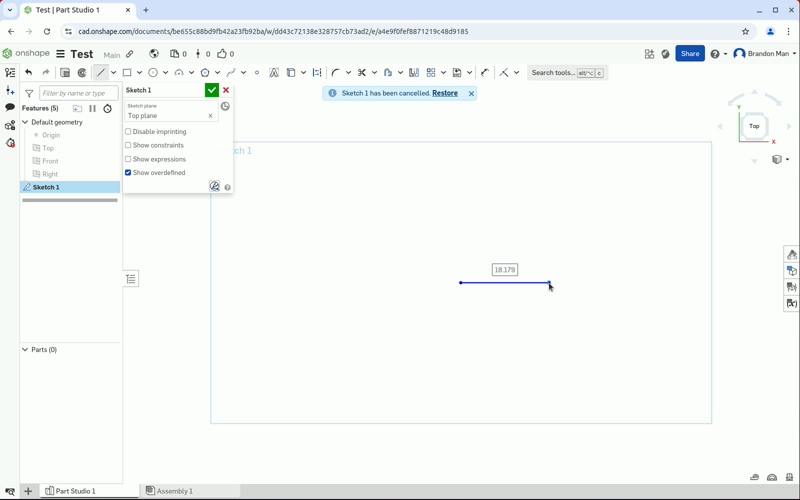
key(a)
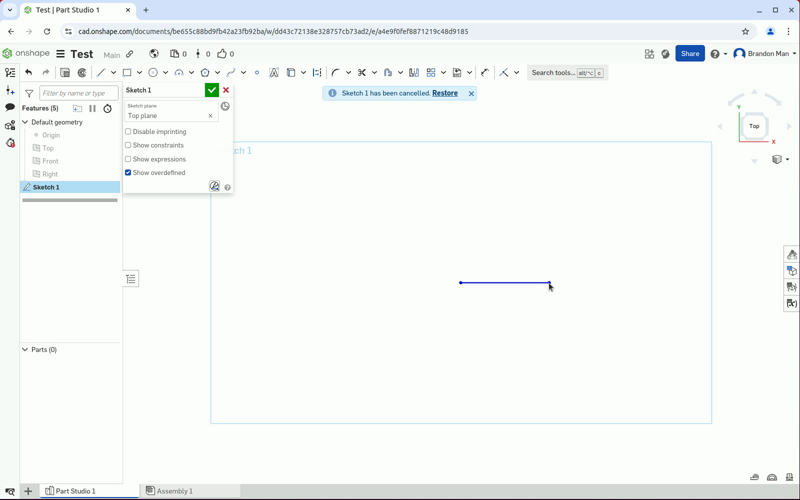
mouse_move(549, 282)
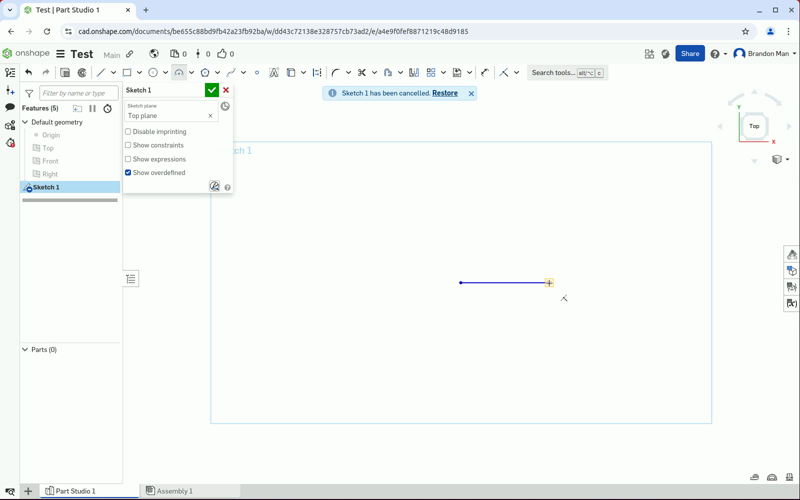
click(549, 282)
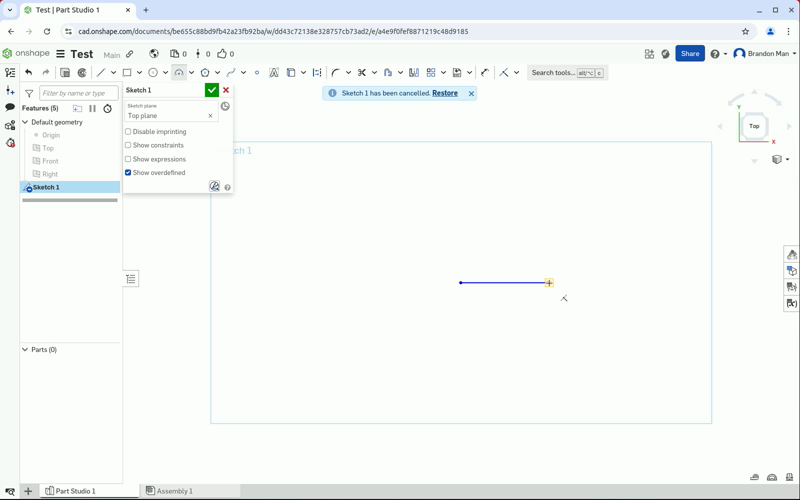
key_down(shift)
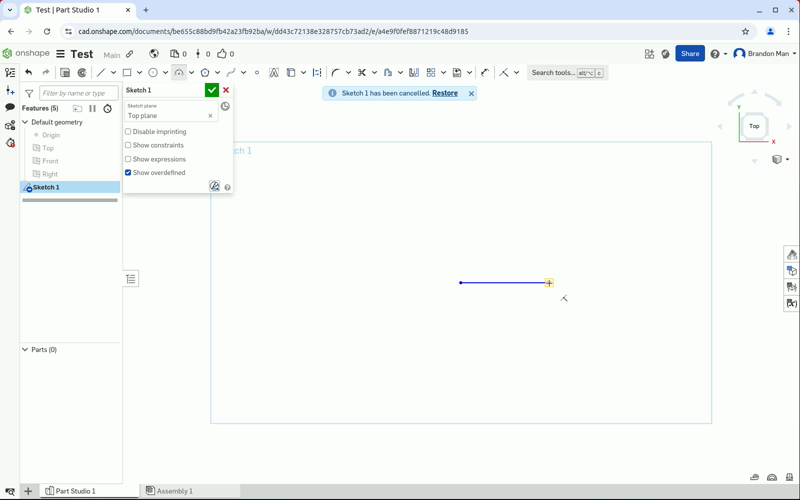
mouse_move(549, 252)
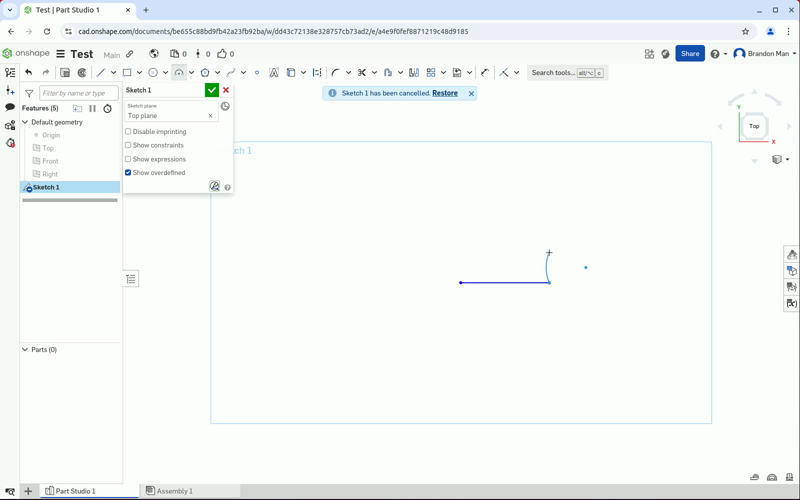
click(549, 252)
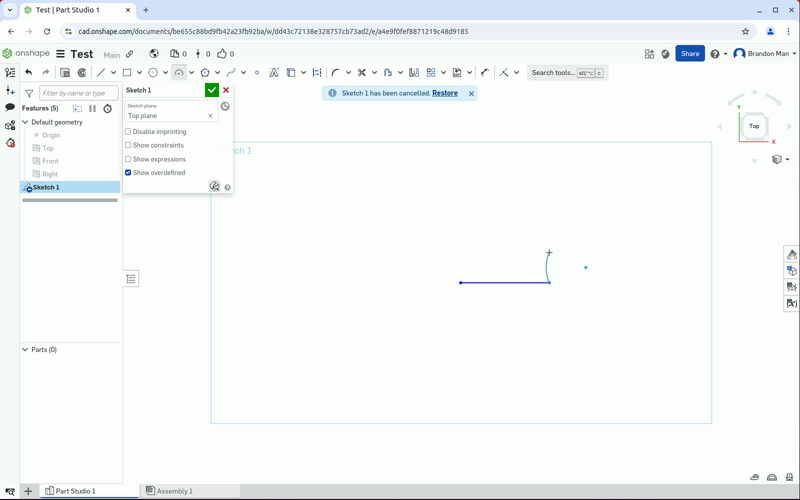
mouse_move(539, 267)
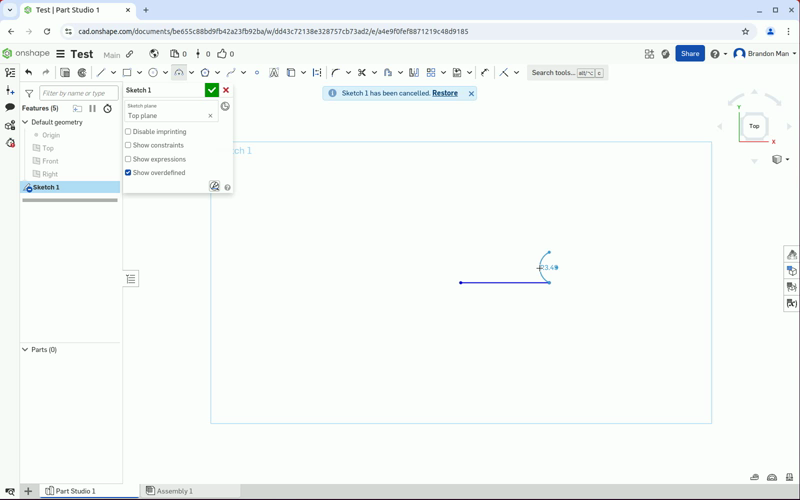
click(539, 267)
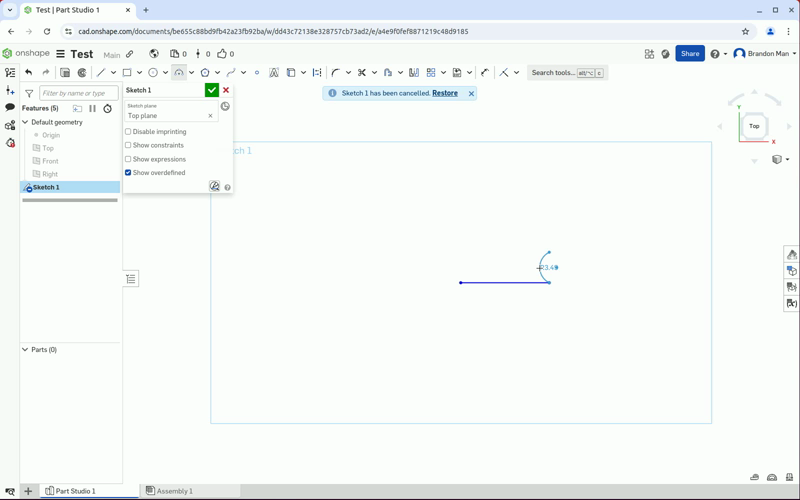
key_up(shift)
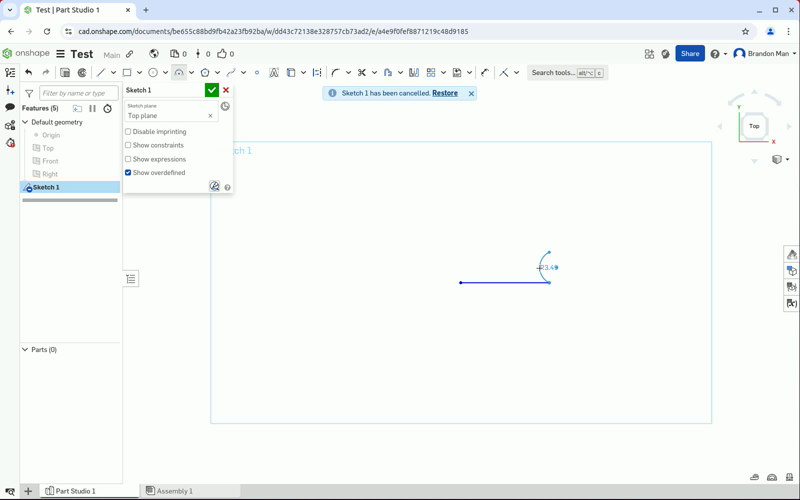
key(esc)
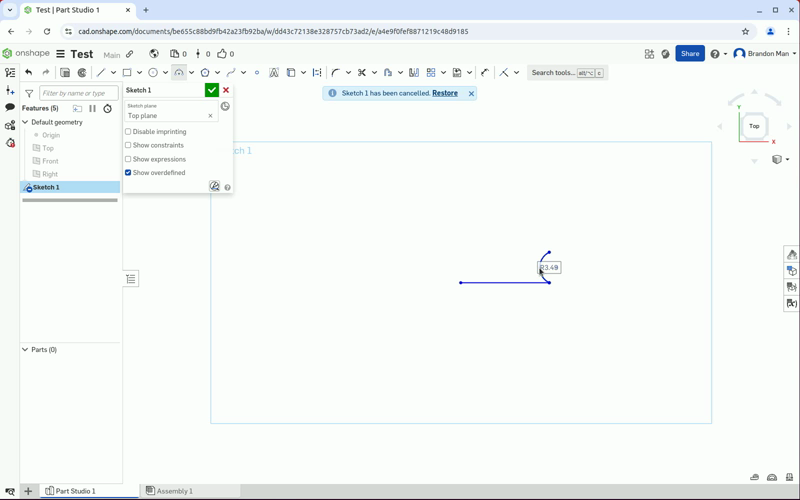
key(l)
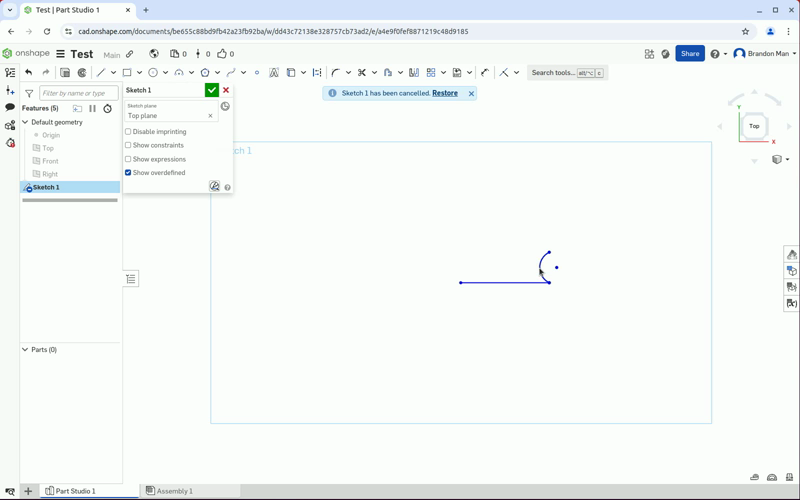
mouse_move(549, 252)
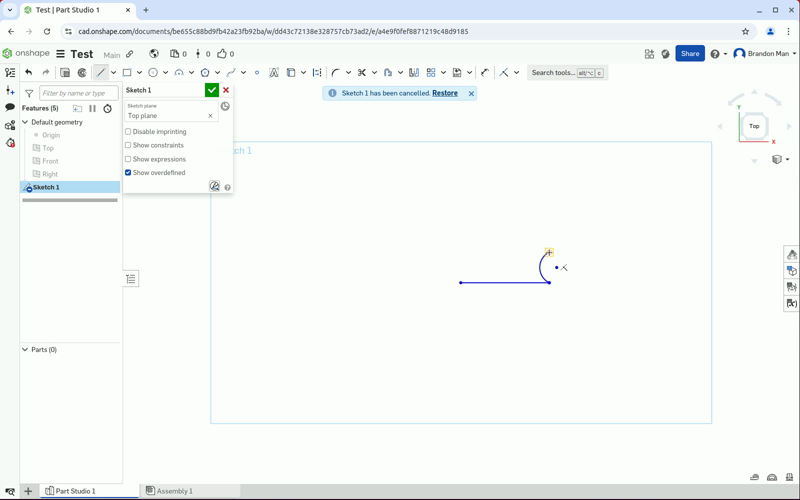
click(549, 252)
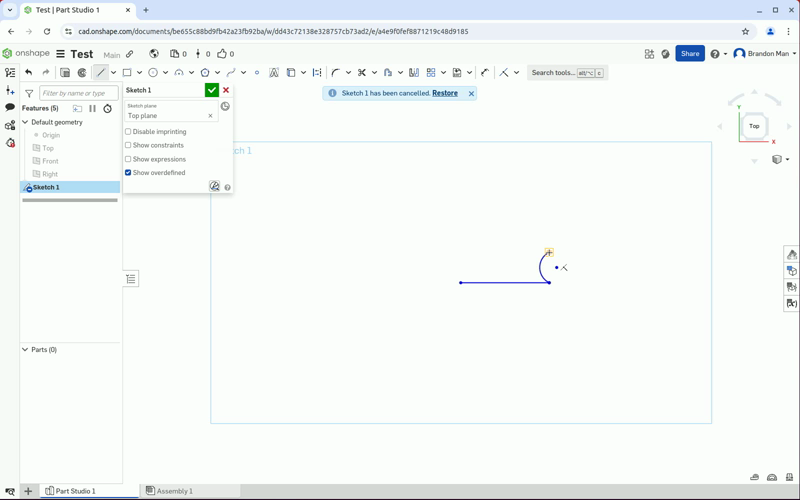
key_down(shift)
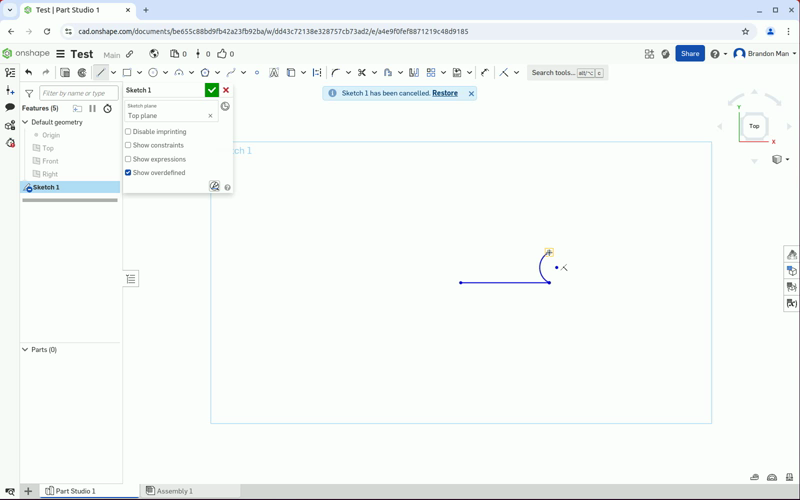
mouse_move(460, 252)
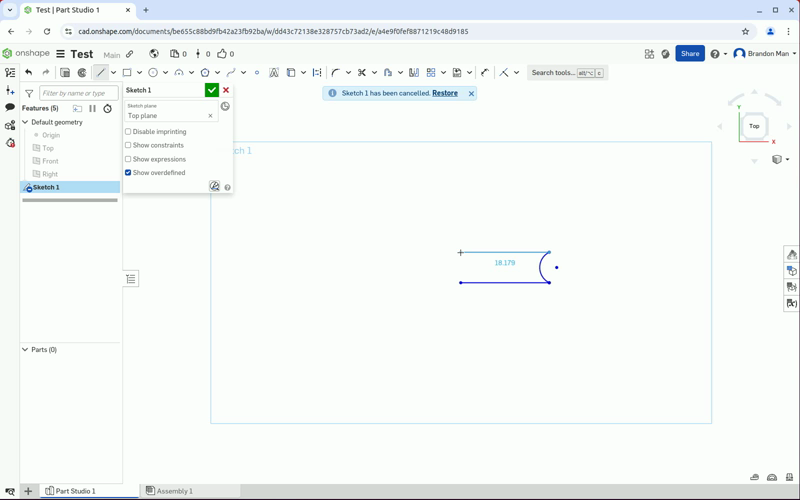
click(460, 252)
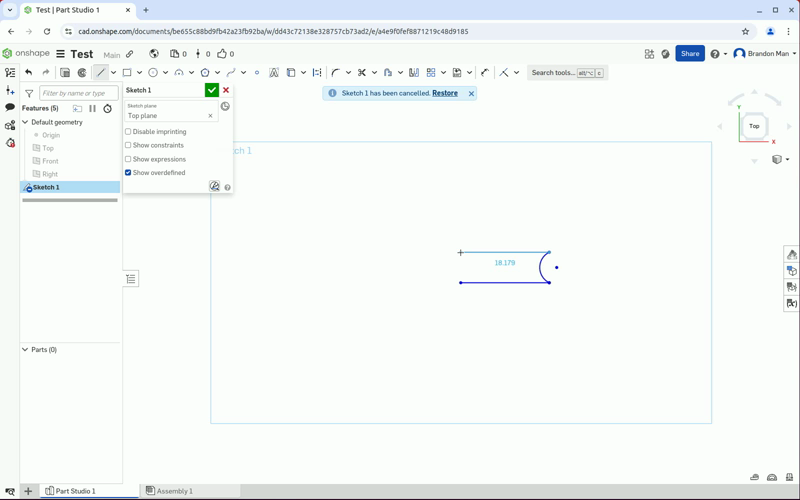
key_up(shift)
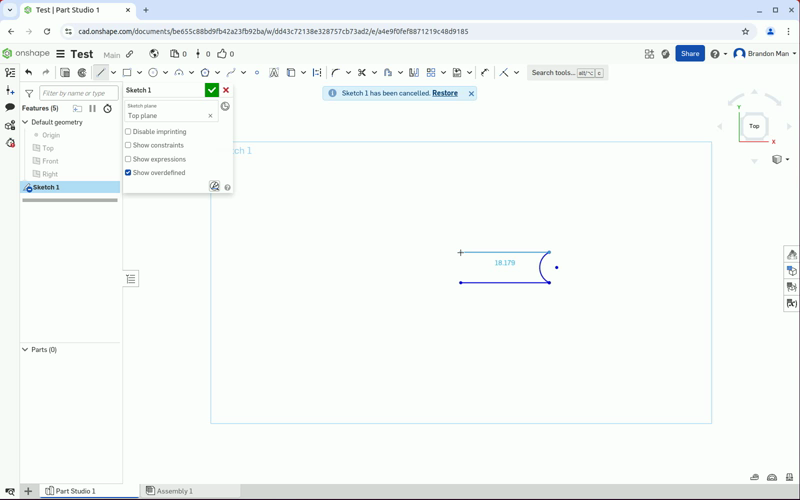
mouse_move(490, 252)
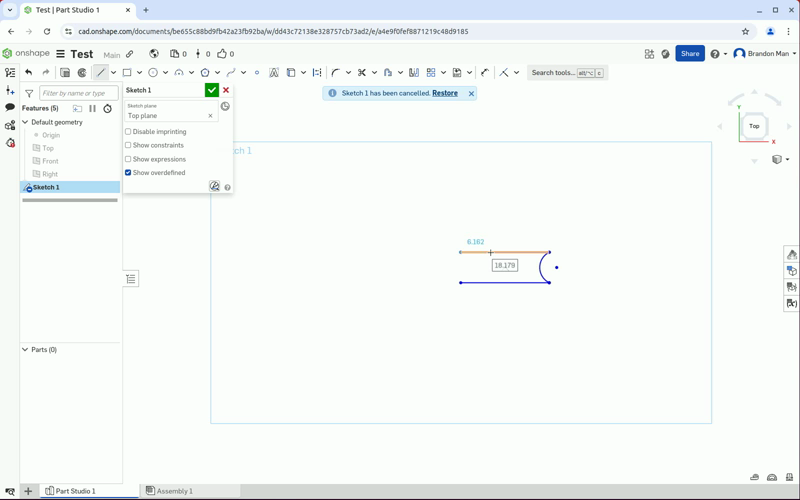
key_down(shift)
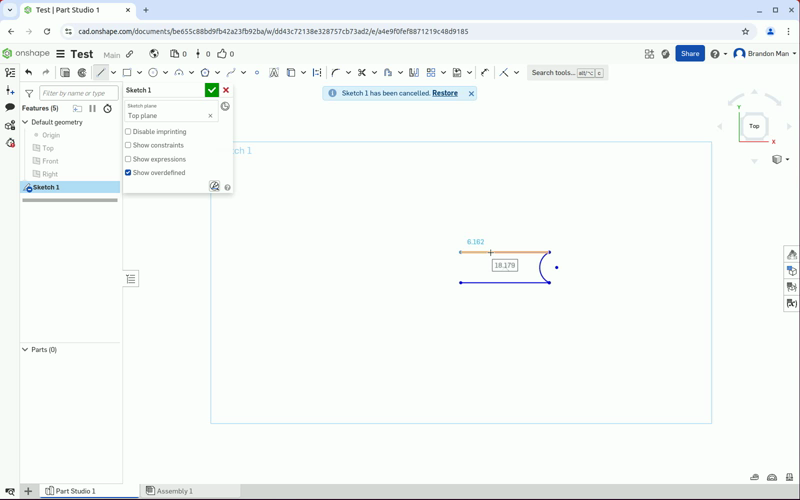
mouse_move(460, 282)
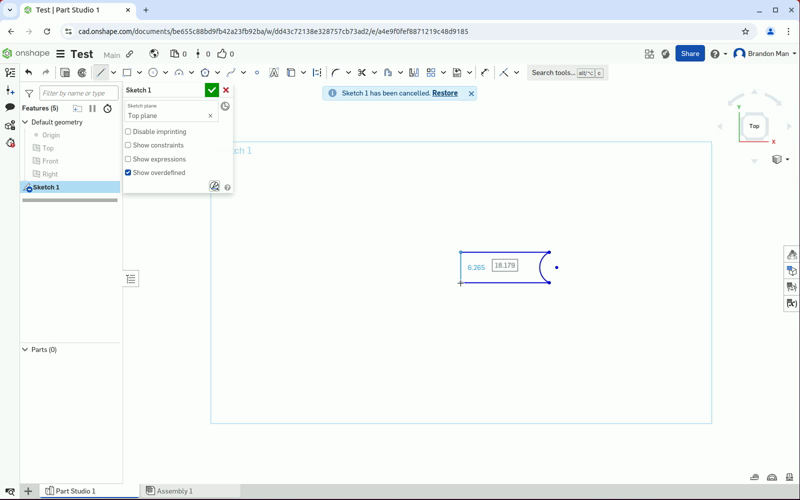
key_up(shift)
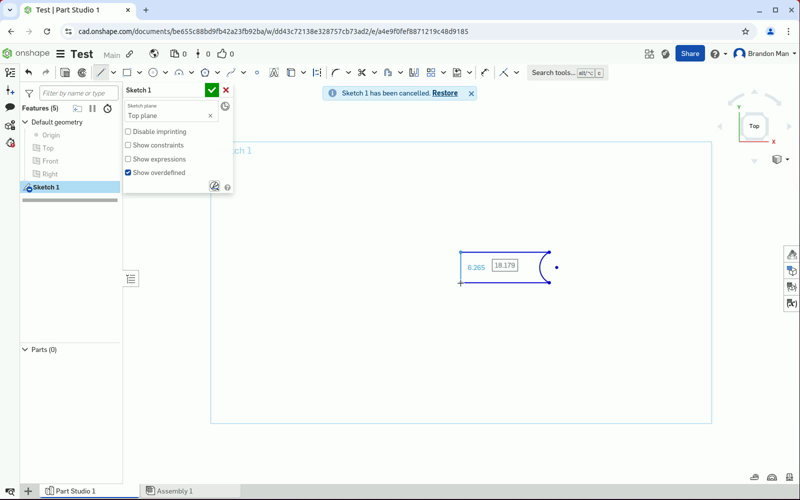
click(460, 282)
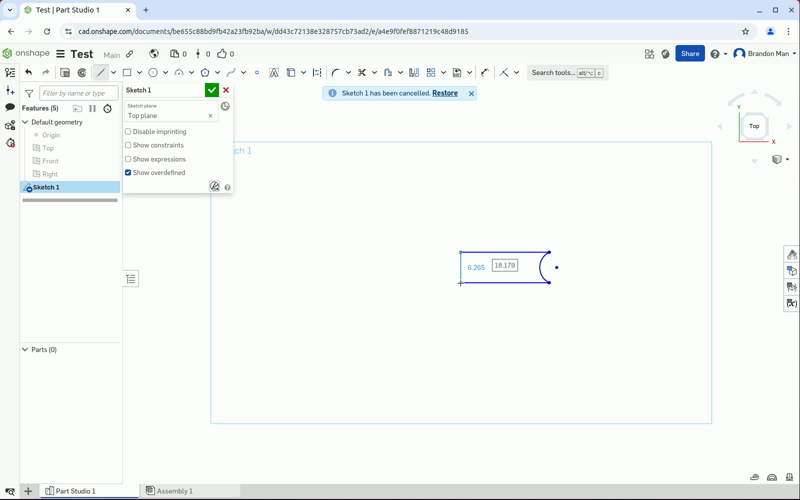
key(esc)
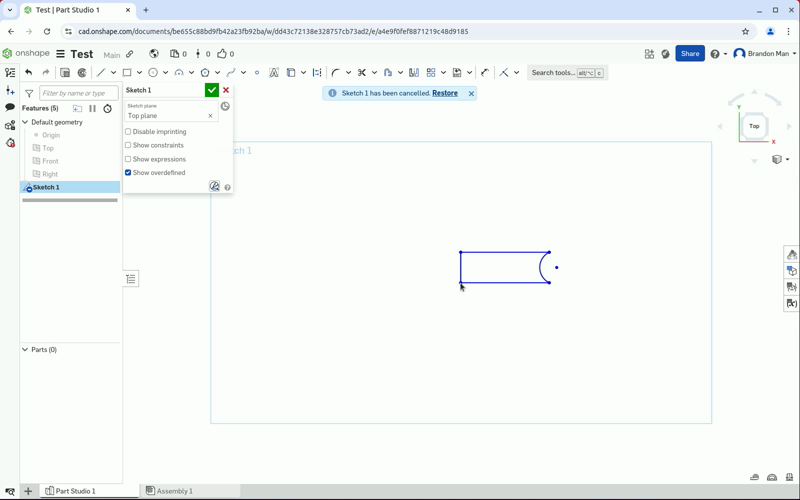
mouse_move(498, 281)
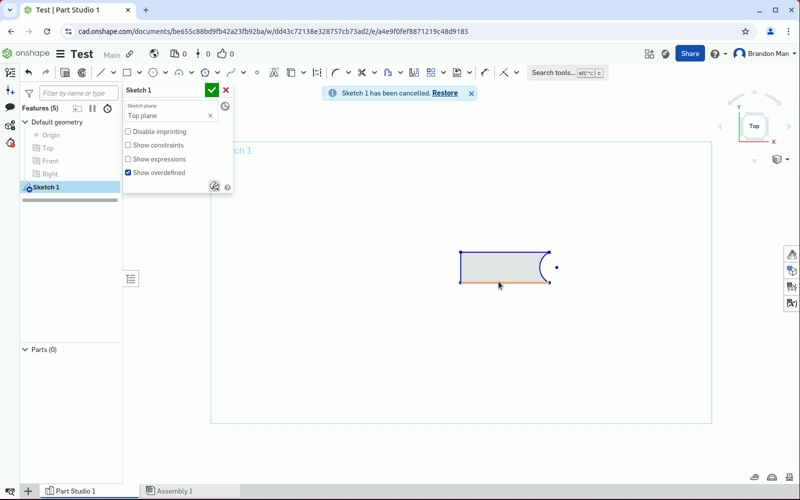
click(498, 281)
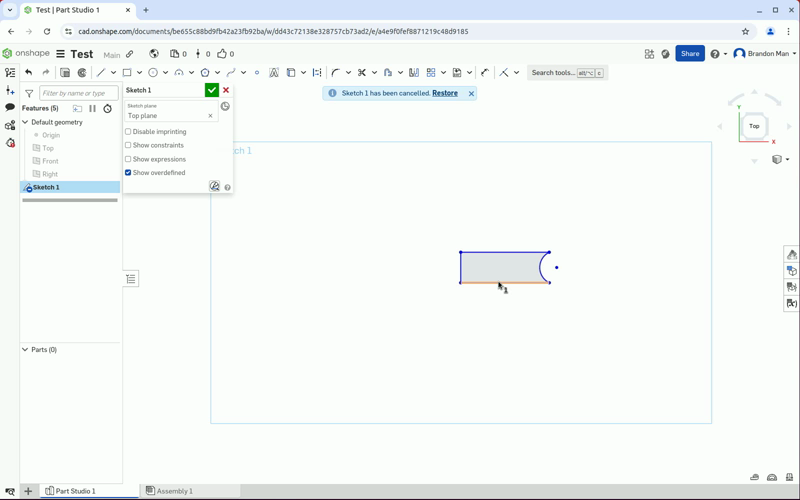
mouse_move(73, 352)
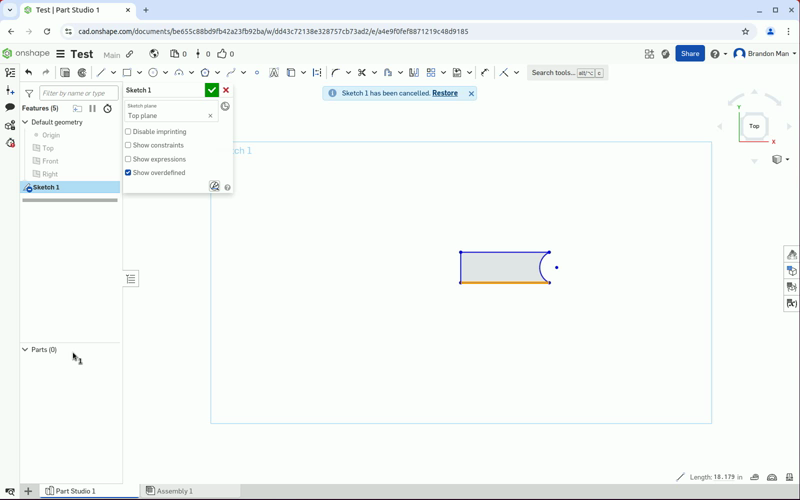
key(shift+y)
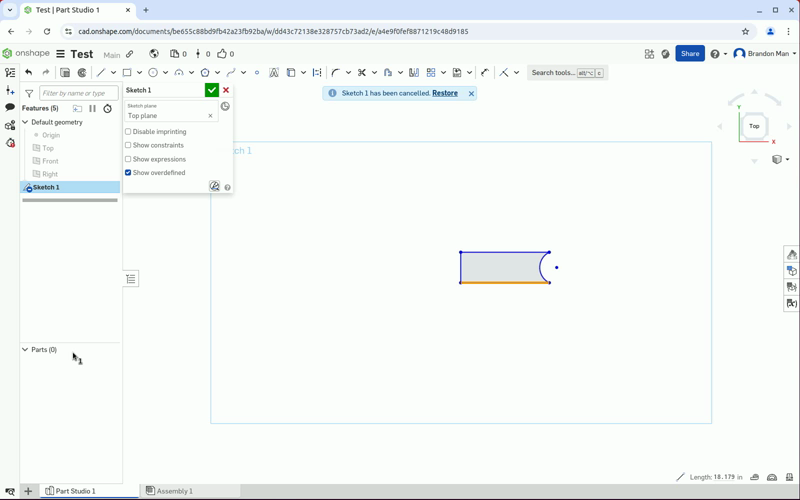
key(shift+e)
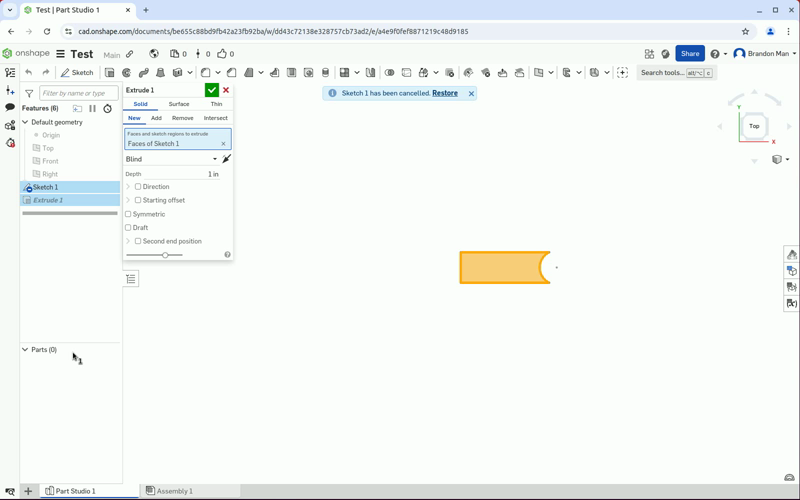
mouse_move(143, 106)
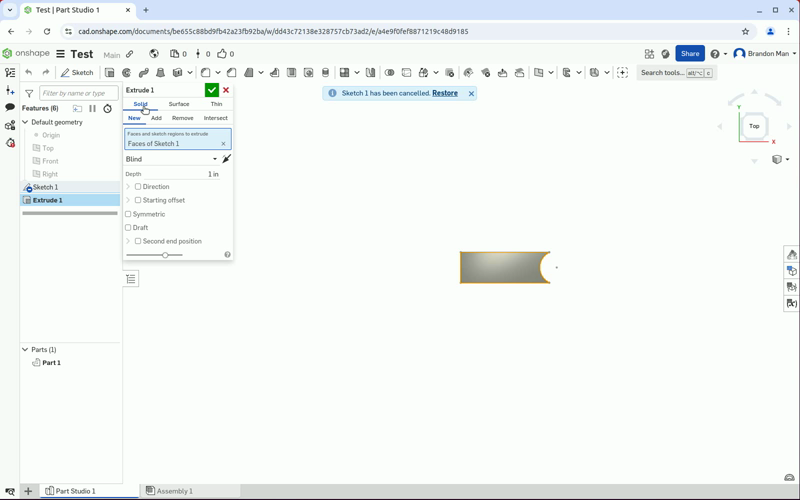
click(143, 106)
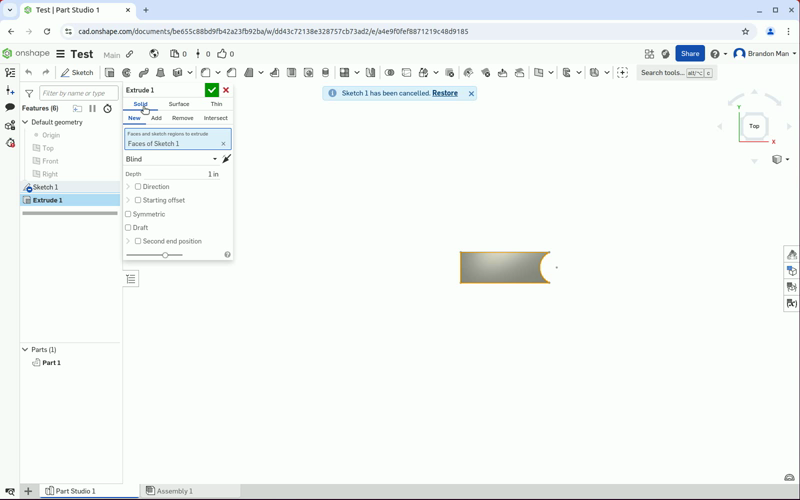
mouse_move(137, 120)
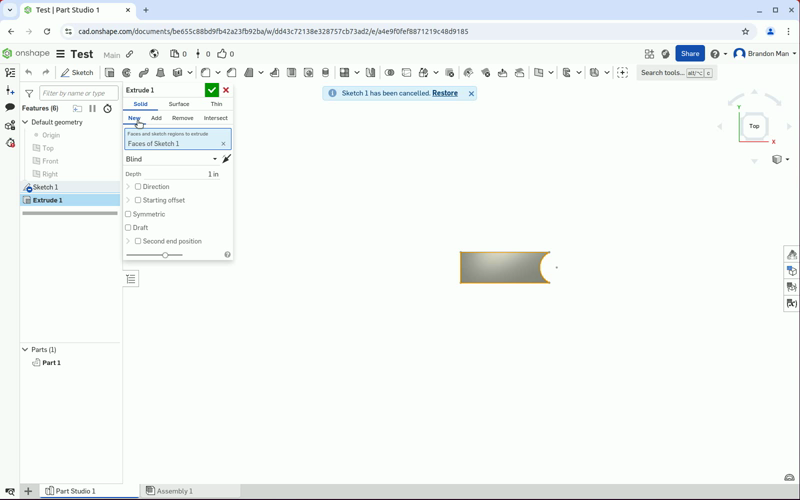
click(137, 120)
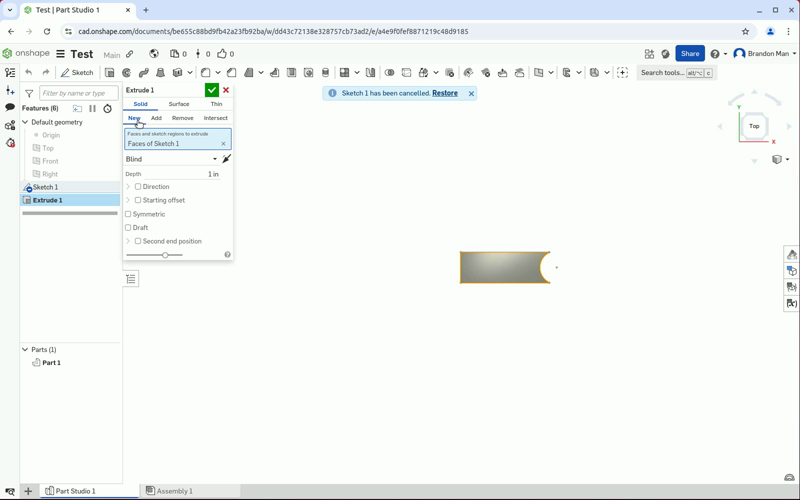
key(tab, 4)
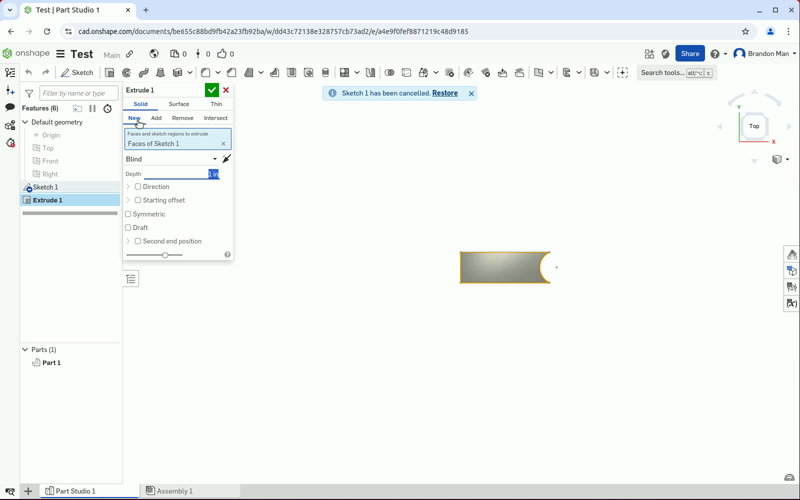
text(1.685)
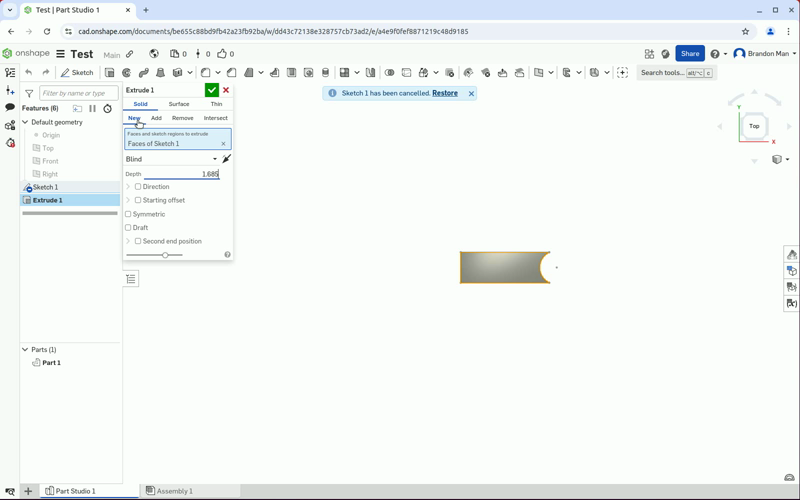
key(enter)
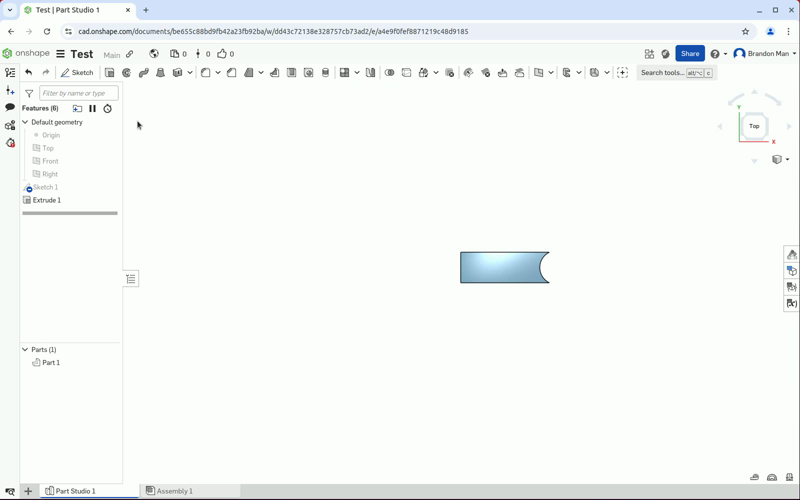
key(shift+h)
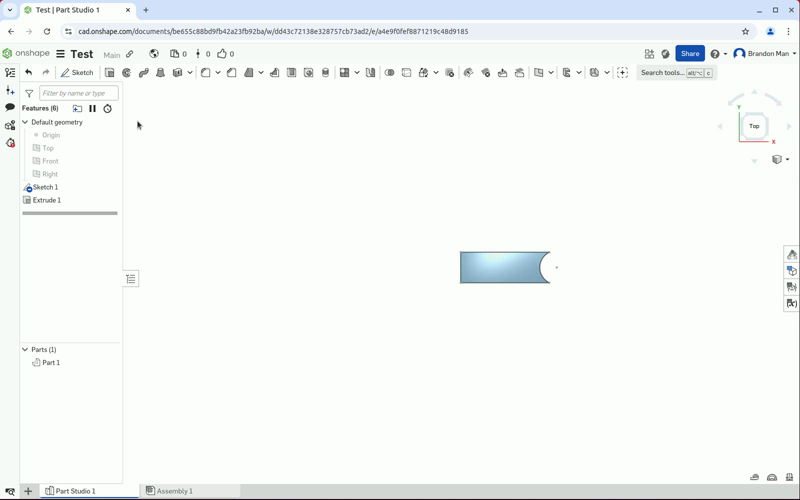
key(shift+h)
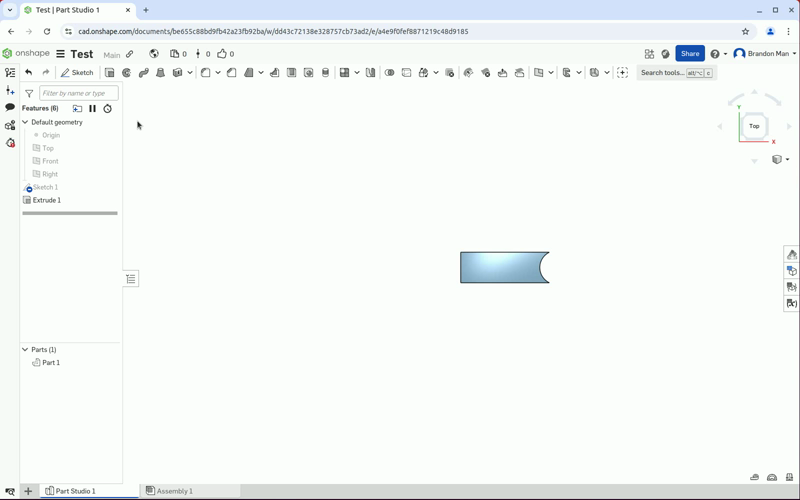
mouse_move(73, 189)
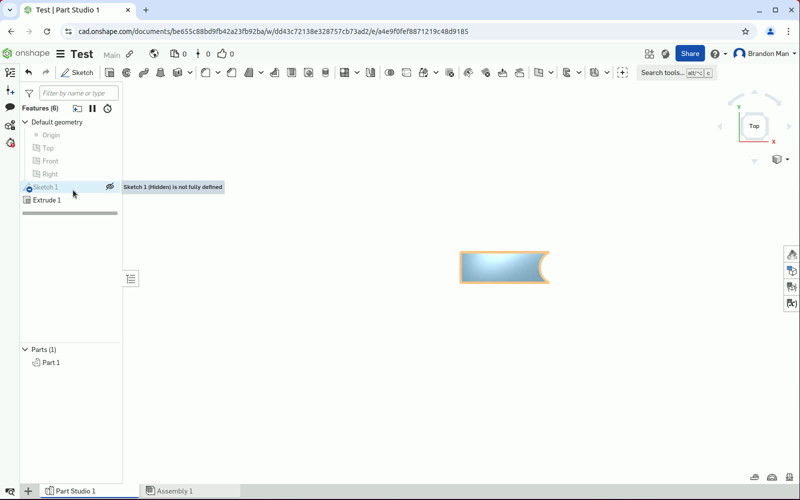
click(73, 189)
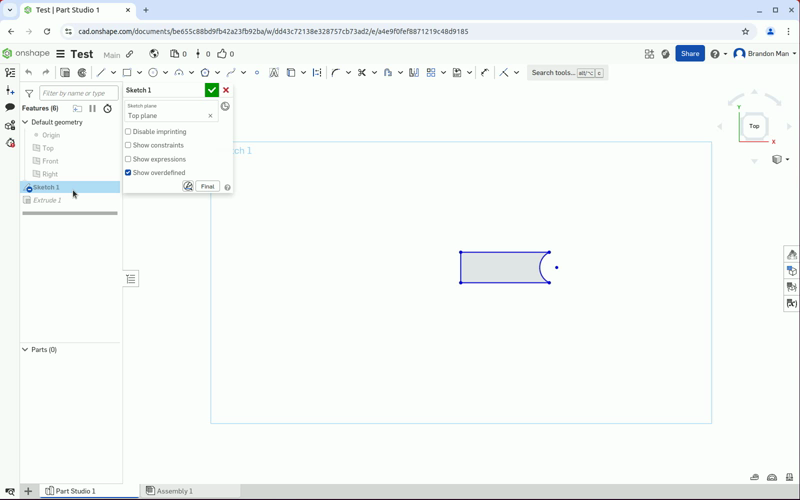
mouse_move(229, 92)
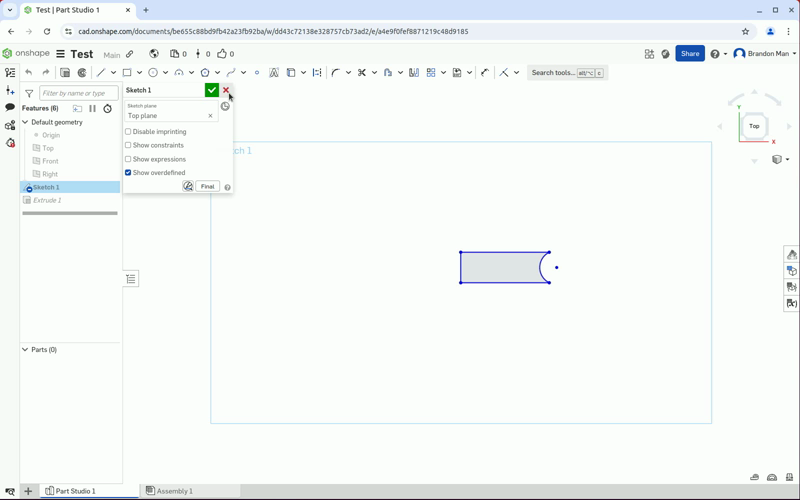
click(229, 92)
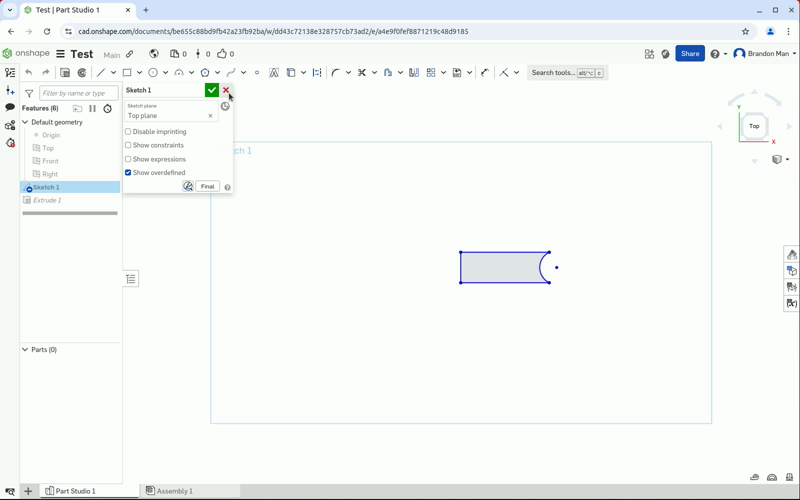
key(shift+s)
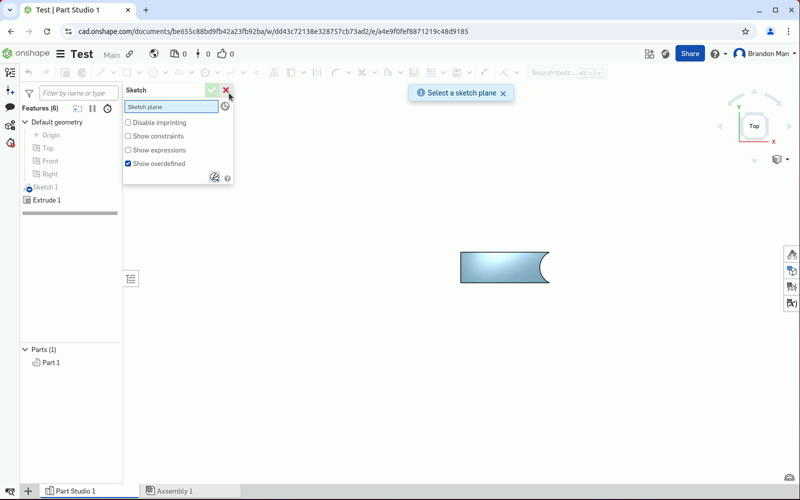
mouse_move(73, 150)
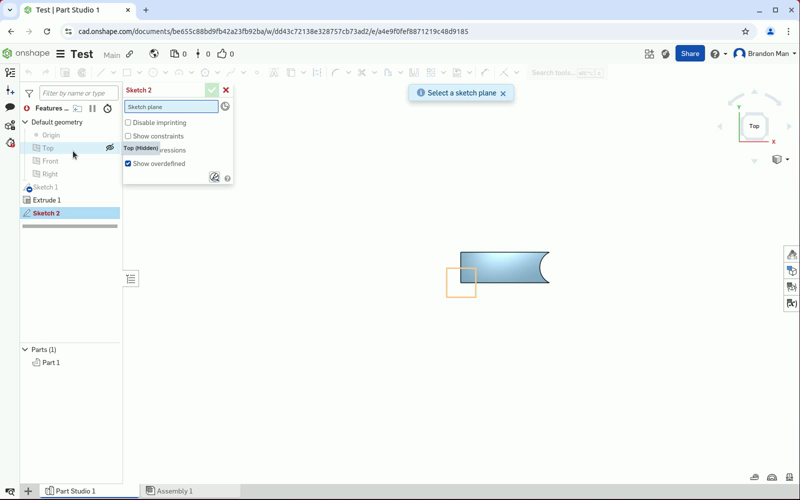
click(73, 150)
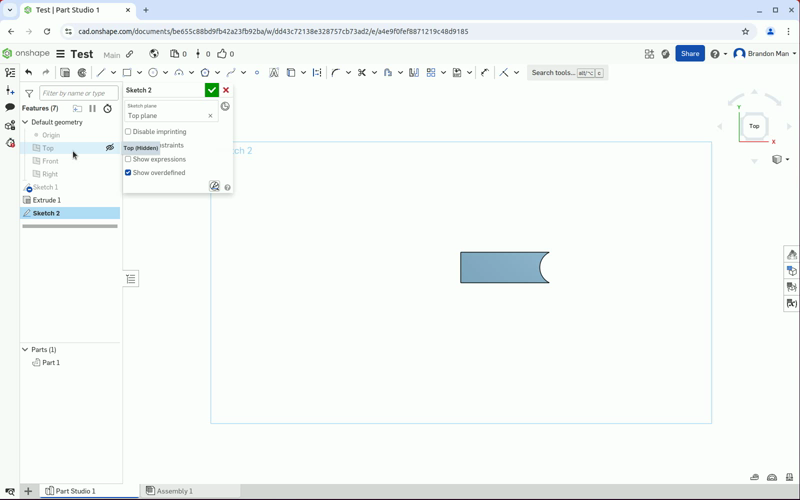
mouse_move(73, 352)
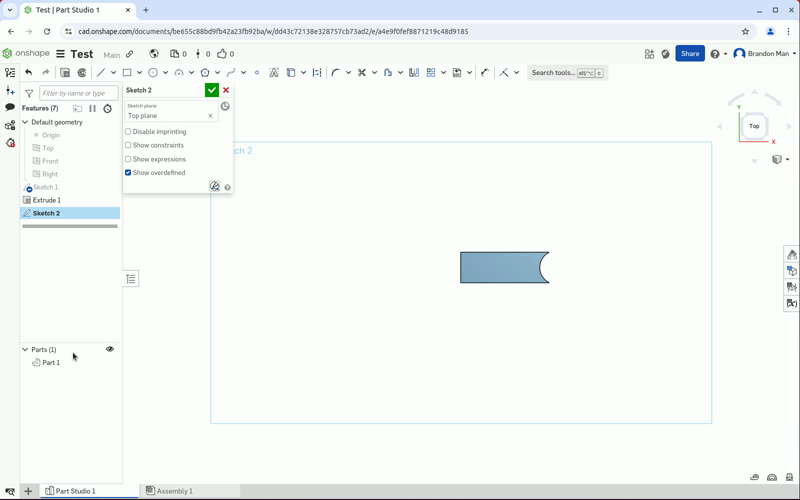
key(y)
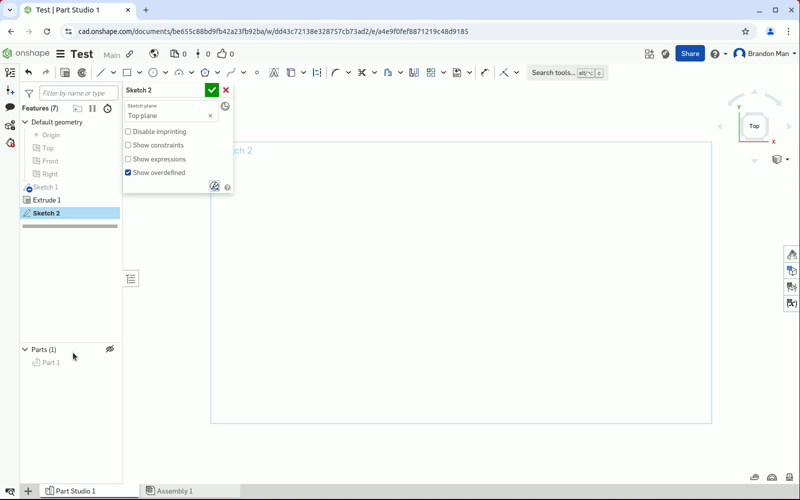
key(l)
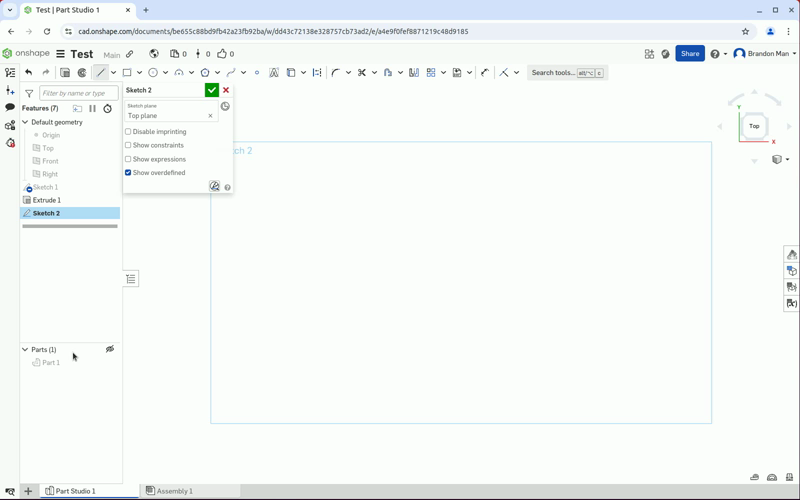
key_down(shift)
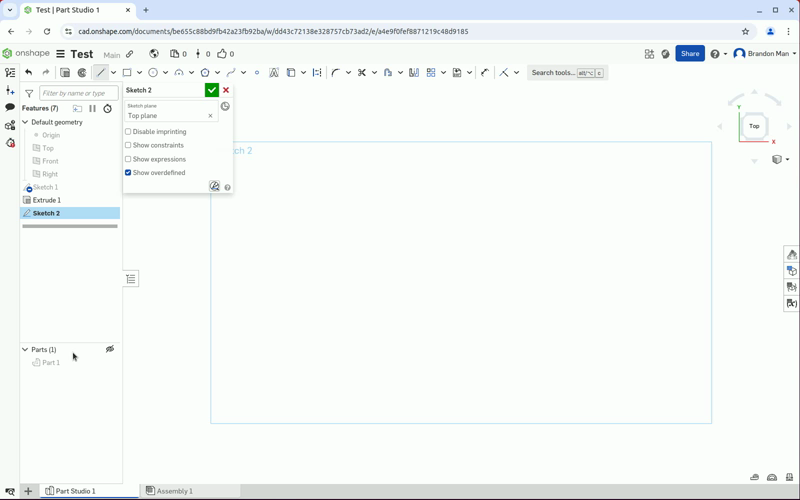
mouse_move(548, 282)
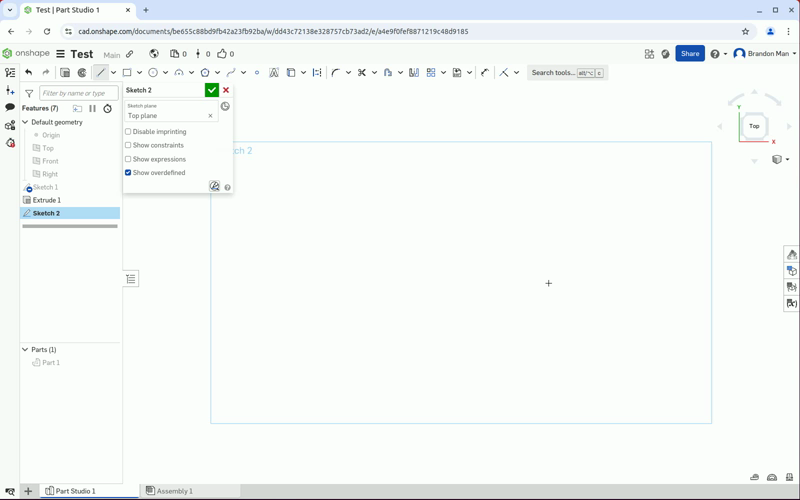
click(548, 282)
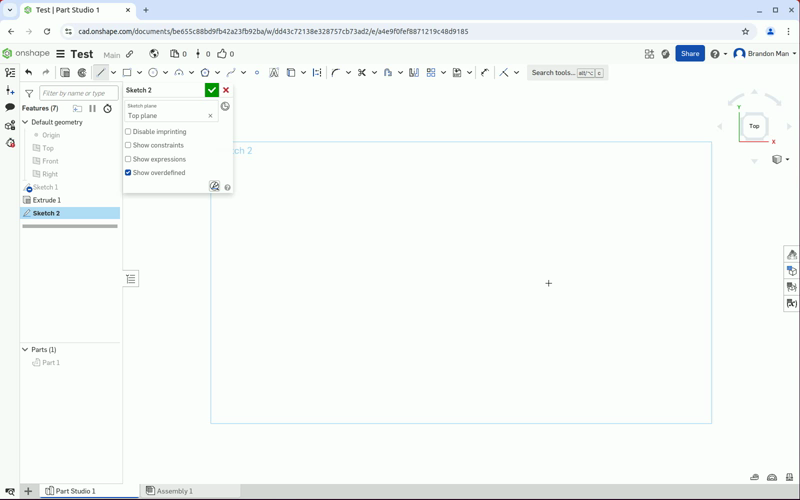
key_up(shift)
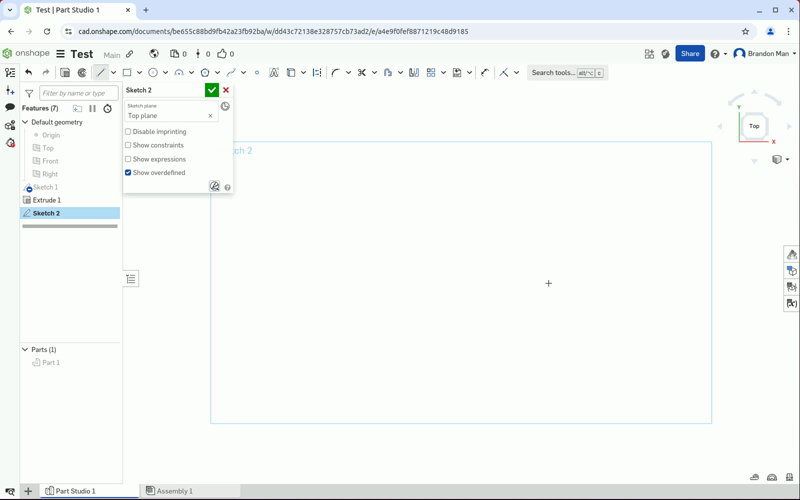
key_down(shift)
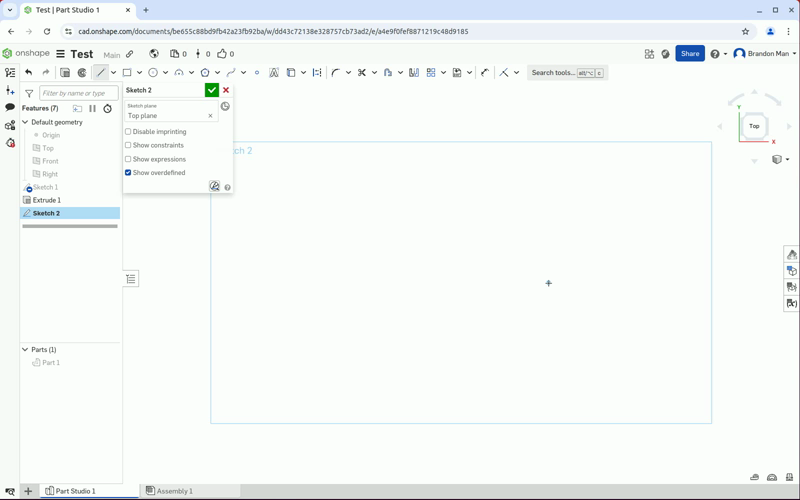
mouse_move(578, 282)
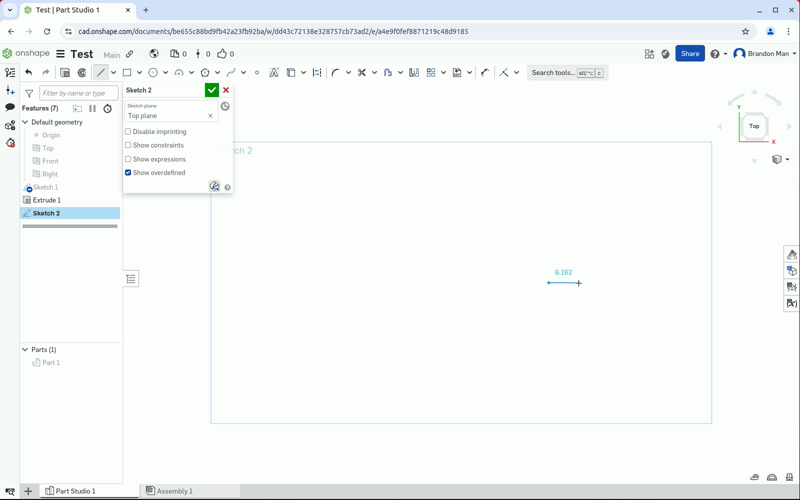
mouse_move(556, 282)
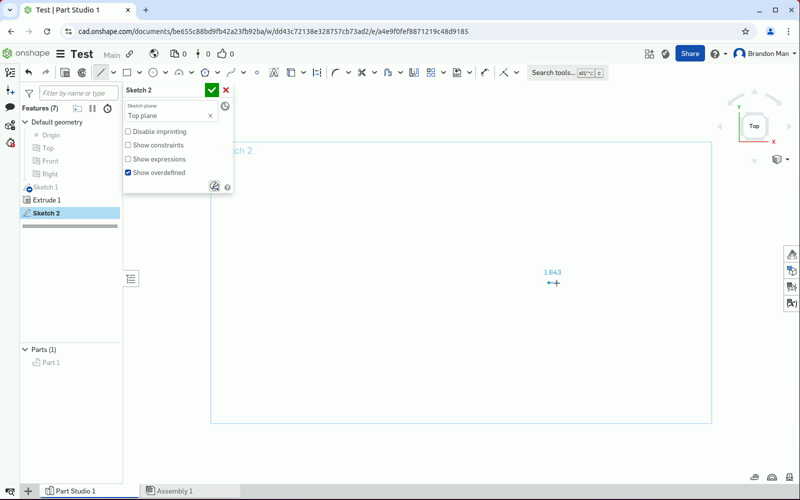
click(556, 282)
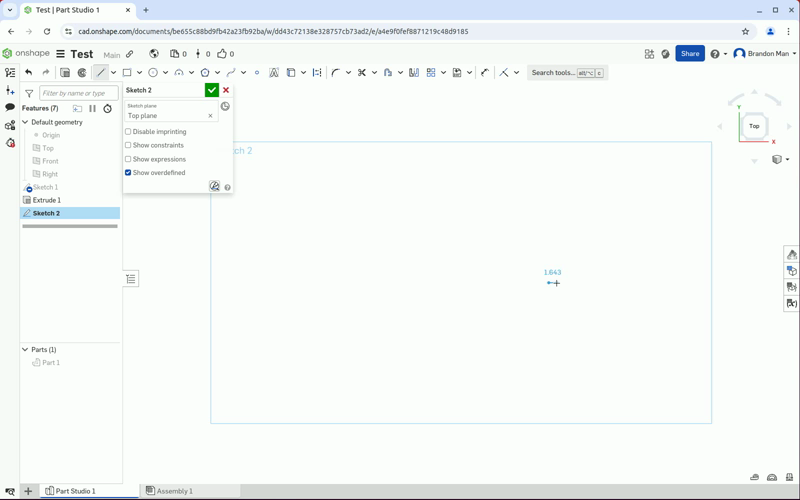
key_up(shift)
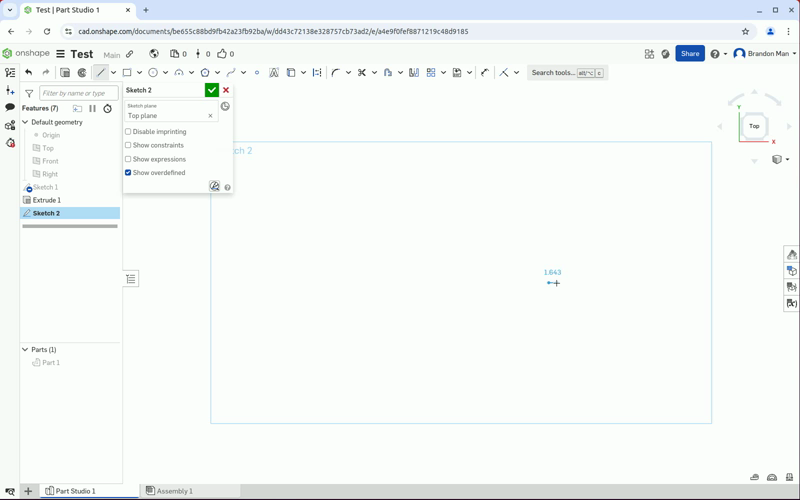
key_down(shift)
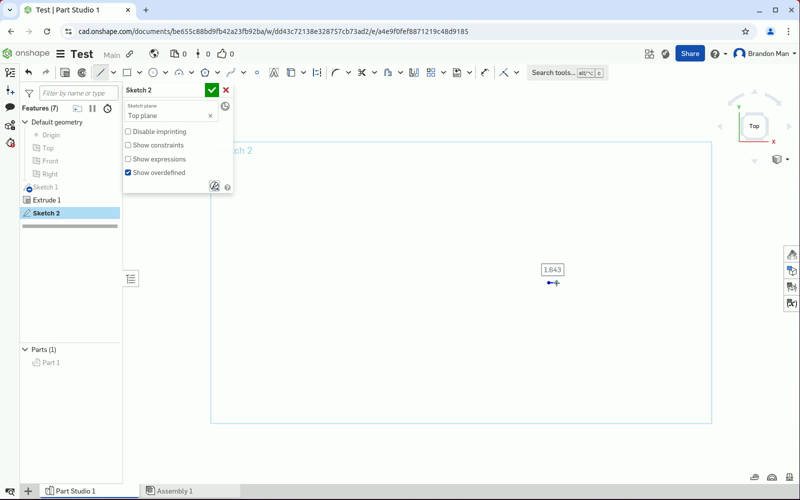
mouse_move(586, 282)
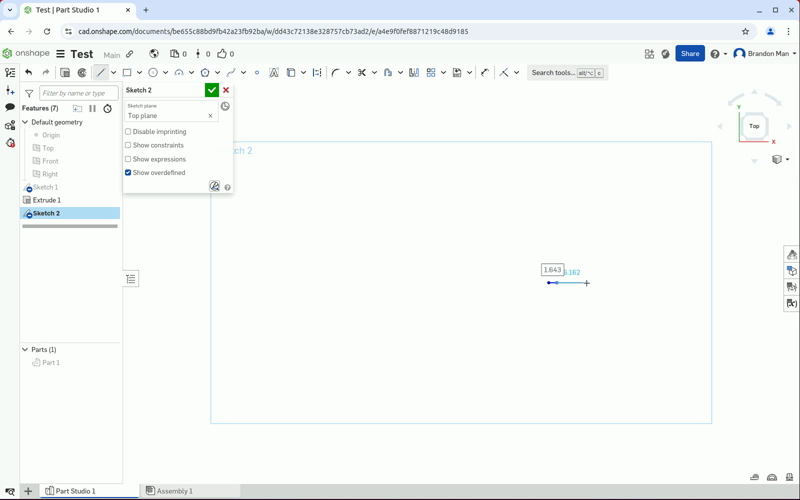
mouse_move(556, 280)
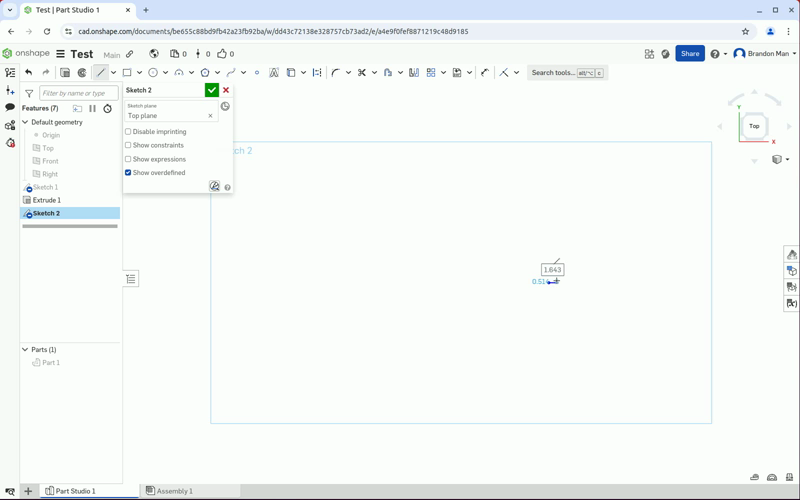
scroll(6)
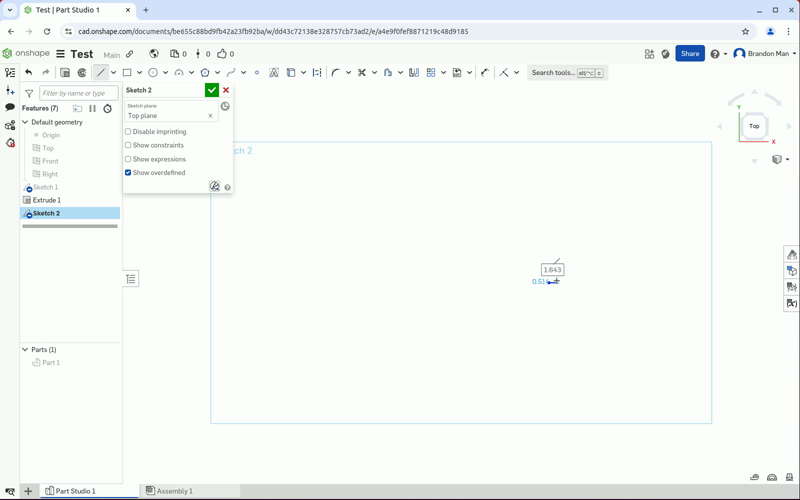
scroll(6)
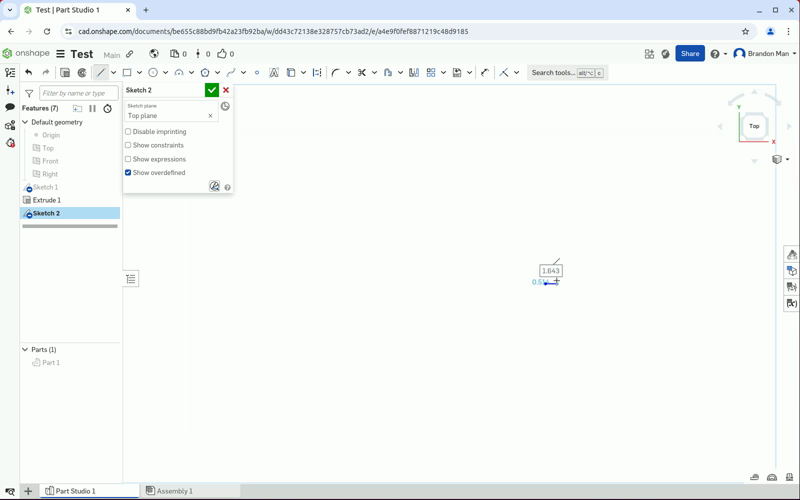
scroll(6)
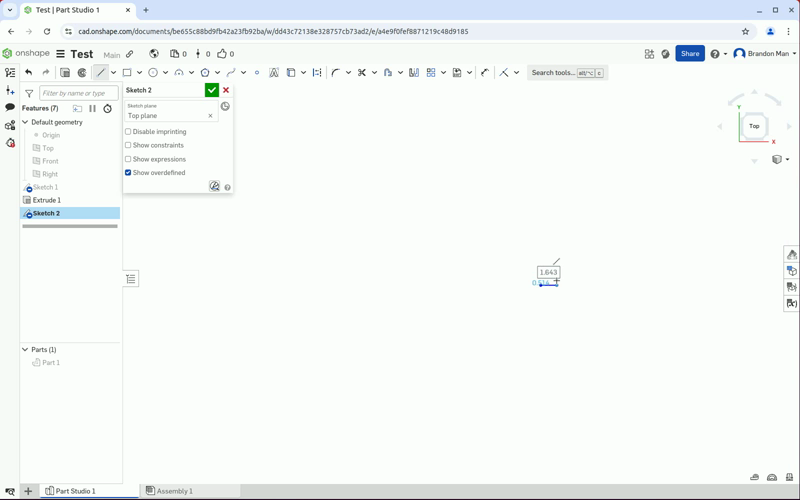
scroll(6)
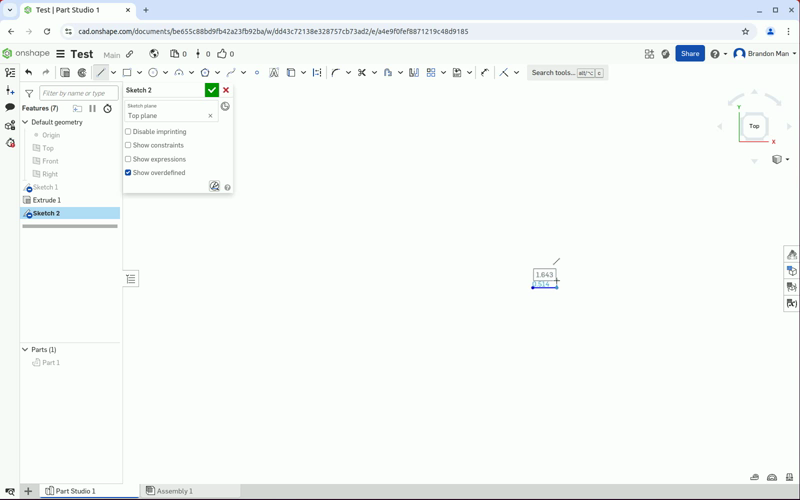
scroll(6)
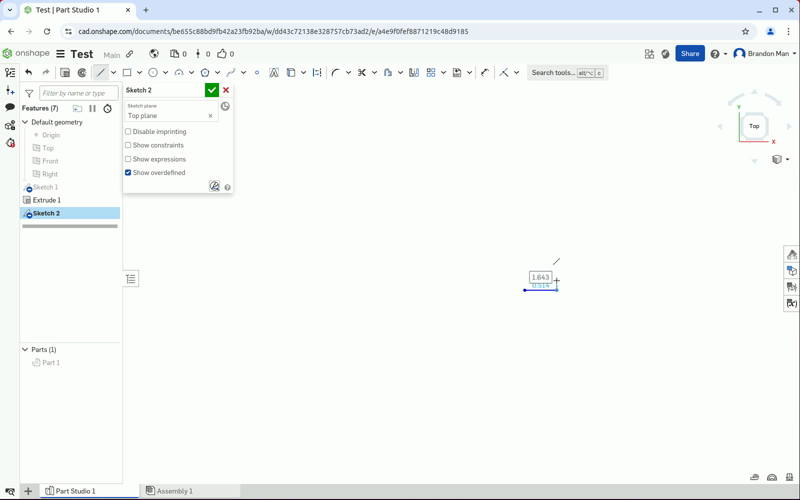
scroll(6)
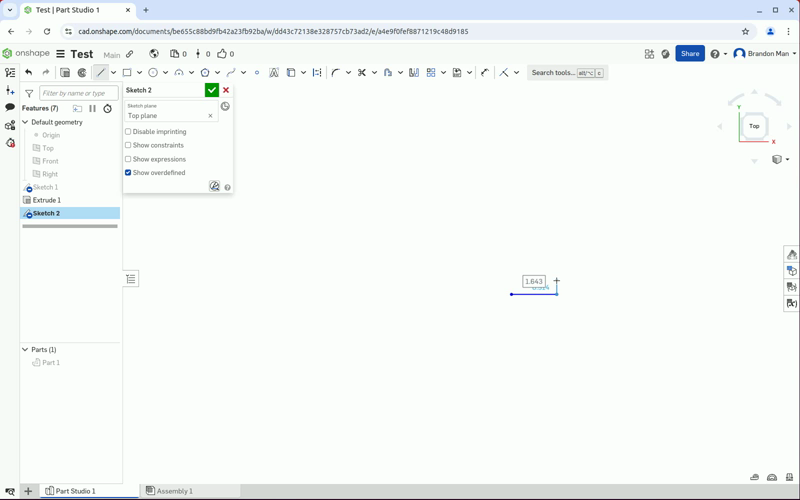
scroll(6)
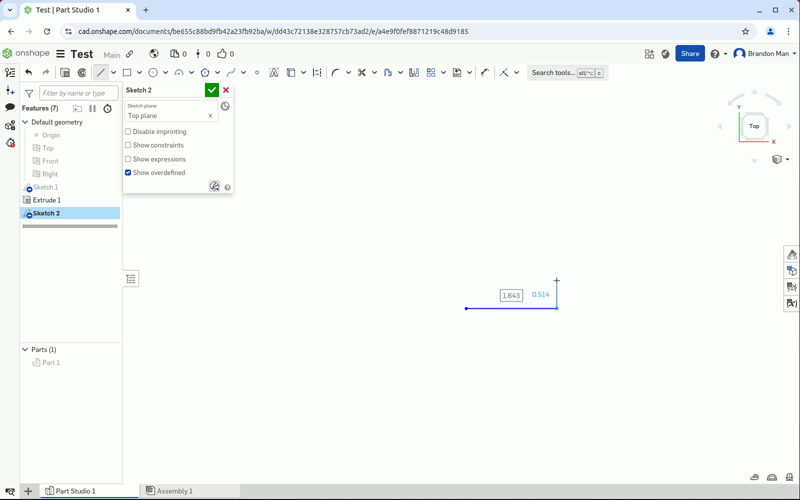
click(556, 280)
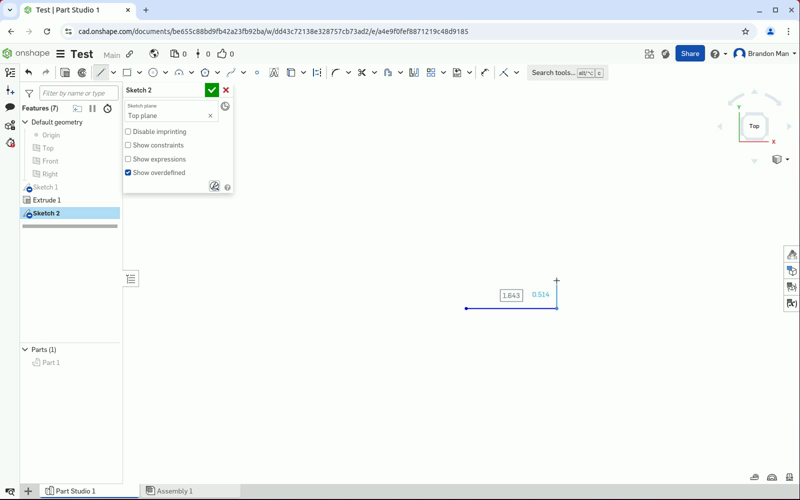
scroll(-6)
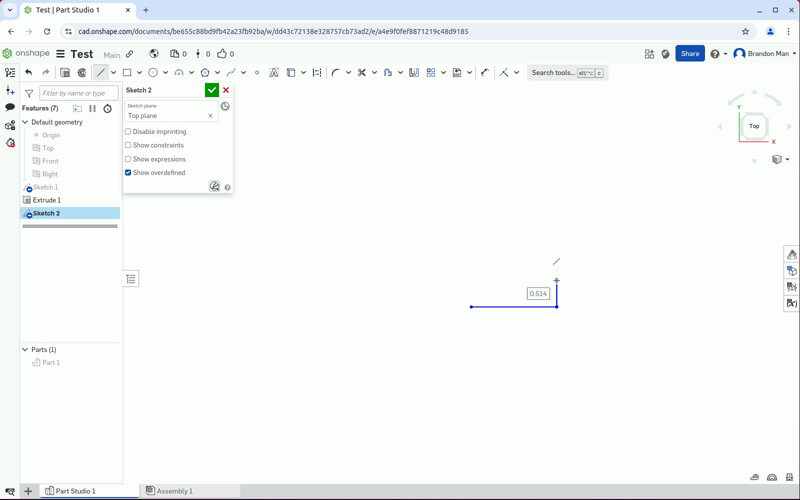
scroll(-6)
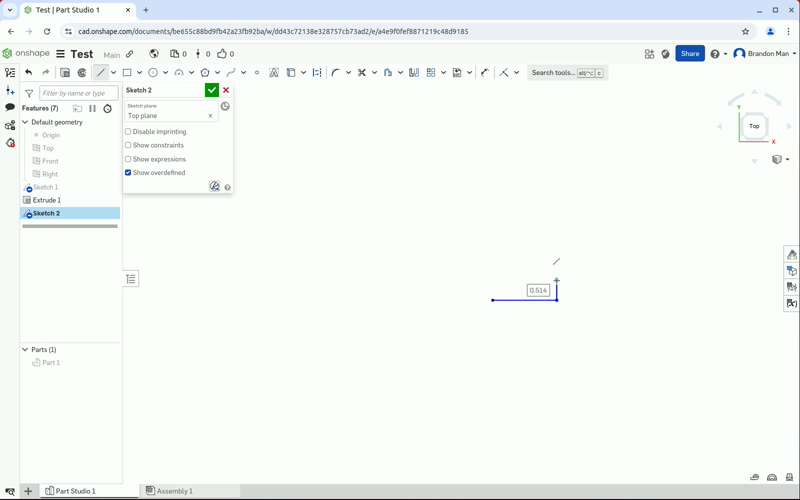
scroll(-6)
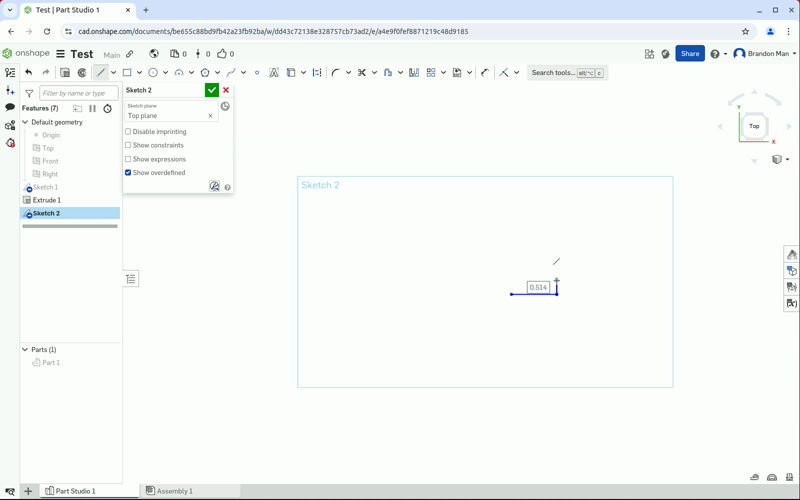
scroll(-6)
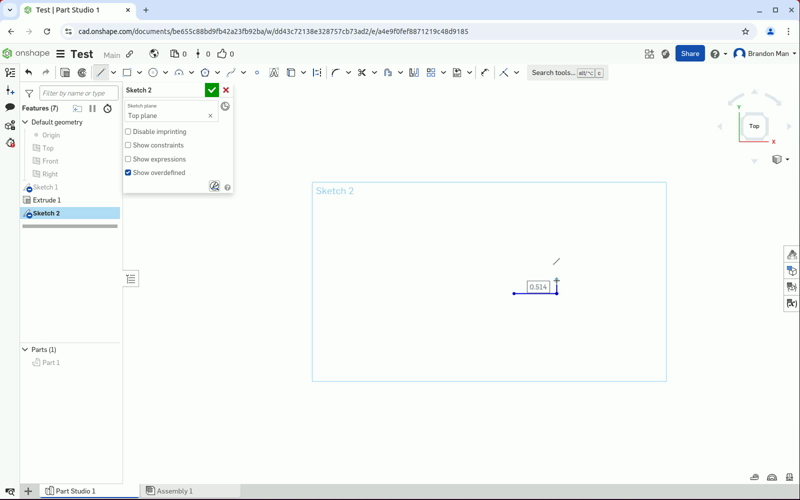
scroll(-6)
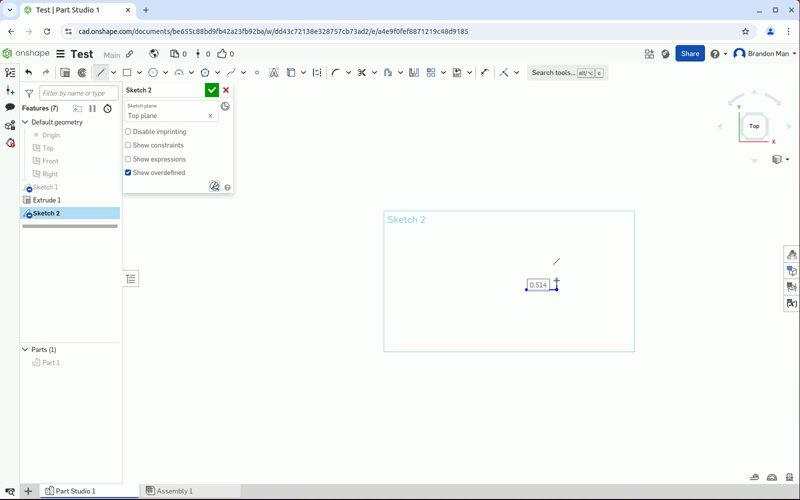
scroll(-6)
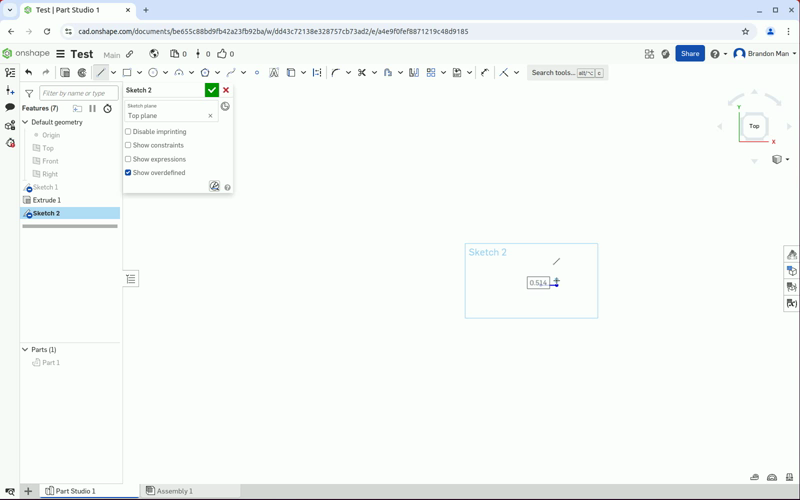
scroll(-6)
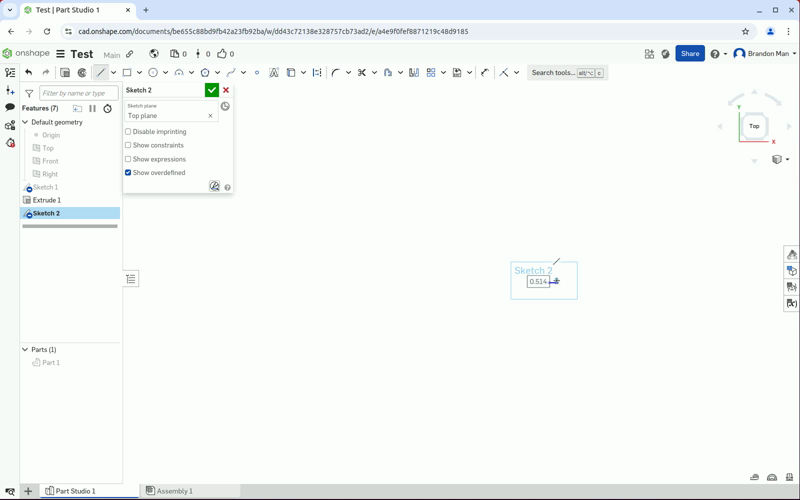
key_up(shift)
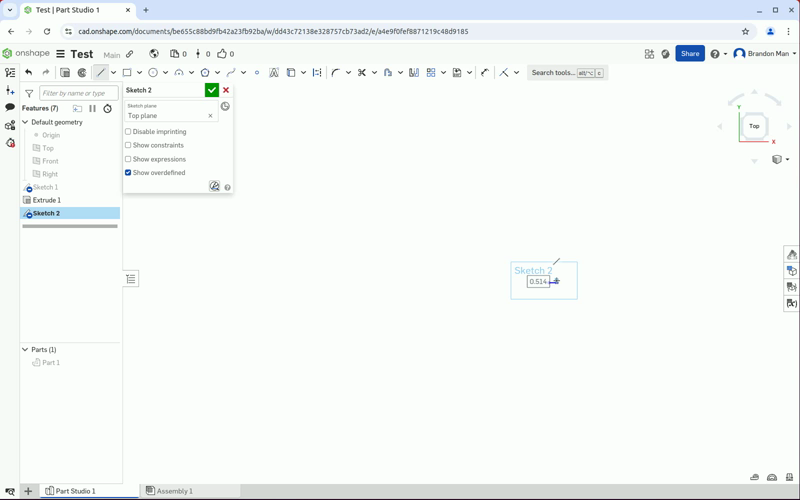
key(esc)
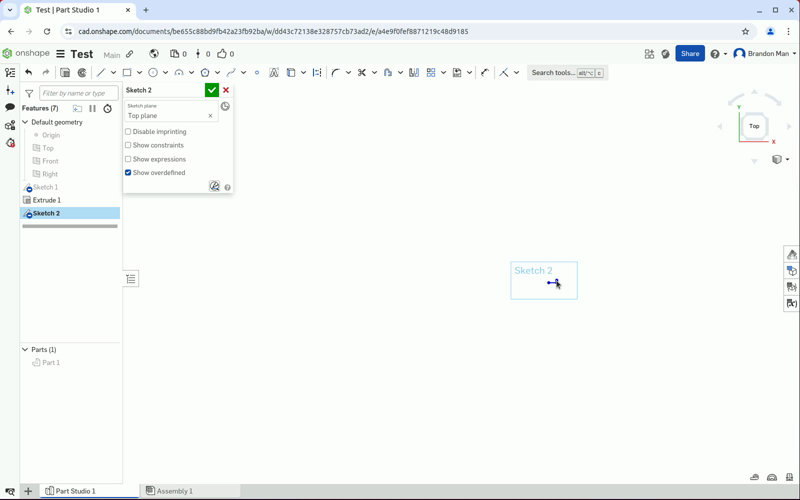
key(a)
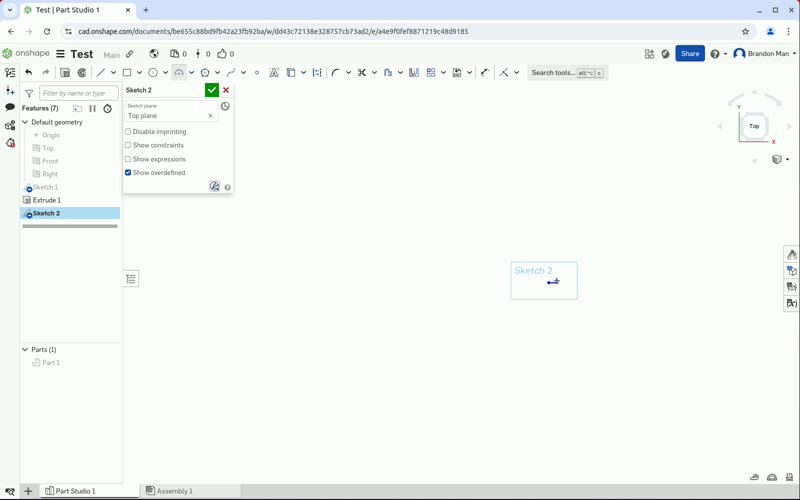
mouse_move(556, 280)
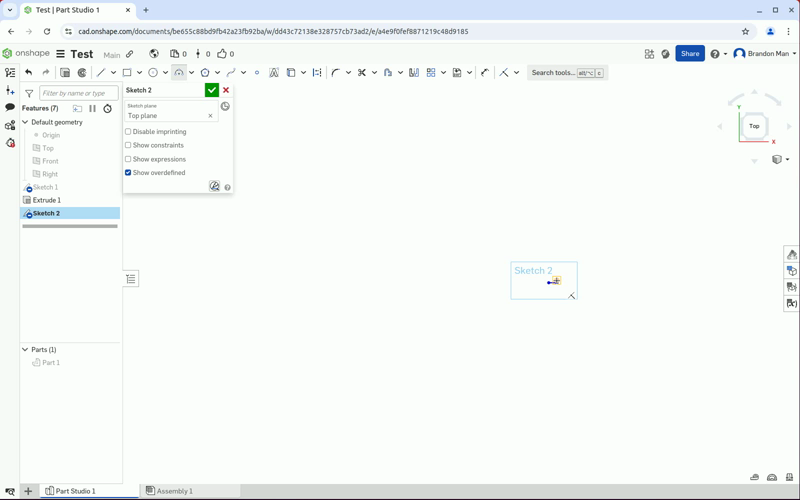
scroll(6)
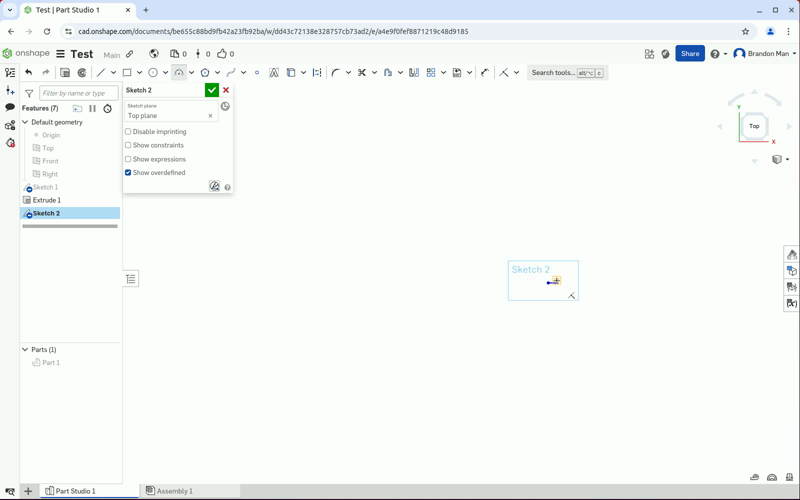
scroll(6)
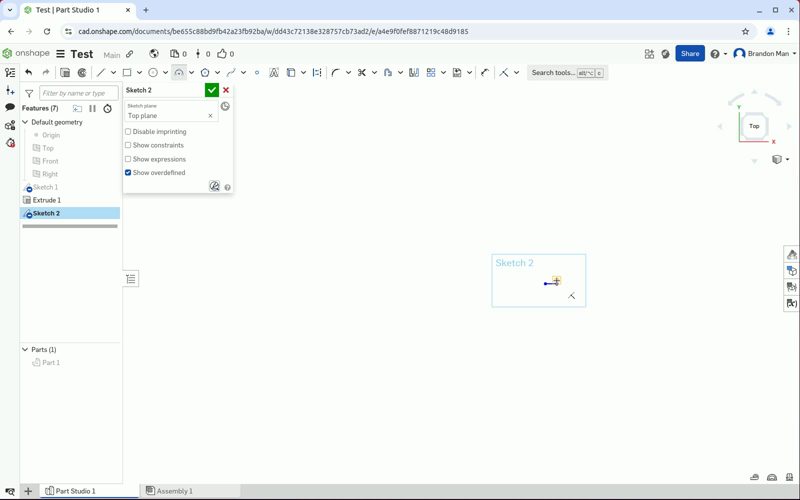
scroll(6)
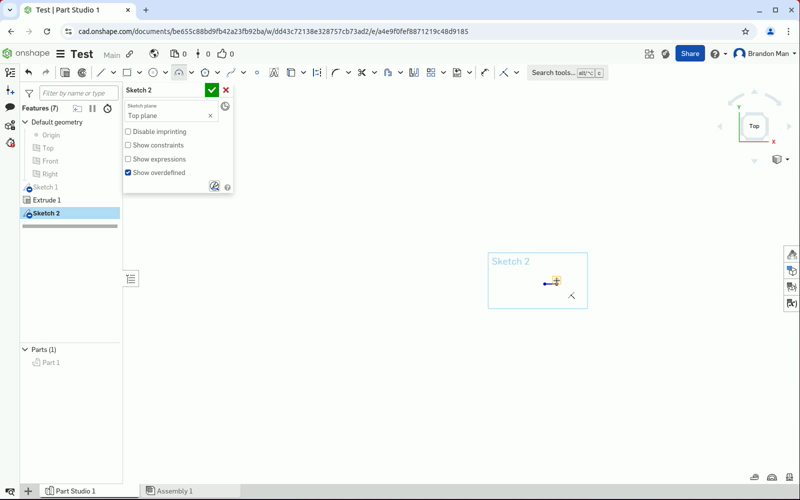
scroll(6)
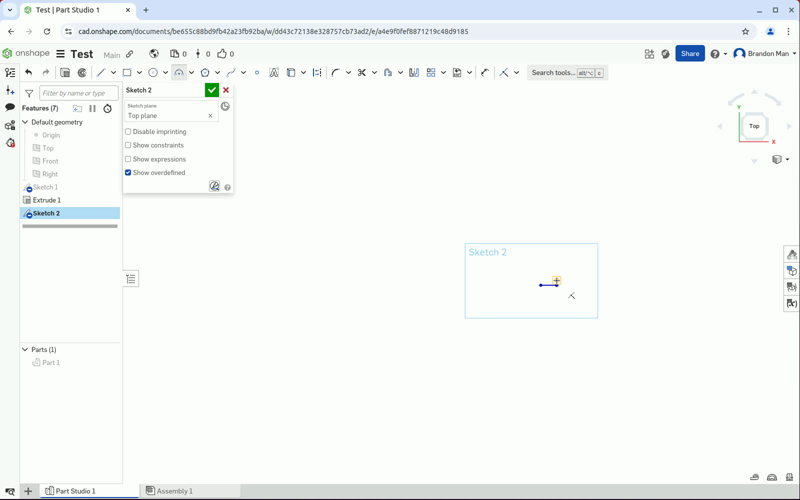
scroll(6)
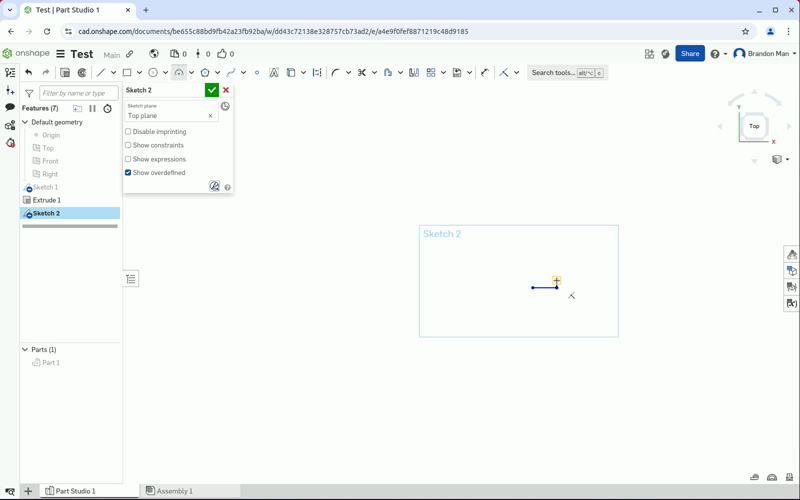
scroll(6)
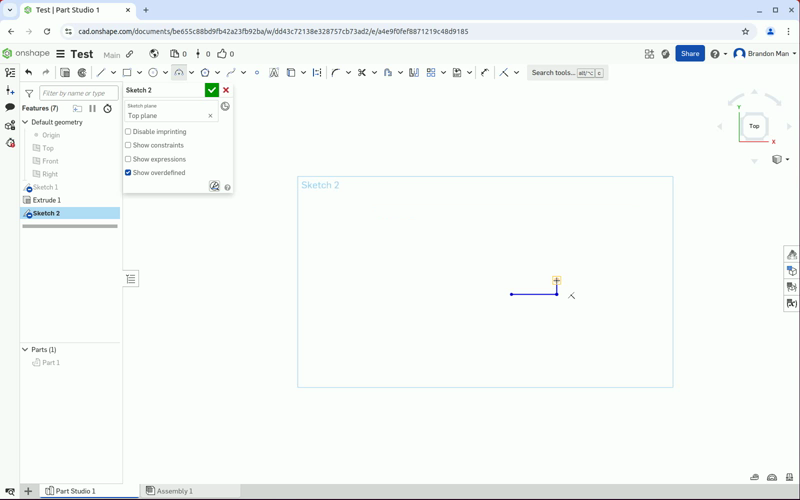
scroll(6)
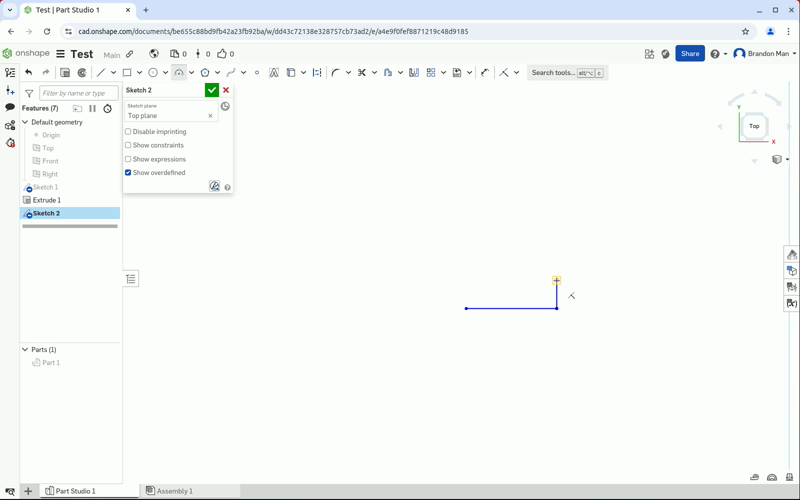
click(556, 280)
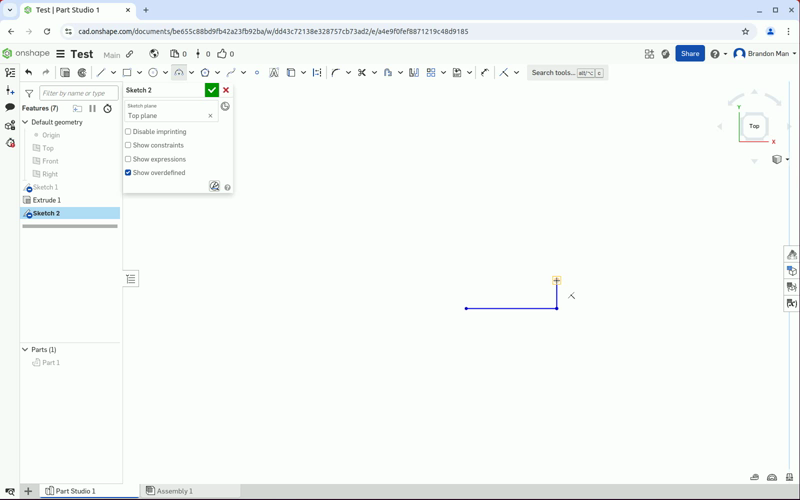
scroll(-6)
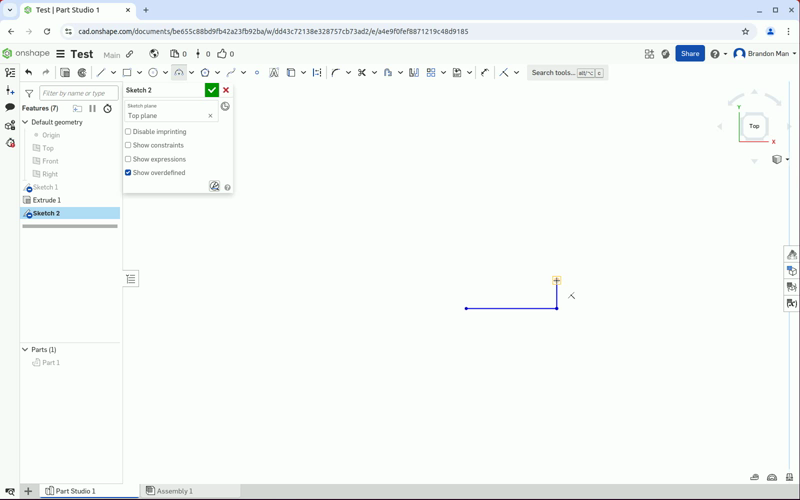
scroll(-6)
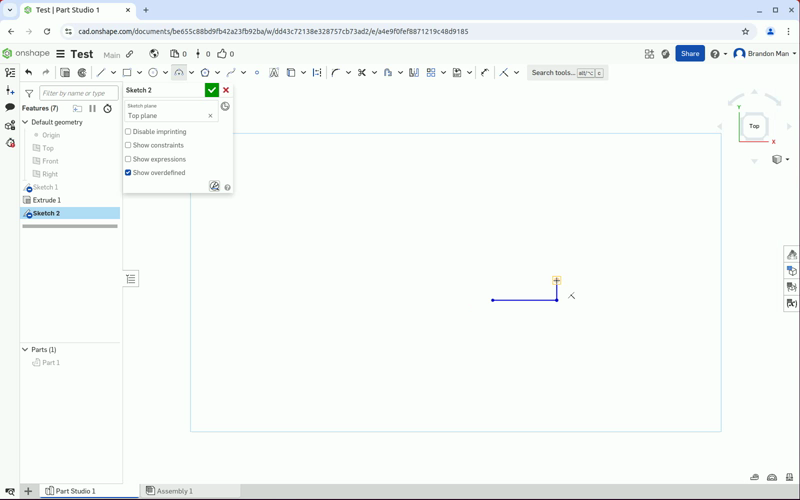
scroll(-6)
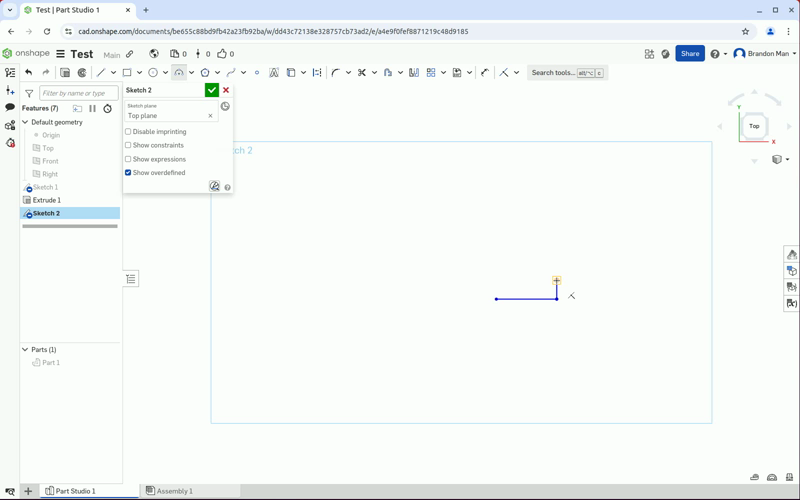
scroll(-6)
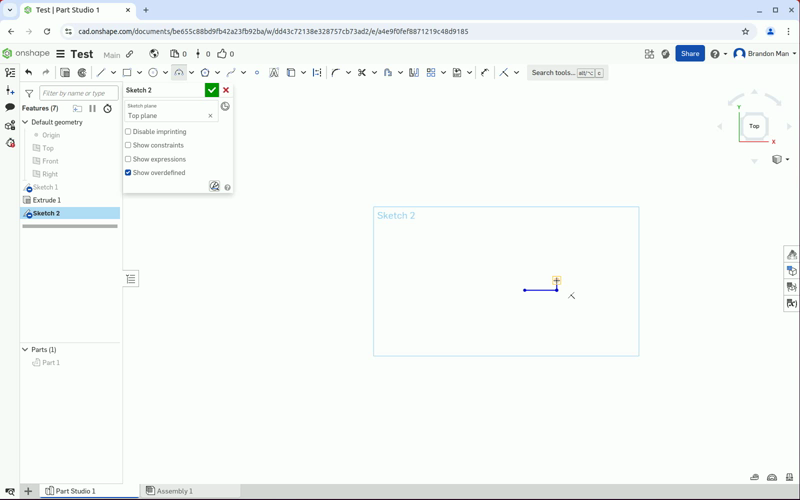
scroll(-6)
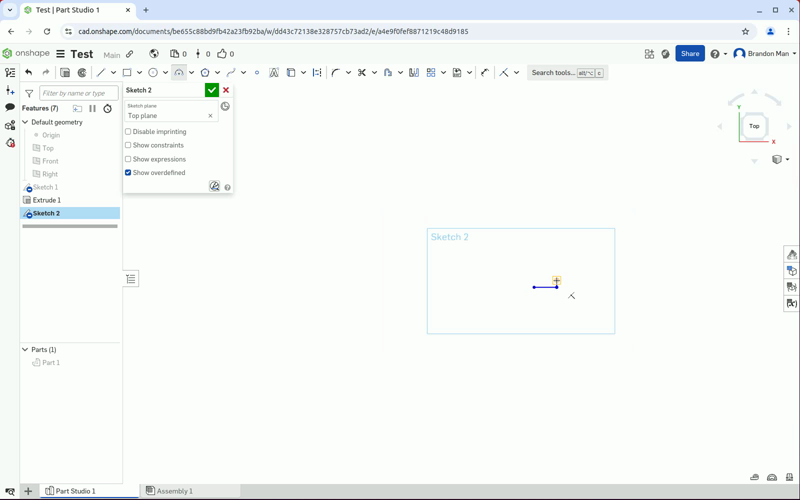
scroll(-6)
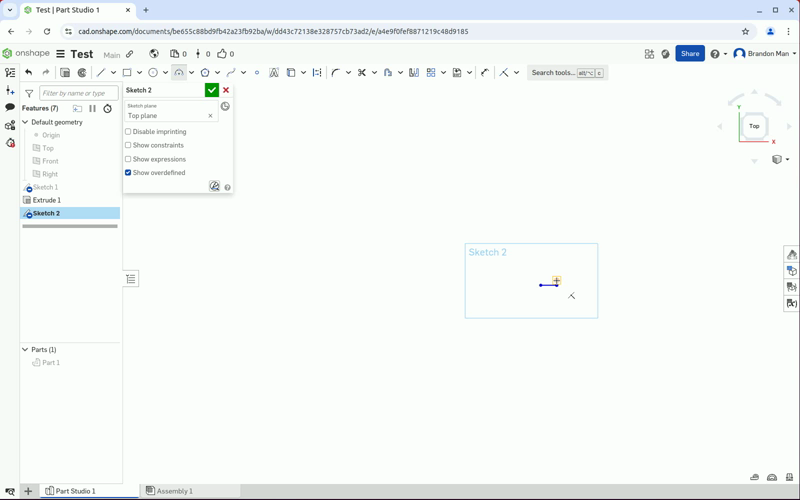
scroll(-6)
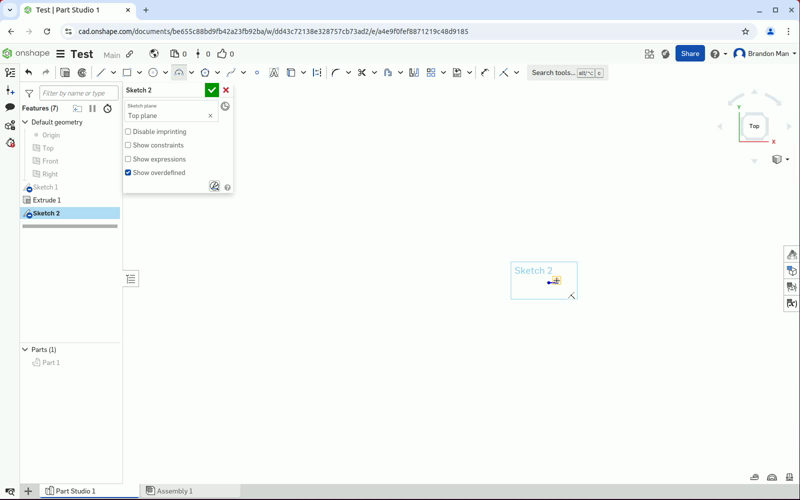
key_down(shift)
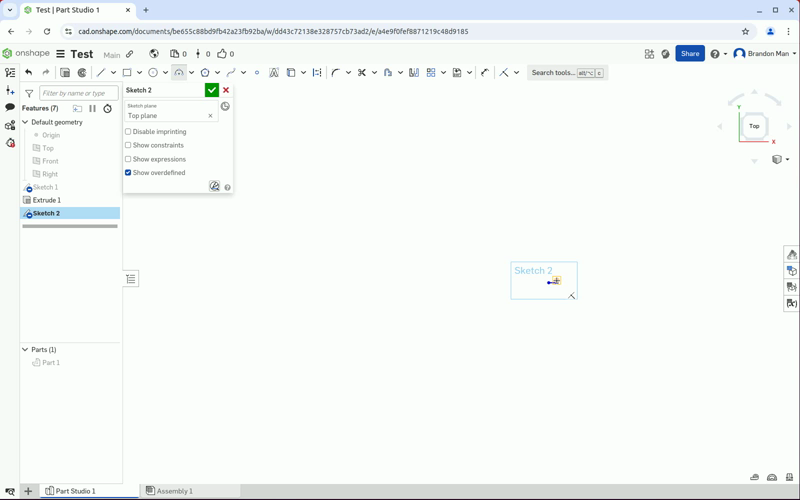
mouse_move(556, 253)
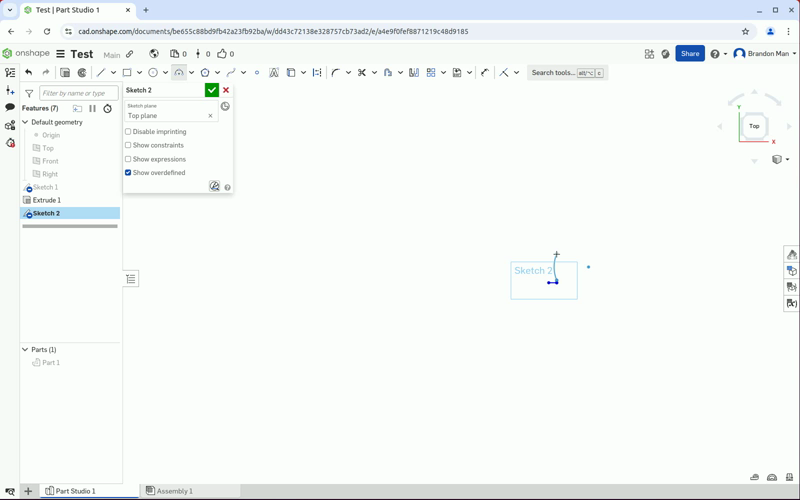
click(556, 253)
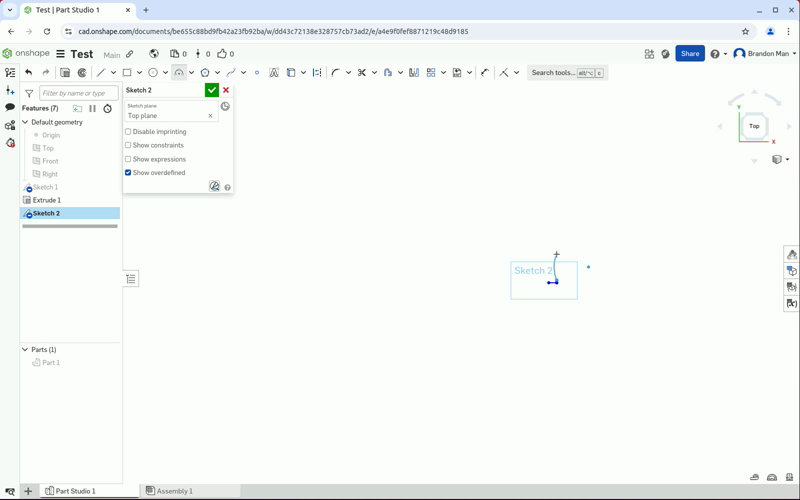
mouse_move(570, 267)
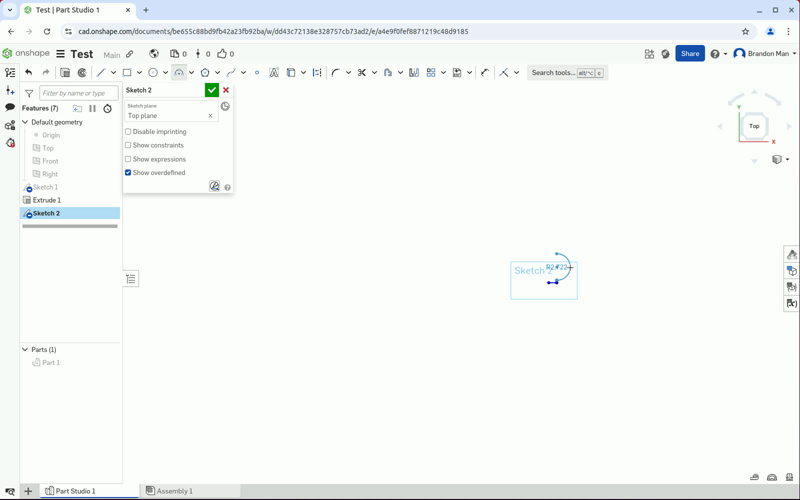
click(570, 267)
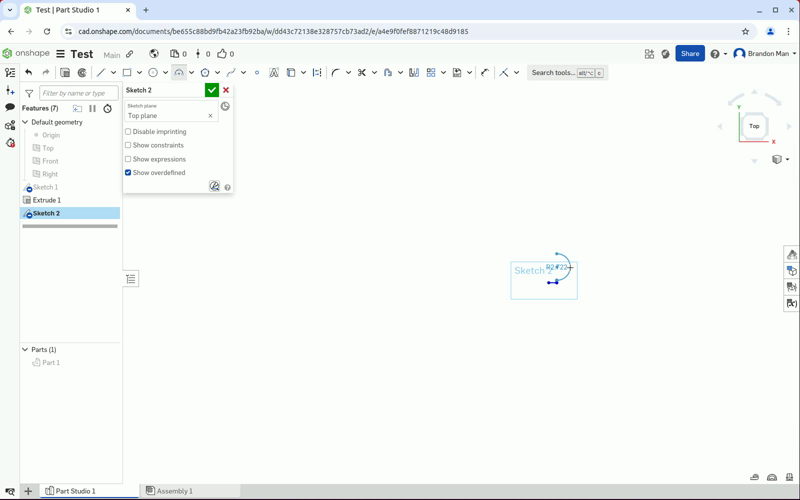
key_up(shift)
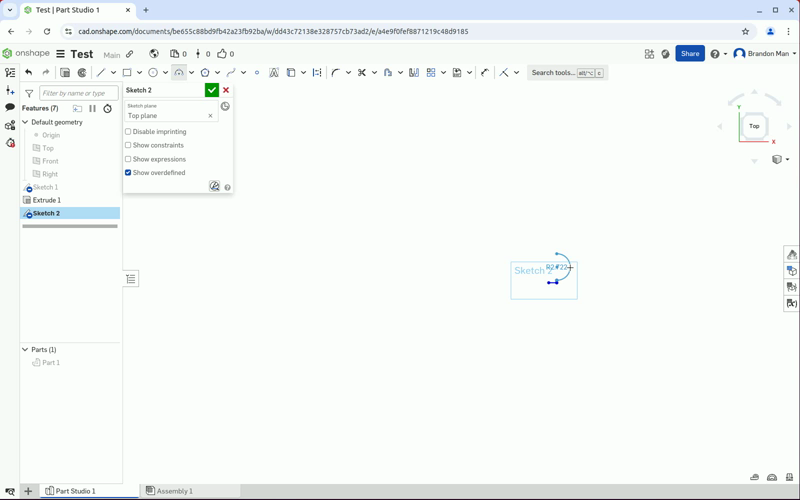
key(esc)
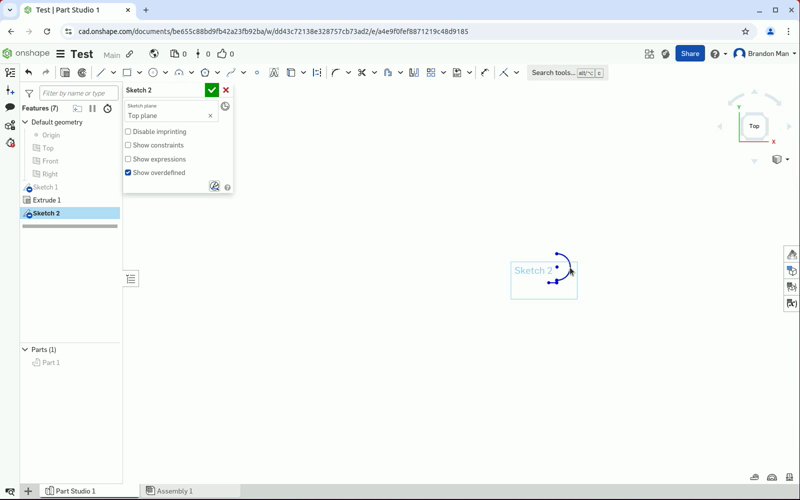
key(l)
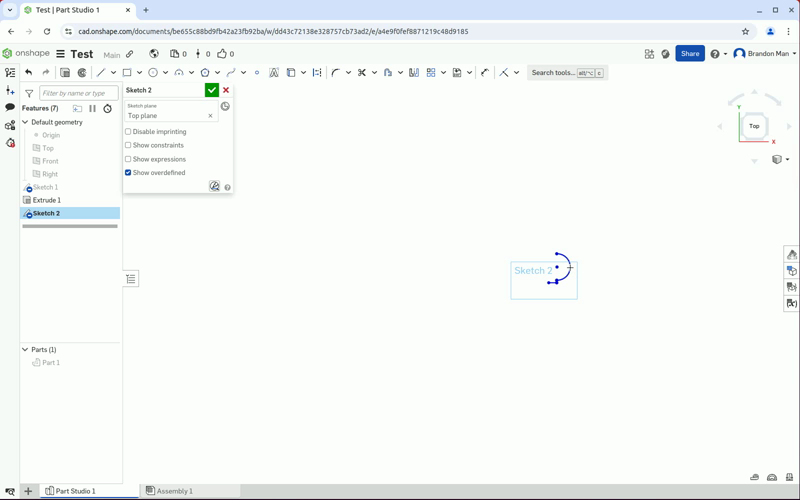
mouse_move(556, 253)
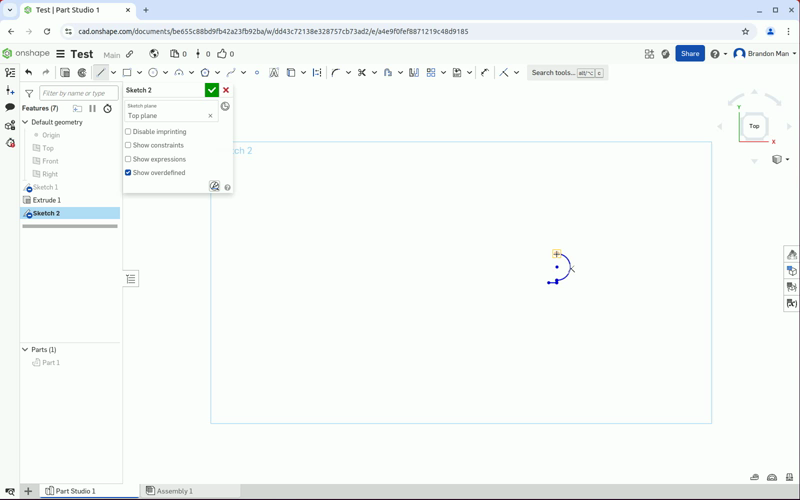
click(556, 253)
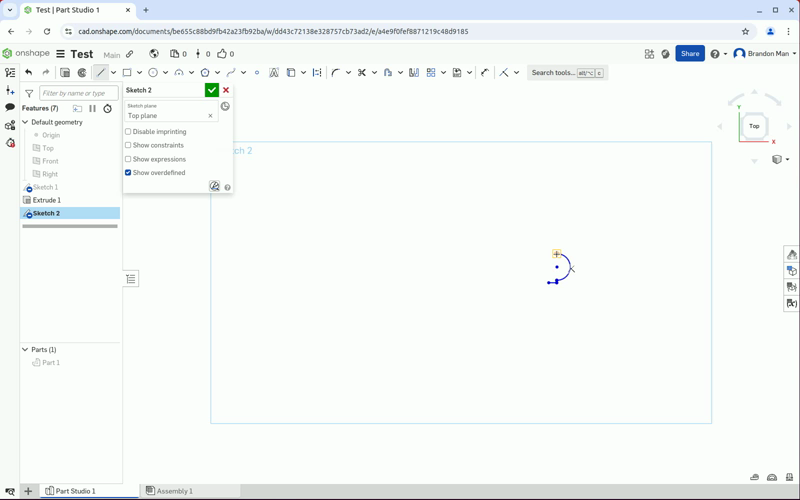
key_down(shift)
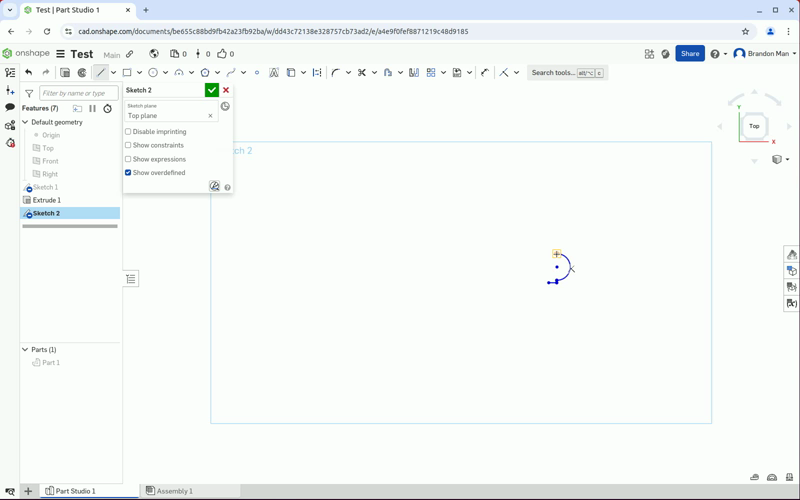
mouse_move(586, 253)
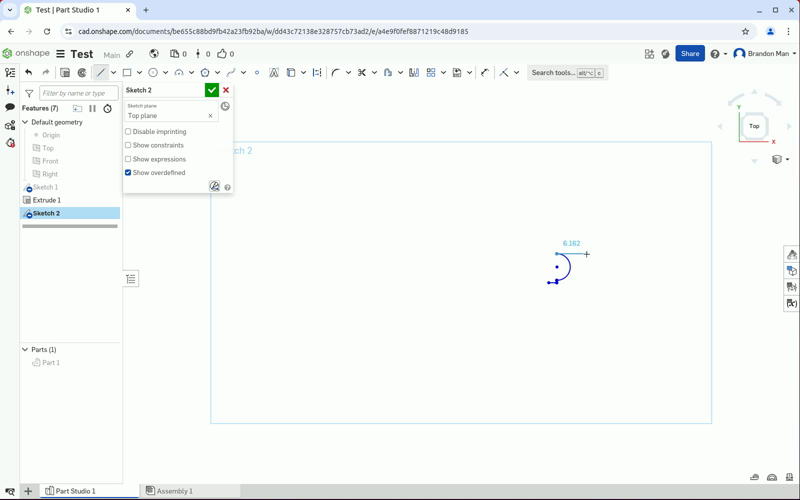
mouse_move(556, 251)
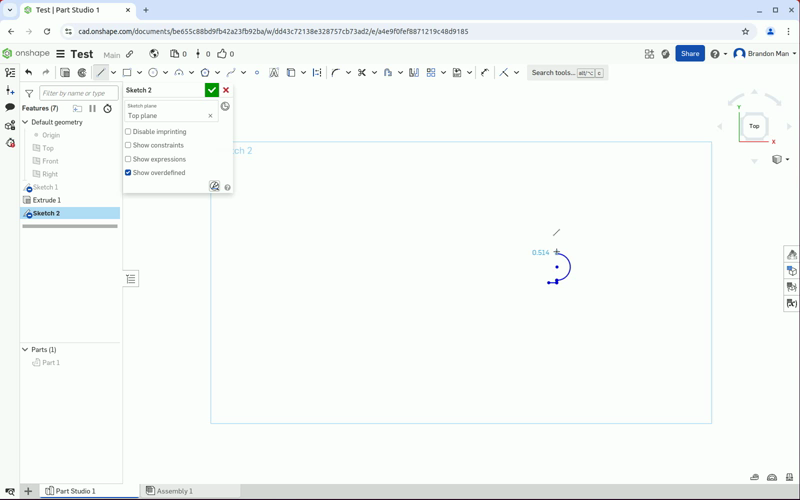
scroll(6)
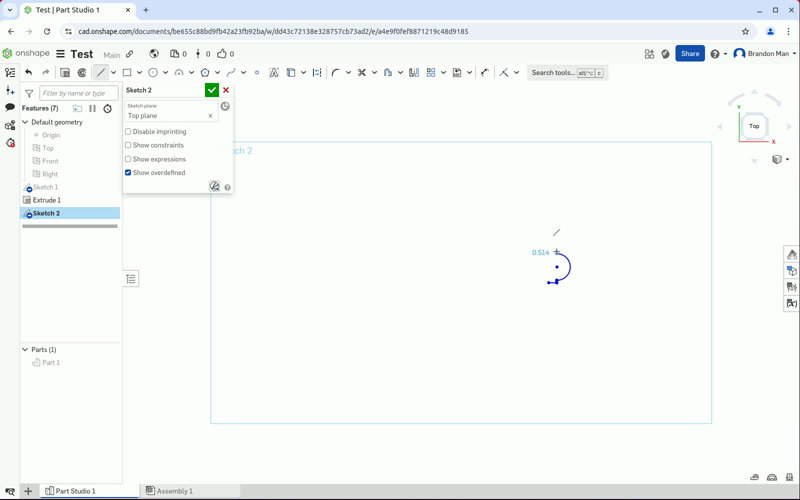
scroll(6)
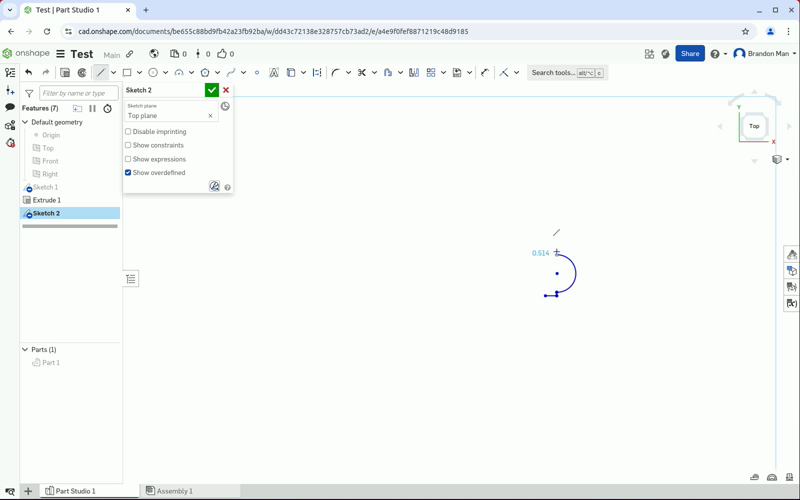
scroll(6)
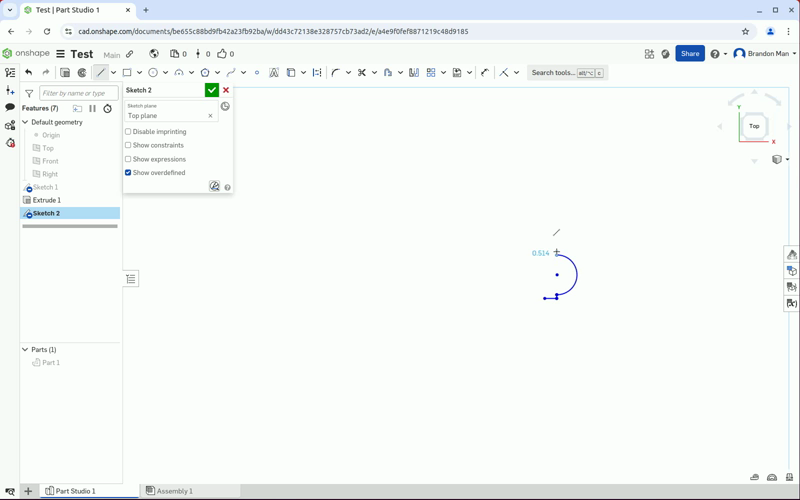
scroll(6)
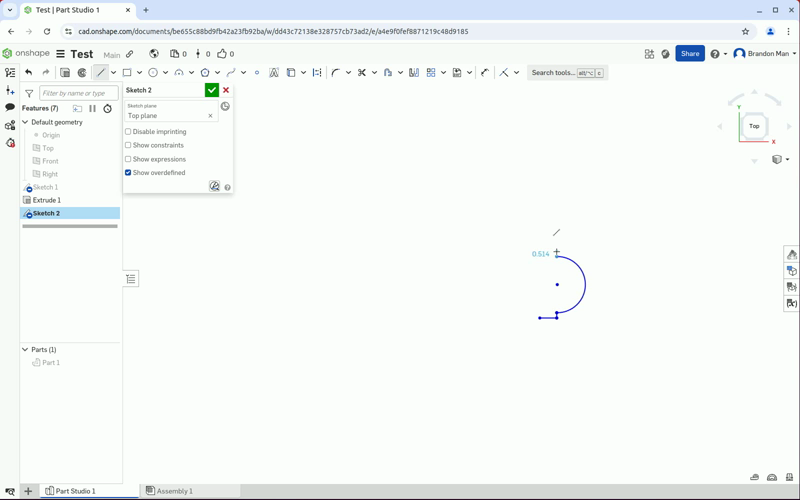
scroll(6)
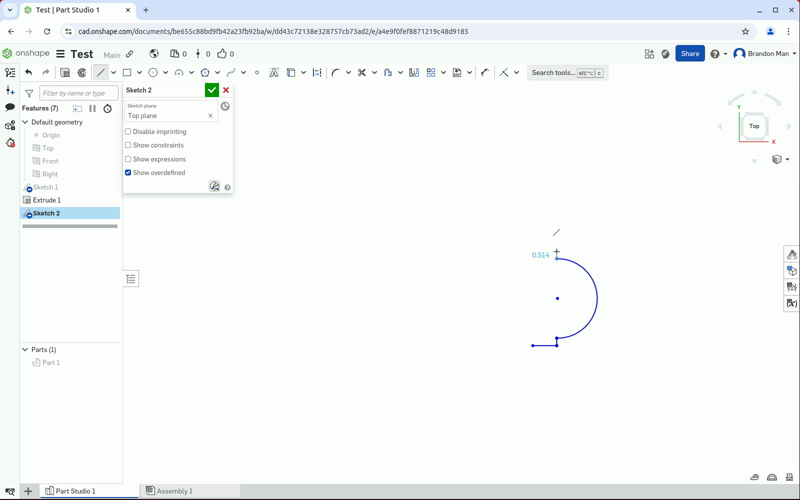
scroll(6)
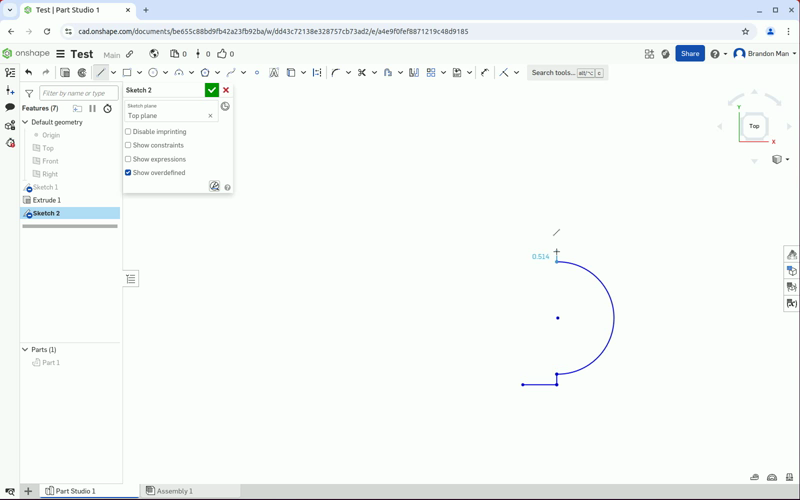
scroll(6)
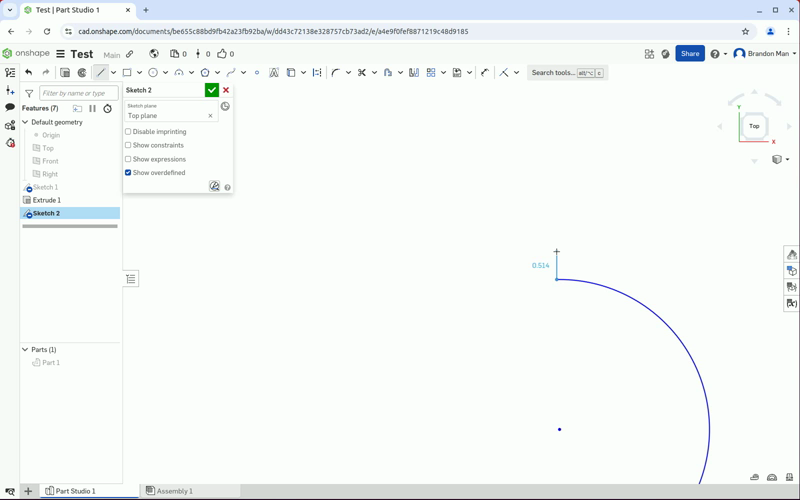
click(556, 251)
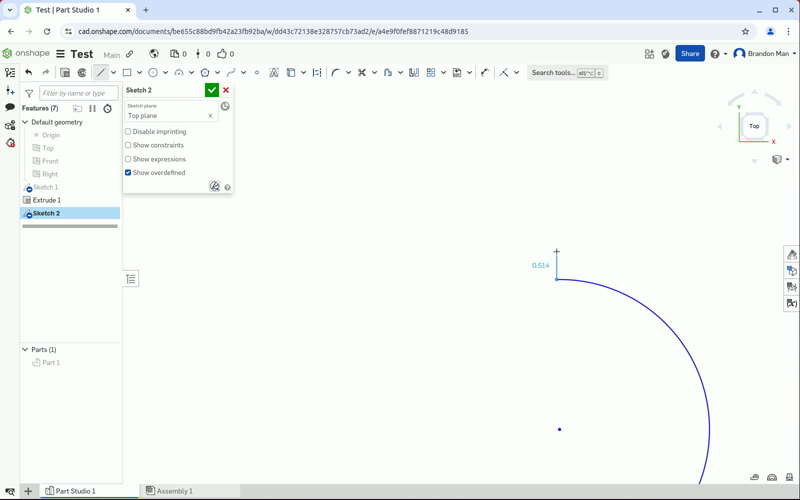
scroll(-6)
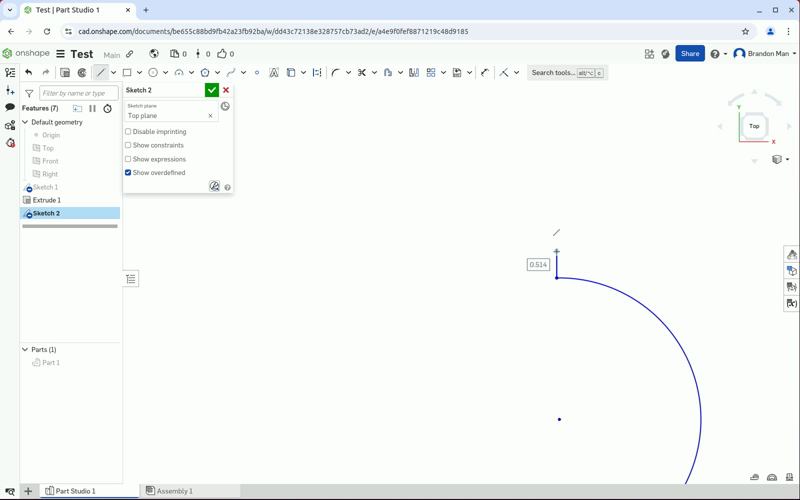
scroll(-6)
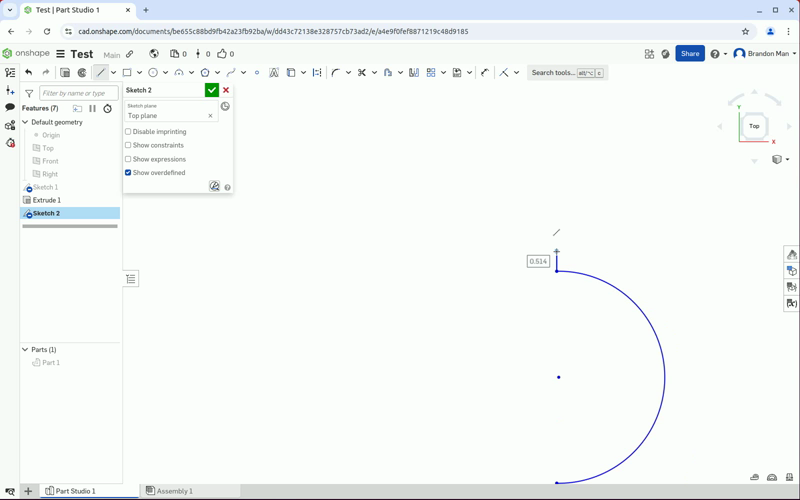
scroll(-6)
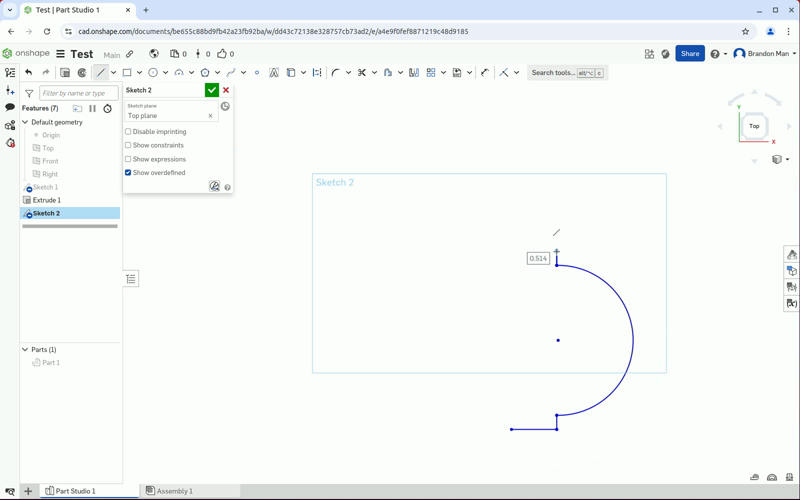
scroll(-6)
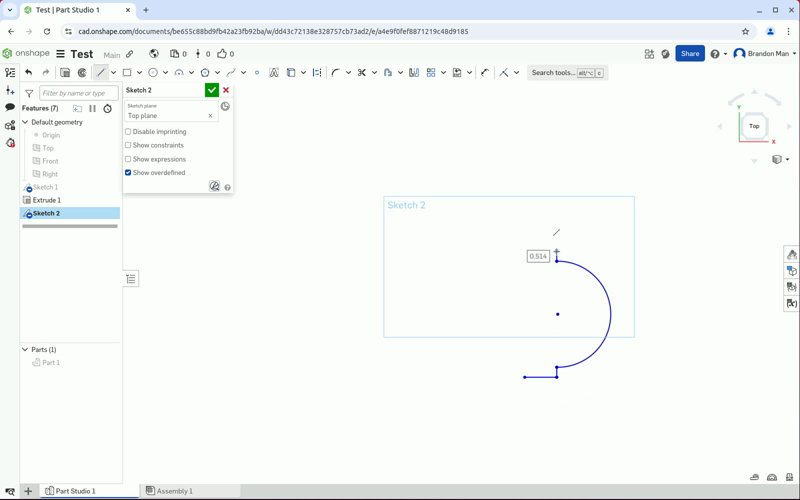
scroll(-6)
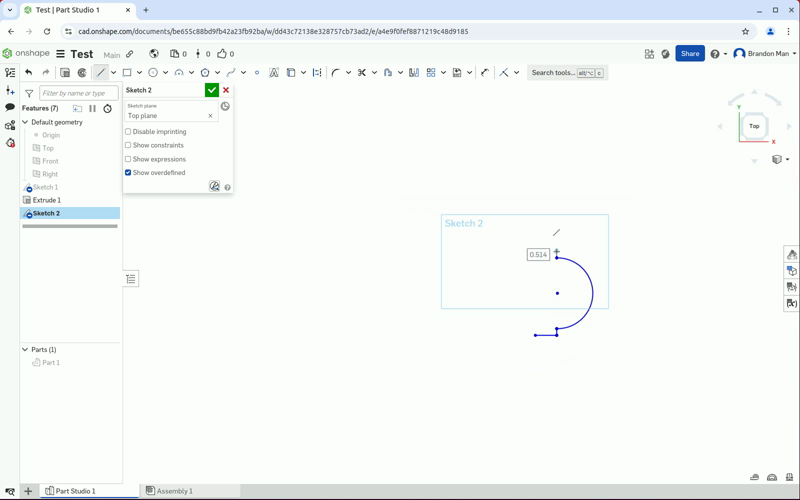
scroll(-6)
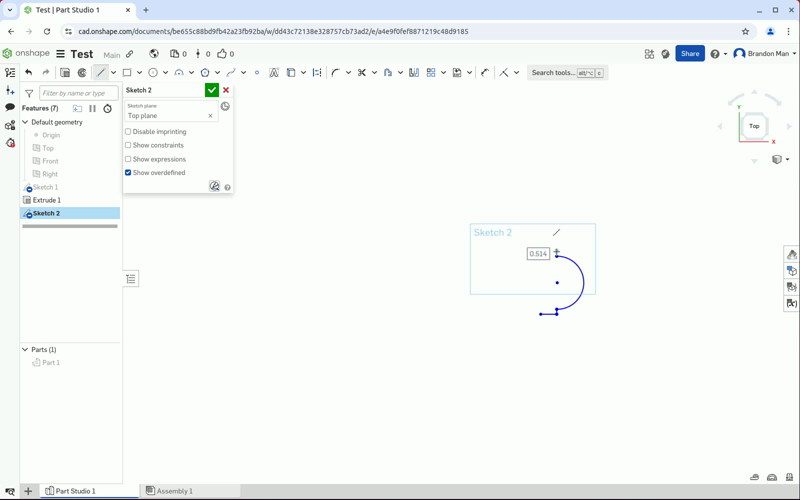
scroll(-6)
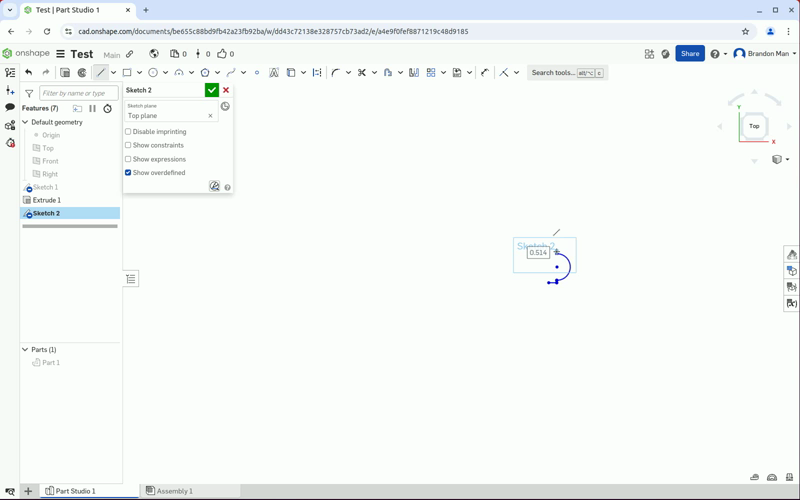
key_up(shift)
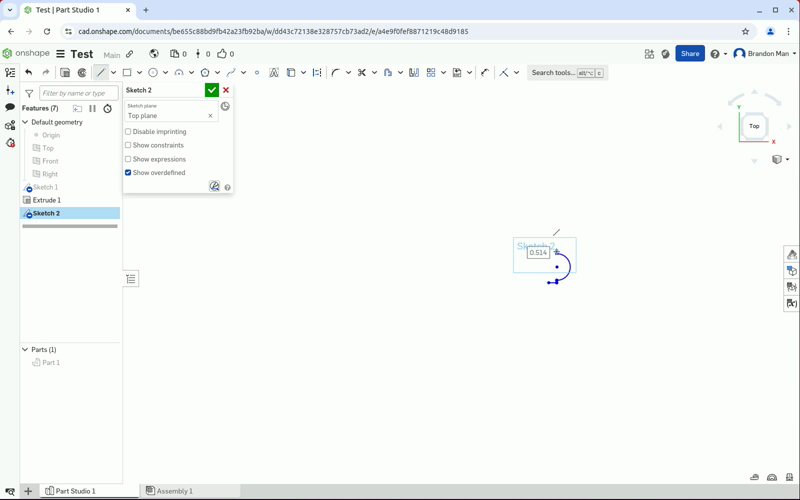
key_down(shift)
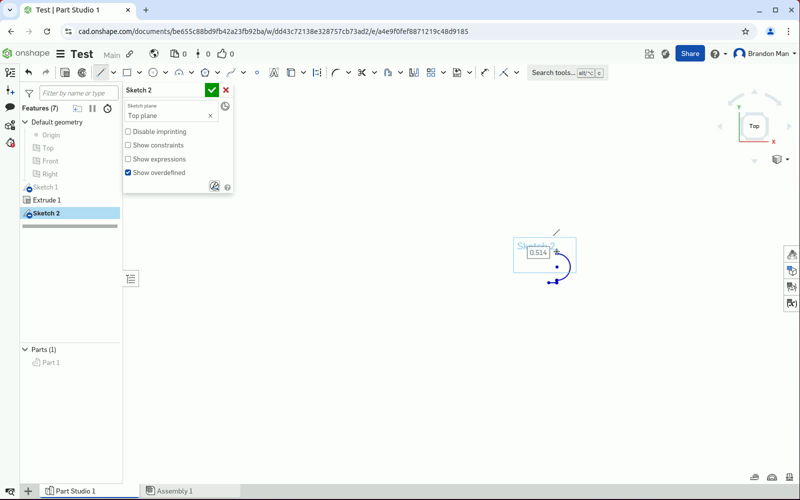
mouse_move(586, 251)
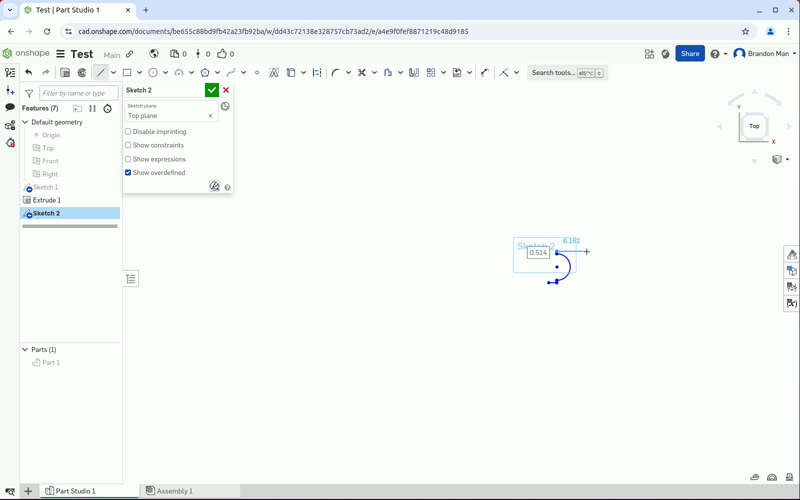
mouse_move(548, 251)
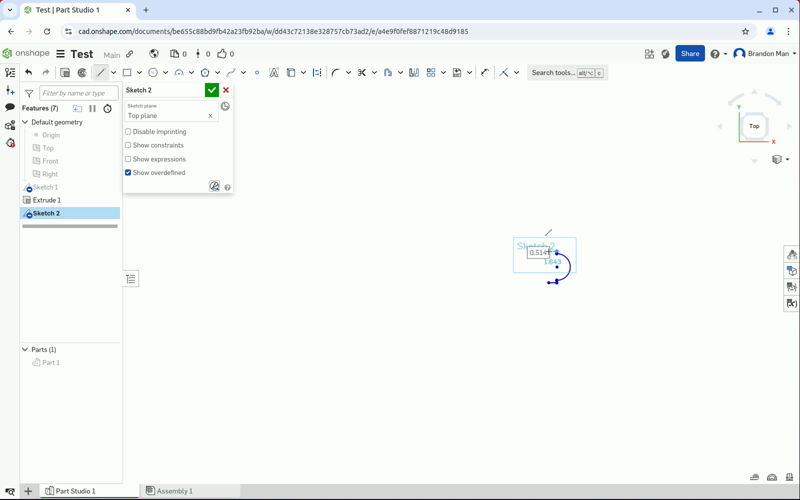
click(548, 251)
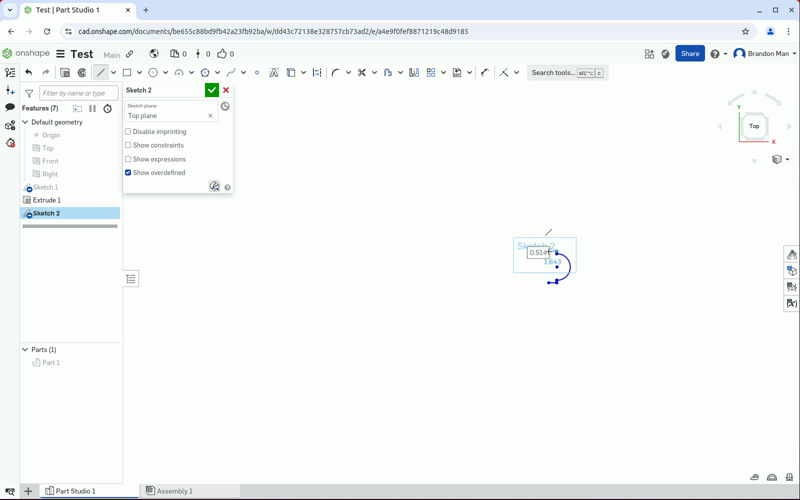
key_up(shift)
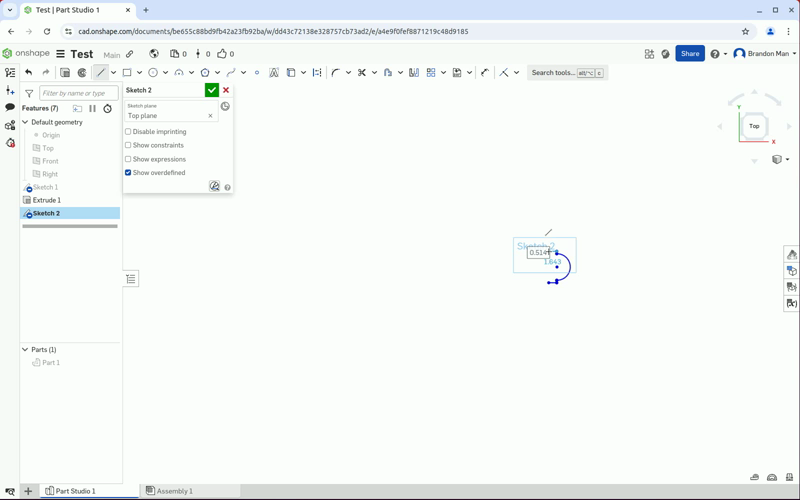
key(esc)
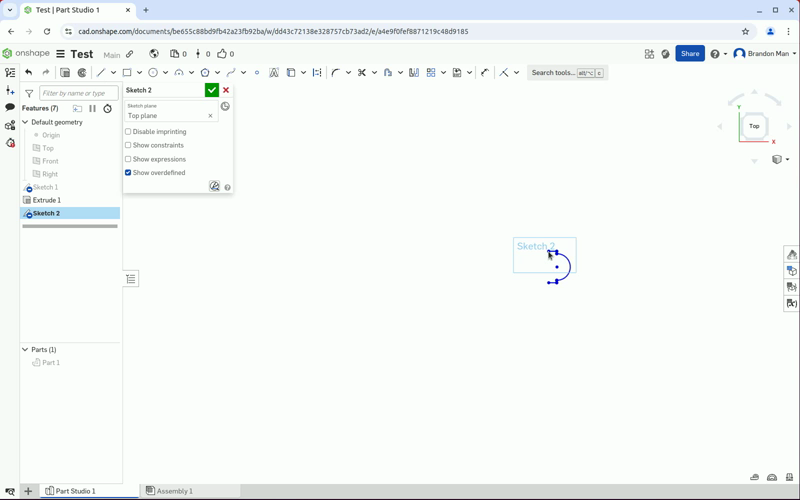
key(a)
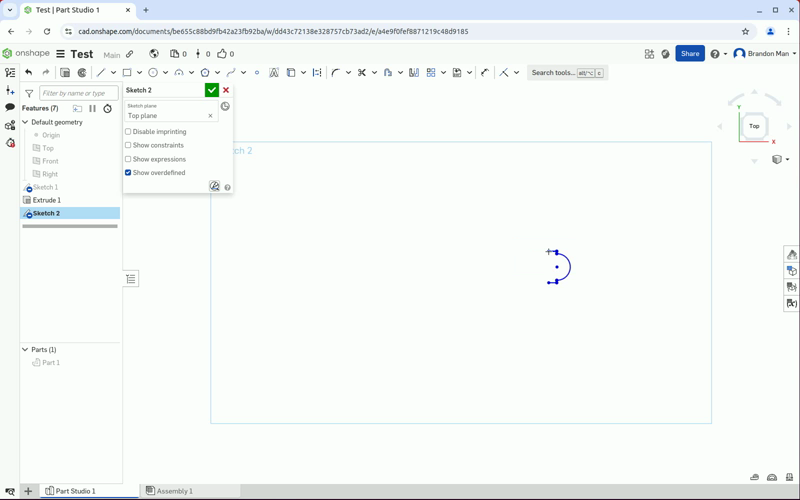
mouse_move(548, 251)
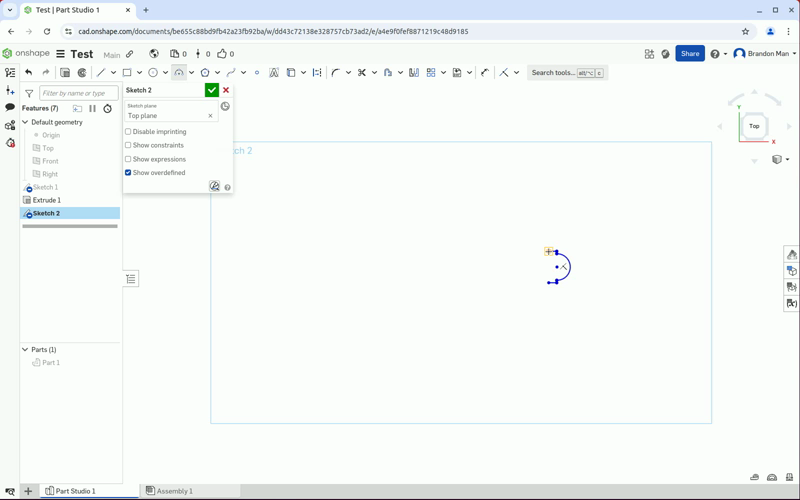
click(548, 251)
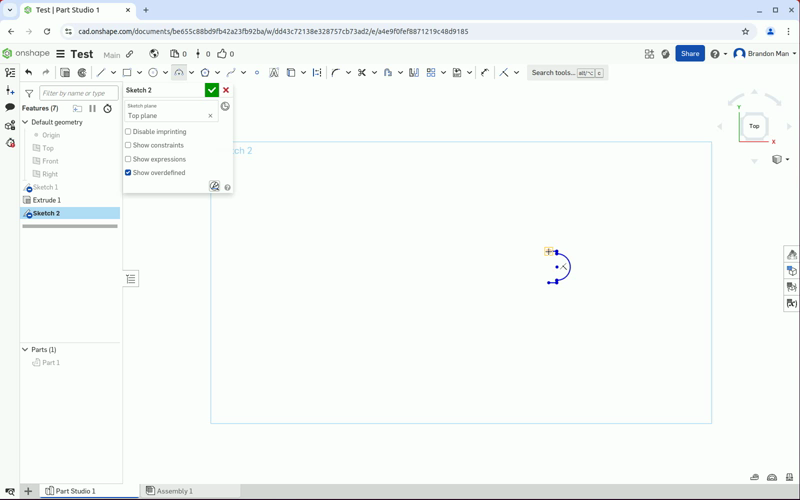
mouse_move(548, 282)
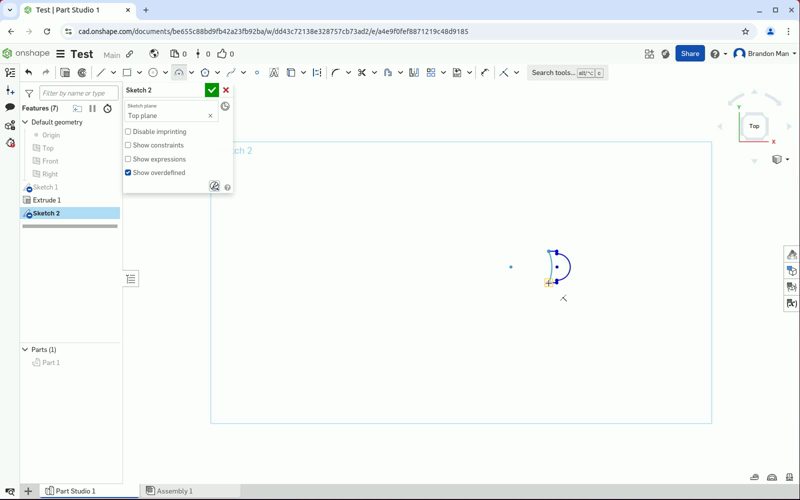
click(548, 282)
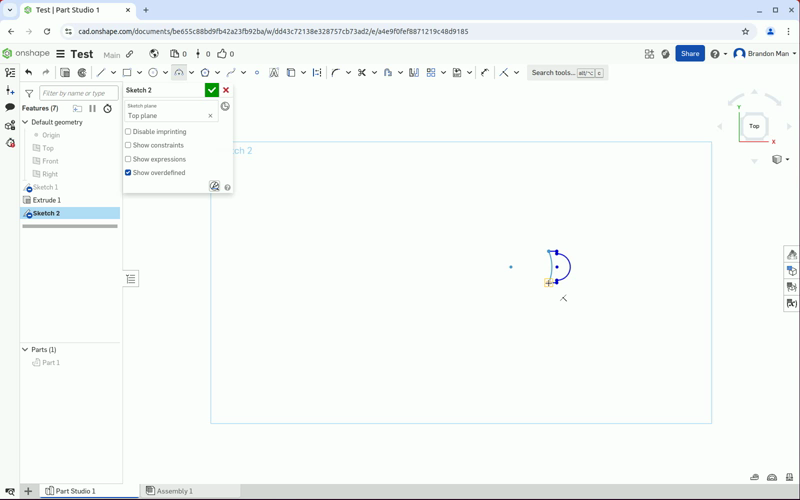
key_down(shift)
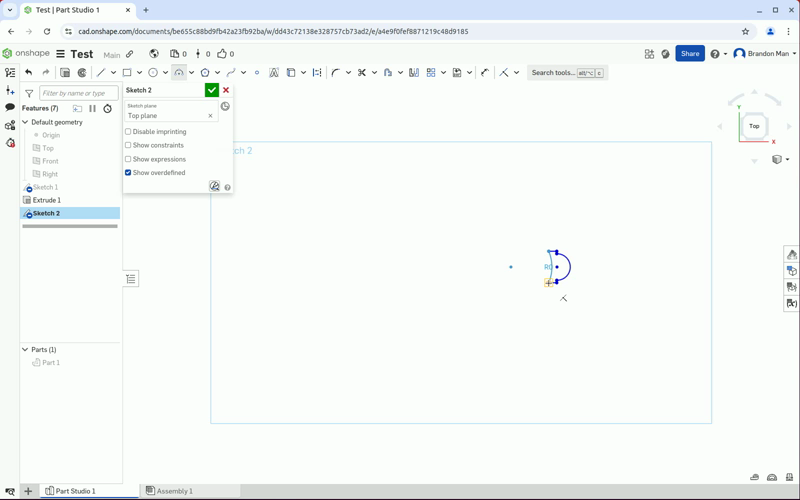
mouse_move(574, 267)
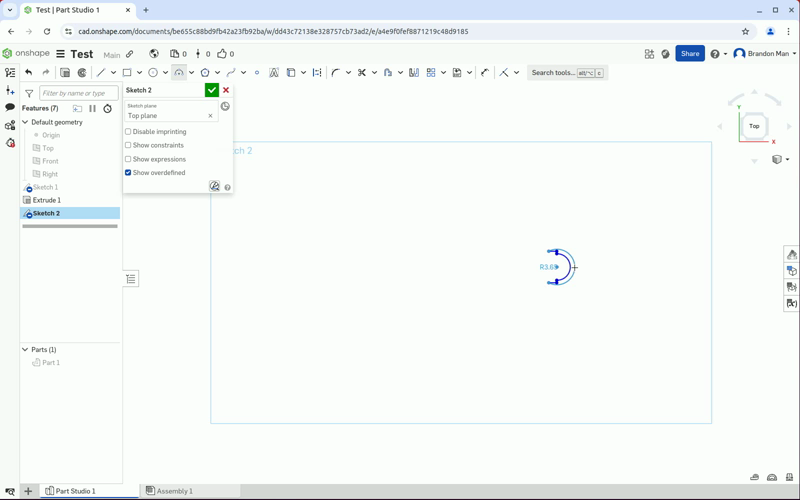
scroll(6)
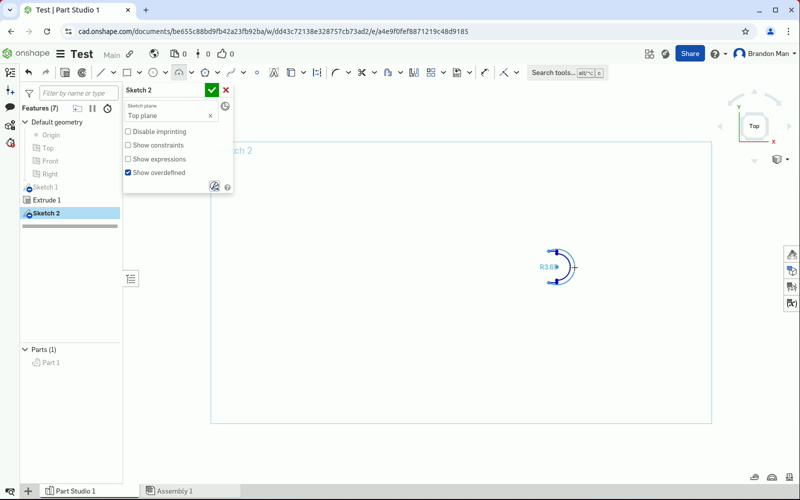
scroll(6)
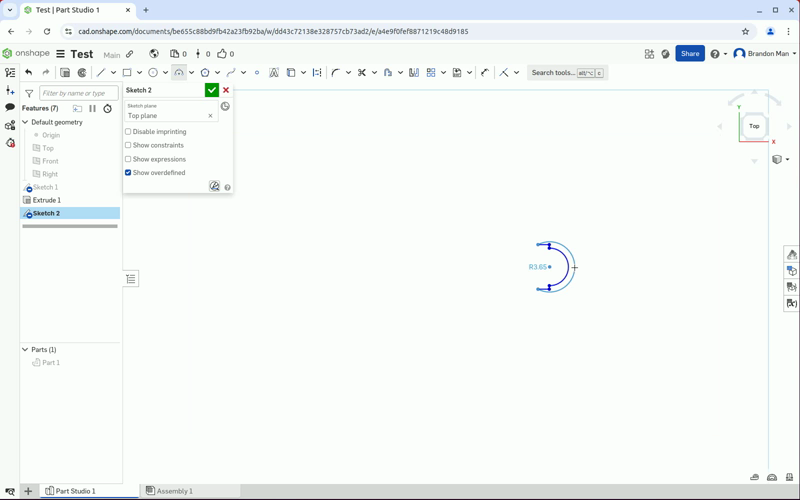
scroll(6)
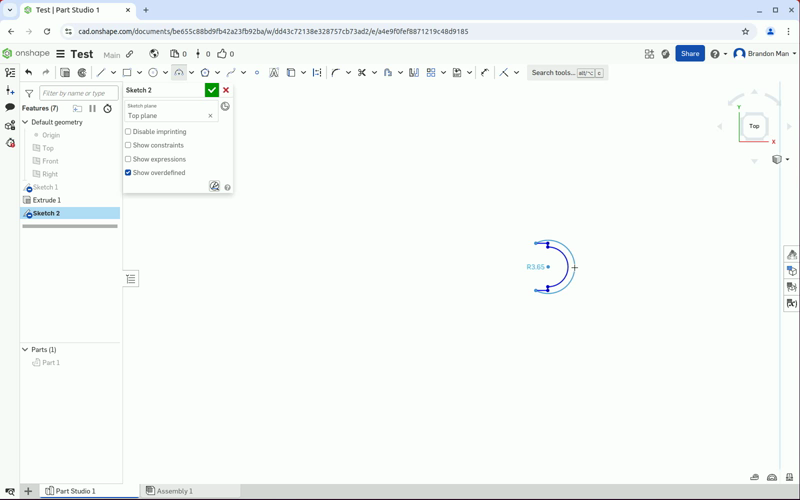
scroll(6)
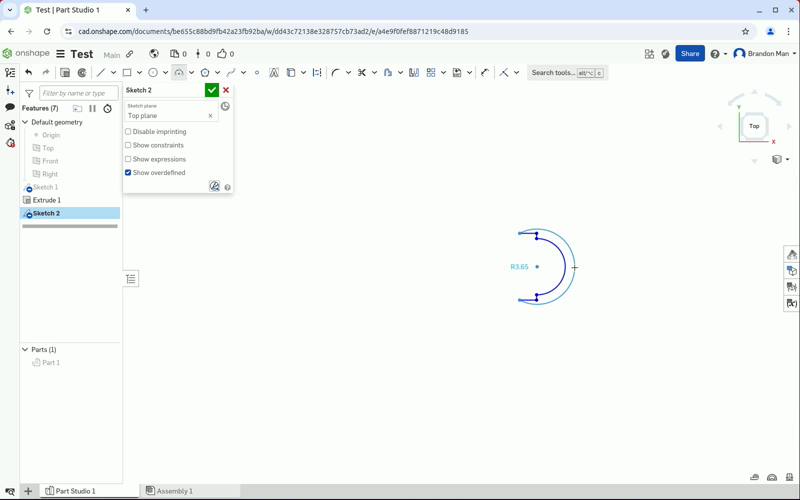
scroll(6)
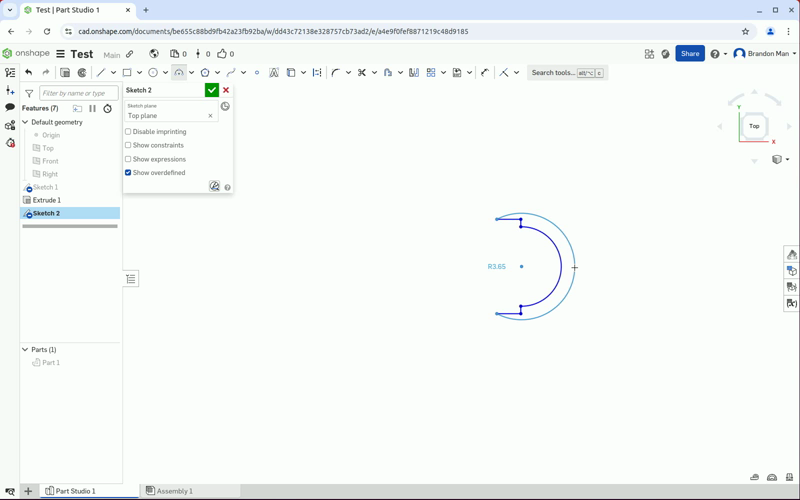
scroll(6)
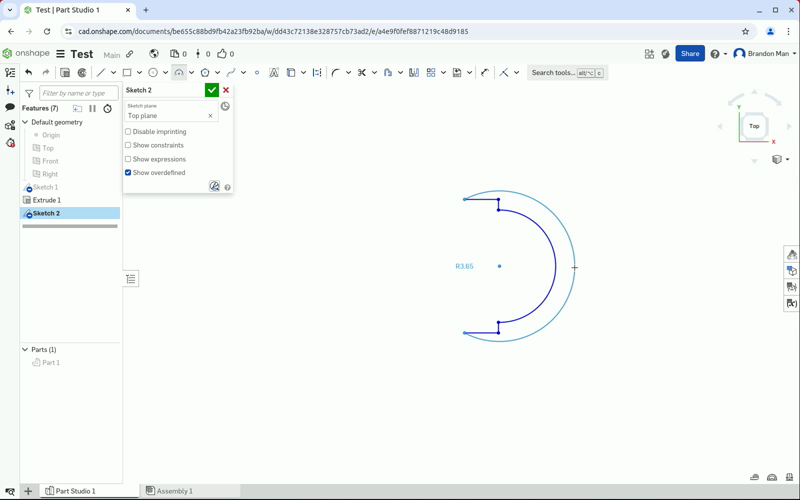
scroll(6)
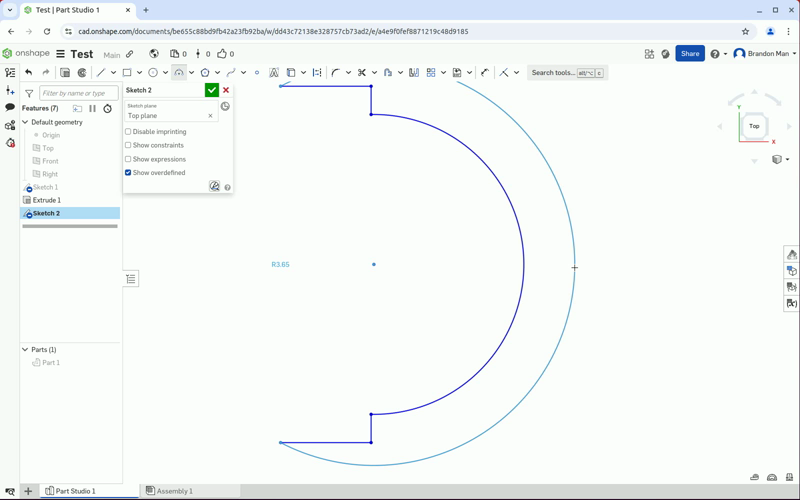
click(574, 267)
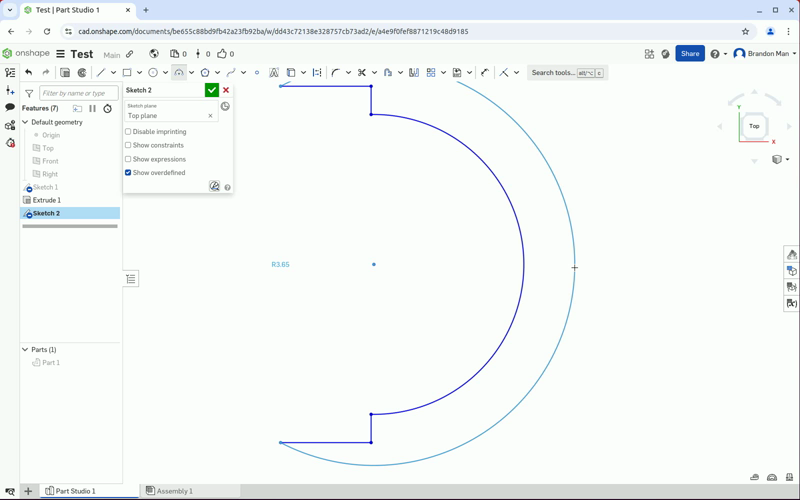
scroll(-6)
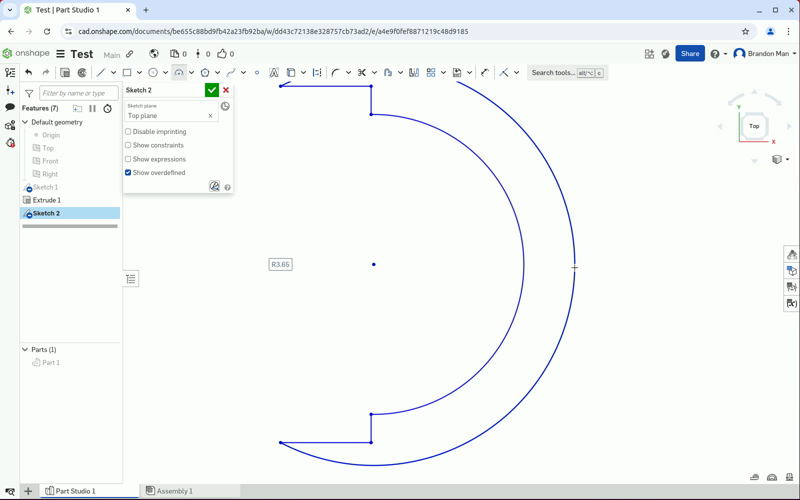
scroll(-6)
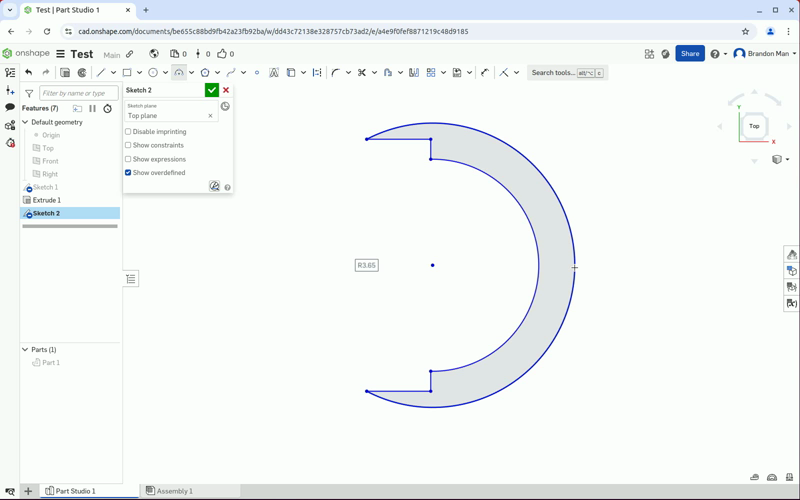
scroll(-6)
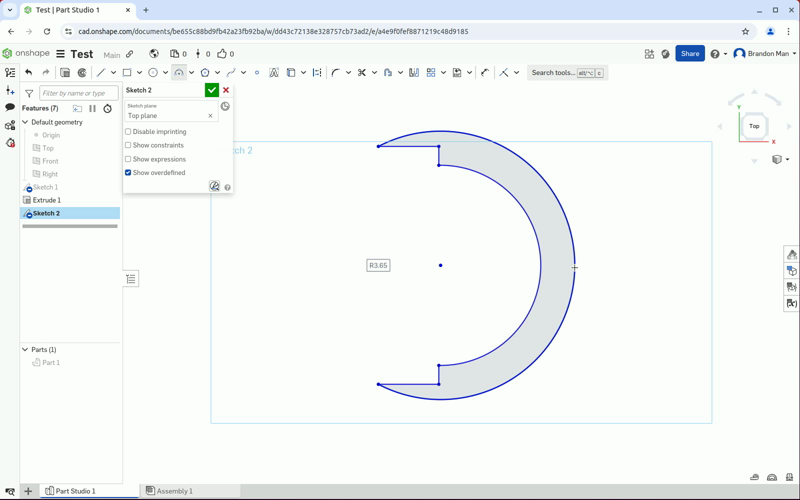
scroll(-6)
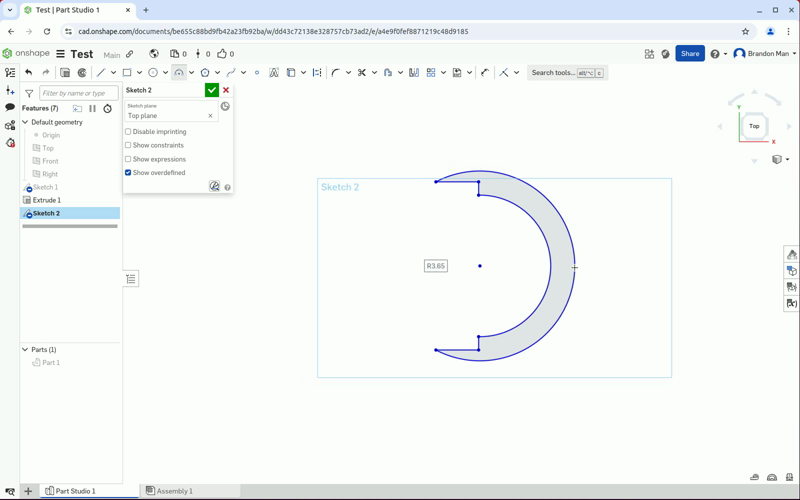
scroll(-6)
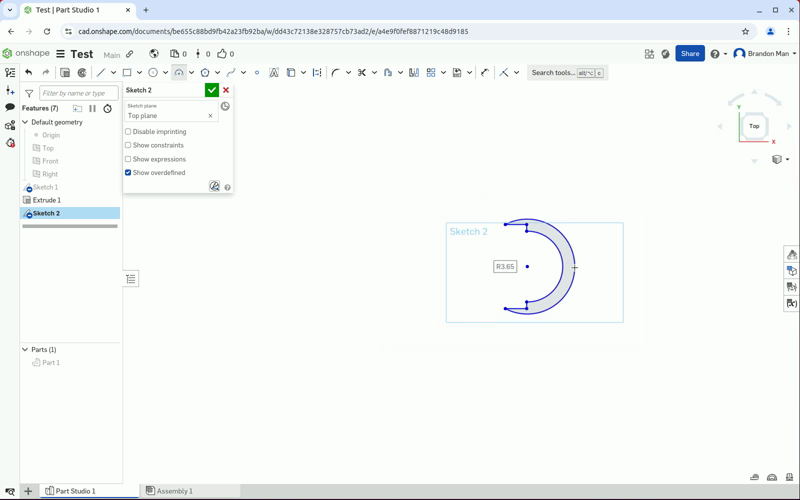
scroll(-6)
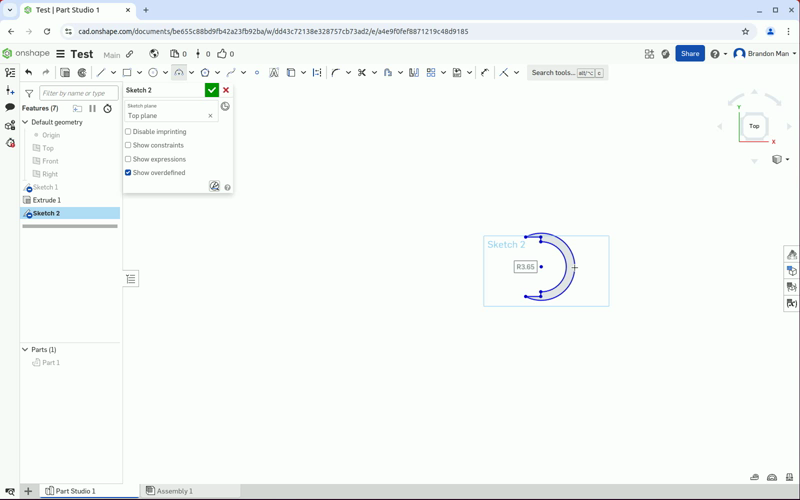
scroll(-6)
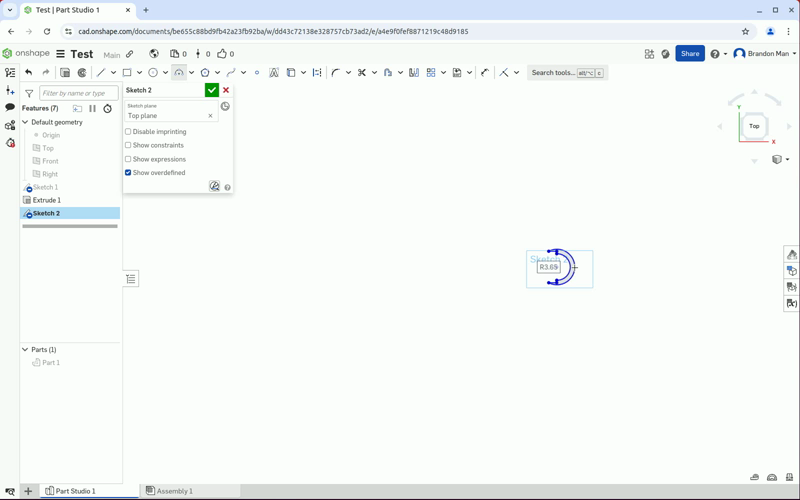
key_up(shift)
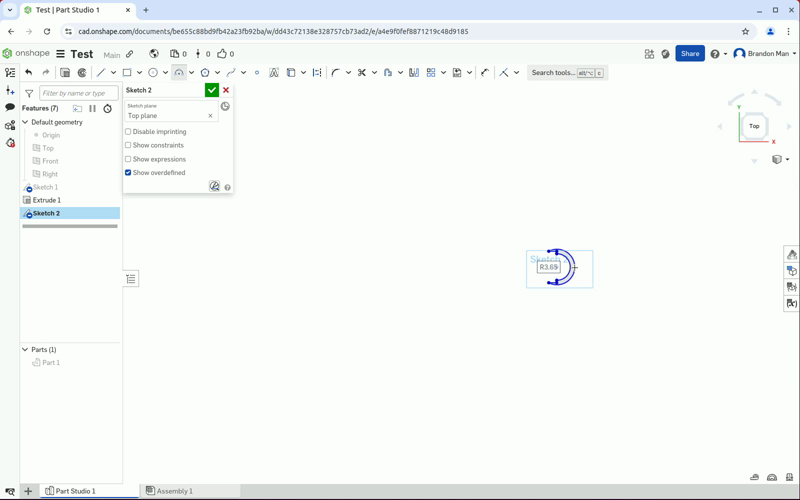
key(esc)
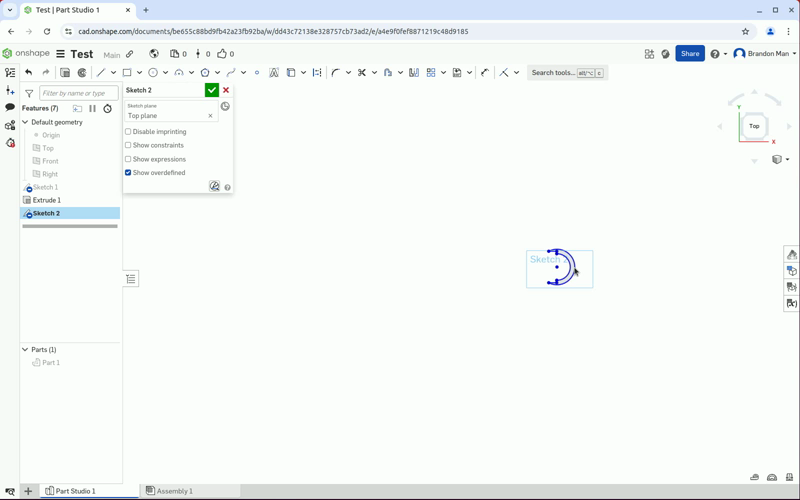
mouse_move(565, 255)
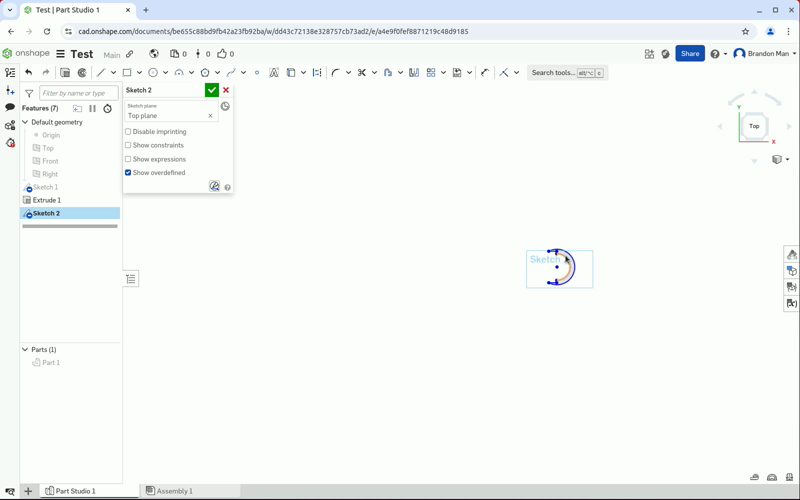
scroll(6)
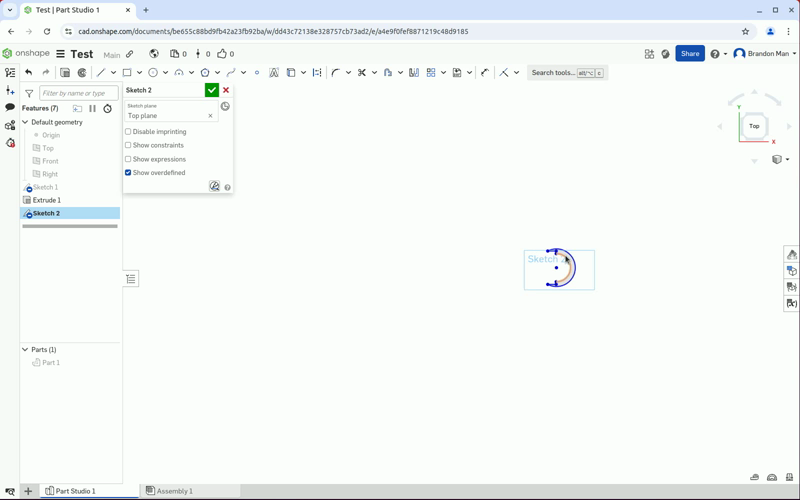
scroll(6)
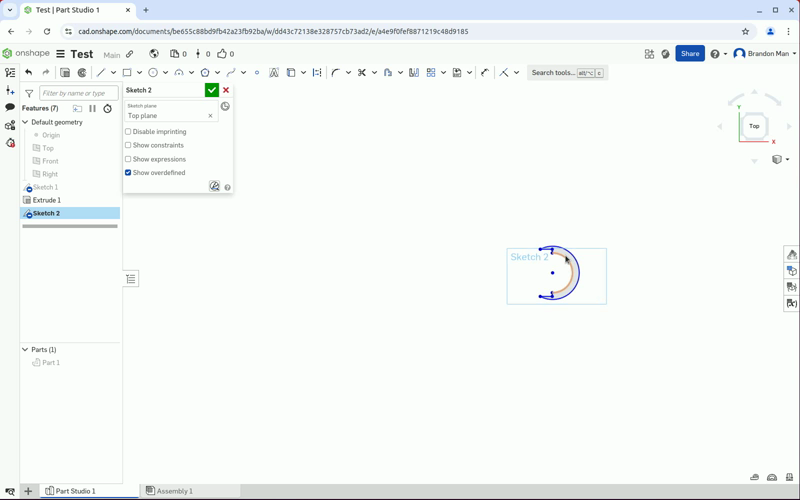
scroll(6)
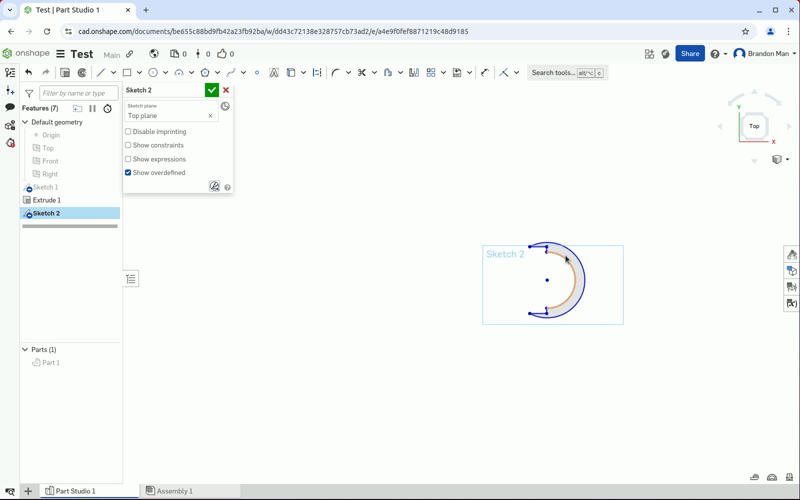
scroll(6)
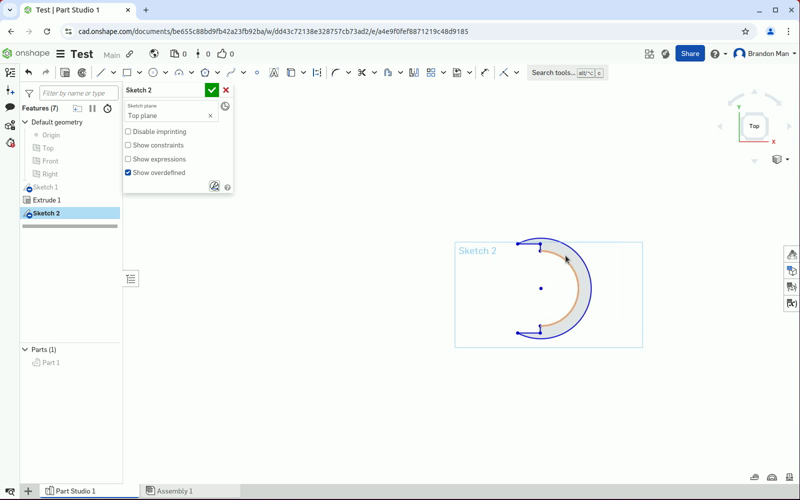
scroll(6)
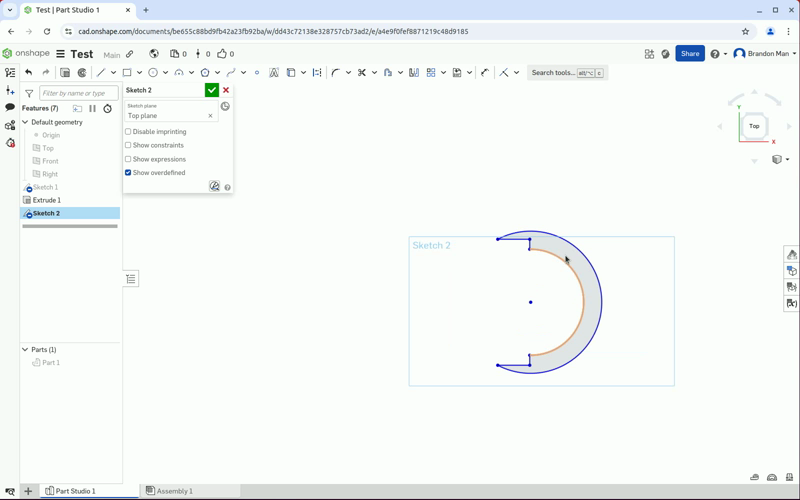
scroll(6)
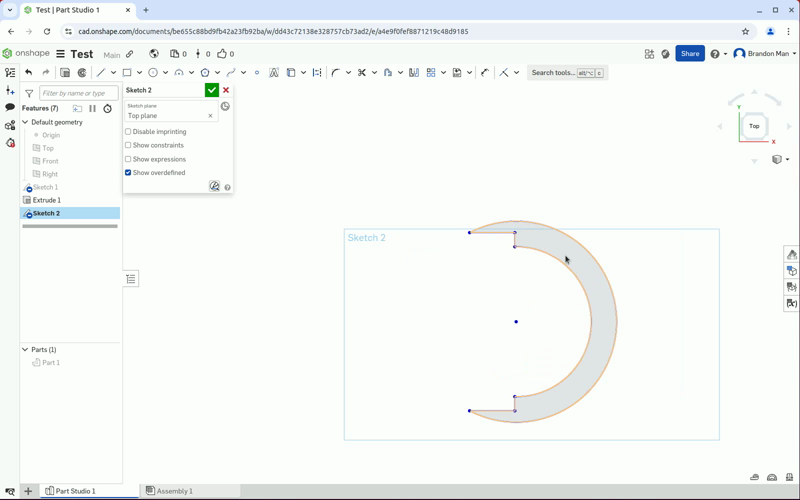
scroll(6)
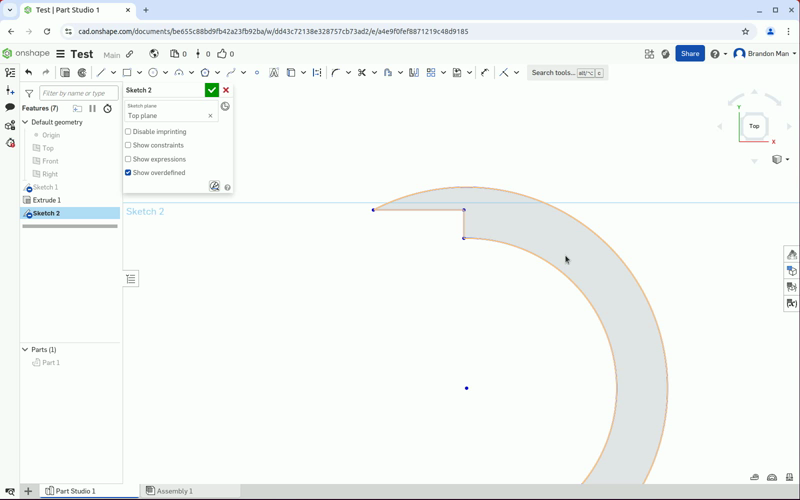
click(565, 255)
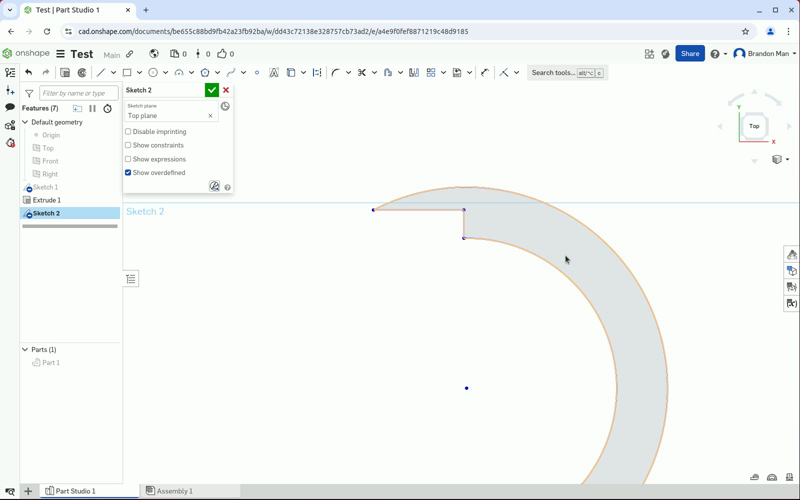
scroll(-6)
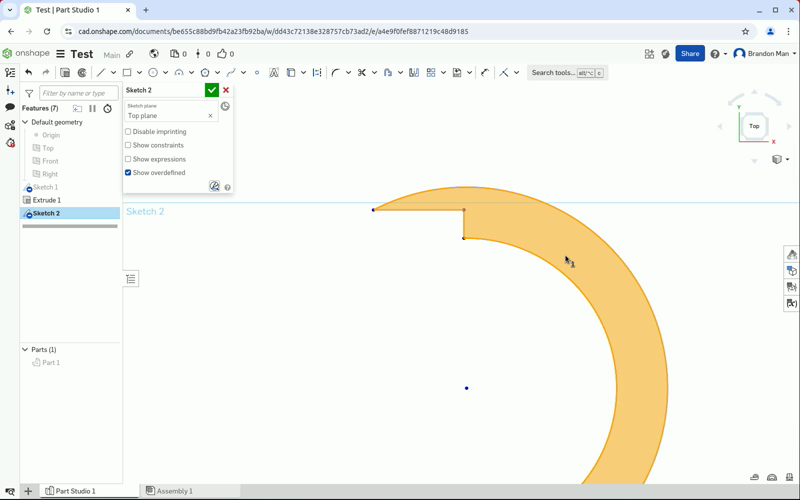
scroll(-6)
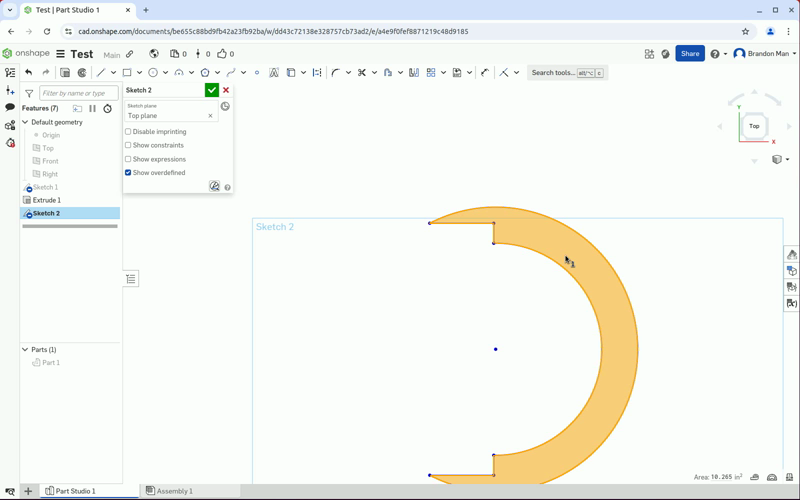
scroll(-6)
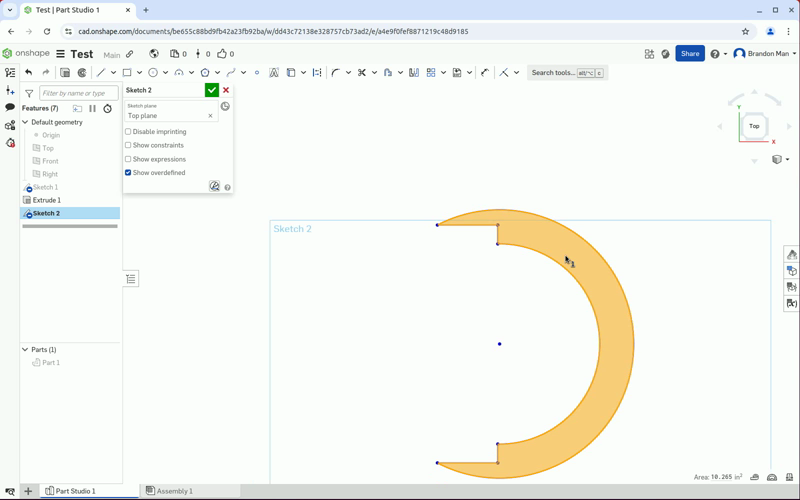
scroll(-6)
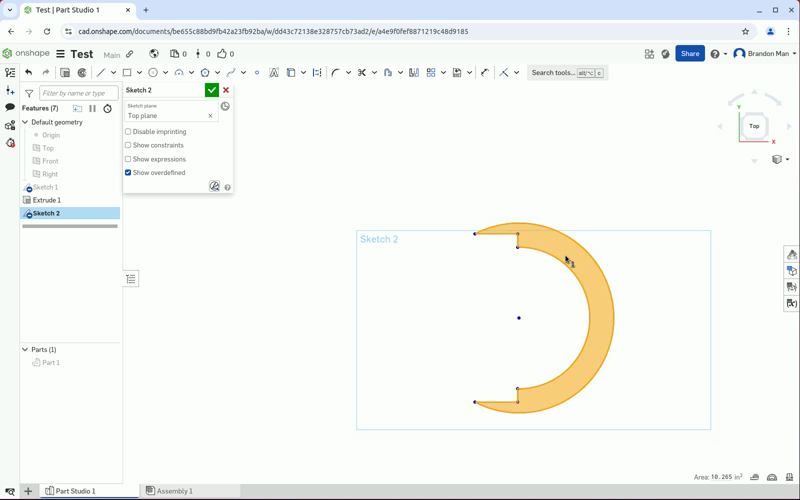
scroll(-6)
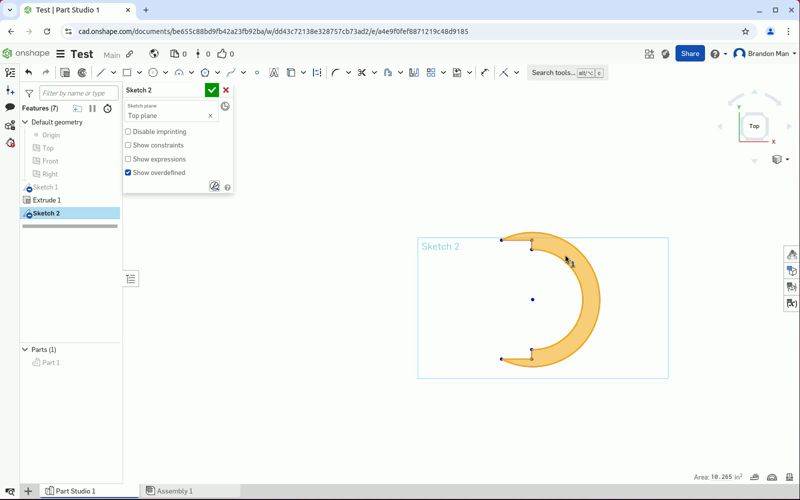
scroll(-6)
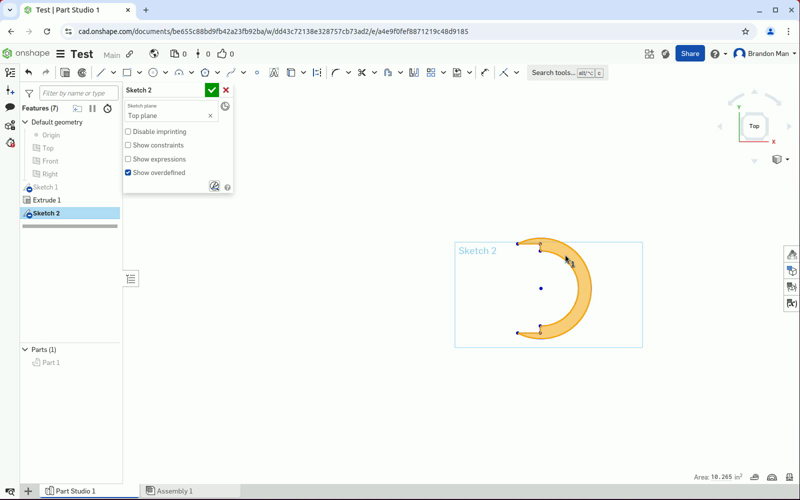
scroll(-6)
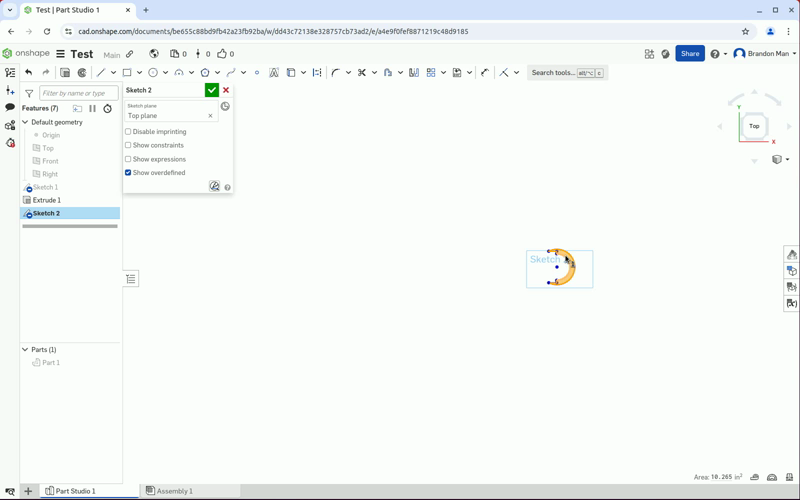
mouse_move(73, 352)
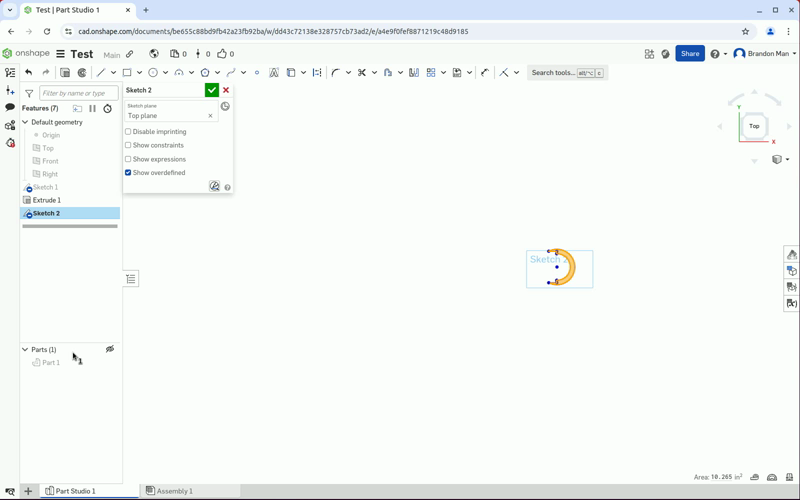
key(shift+y)
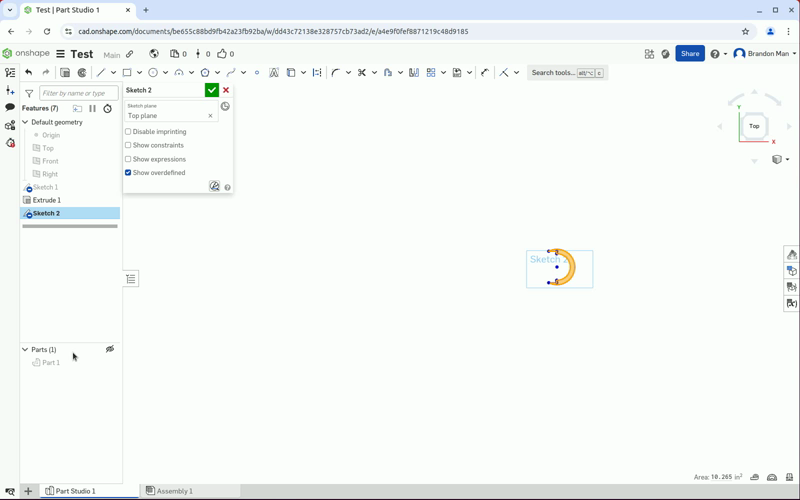
key(shift+e)
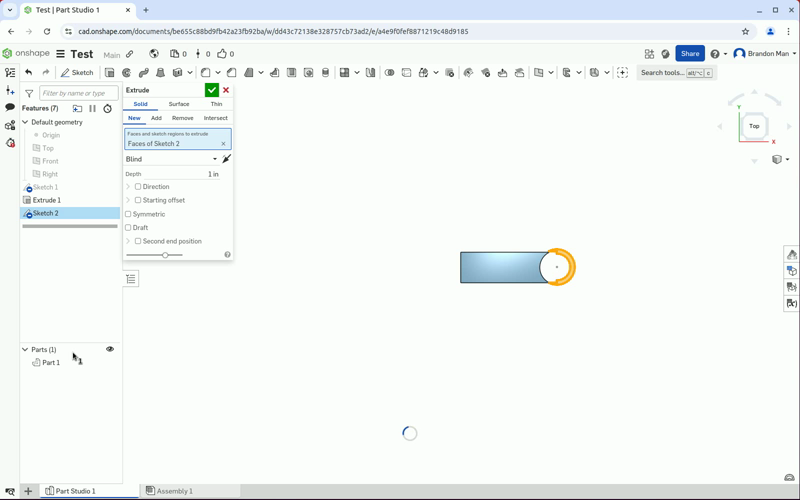
mouse_move(143, 106)
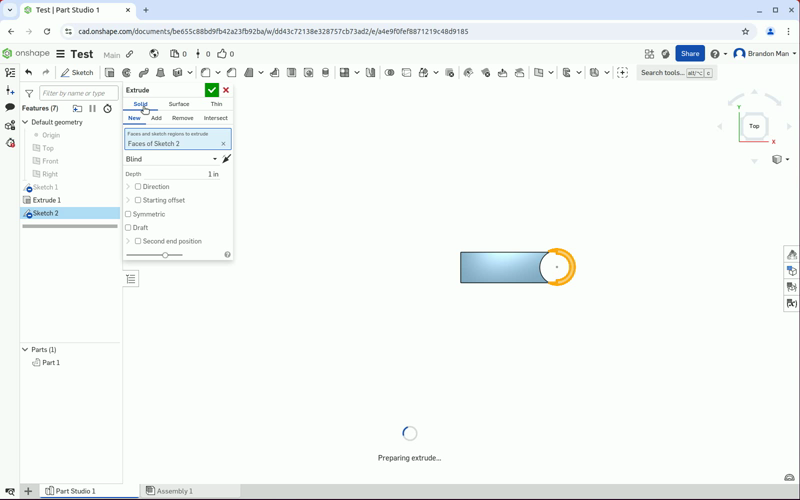
click(143, 106)
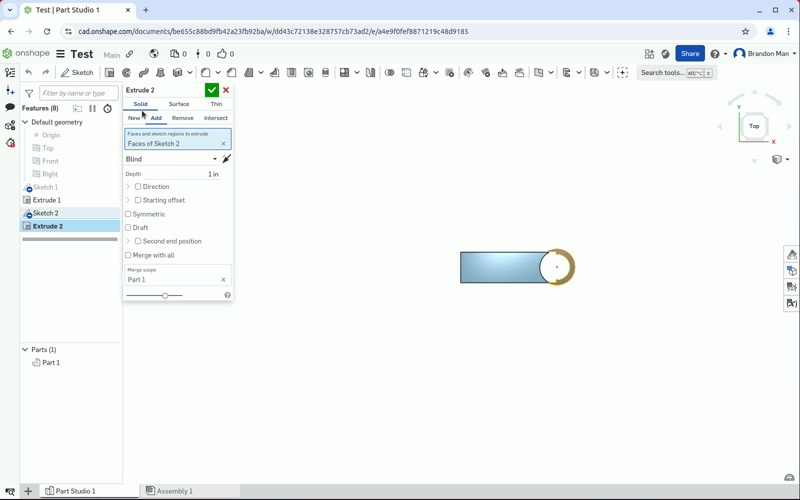
mouse_move(137, 120)
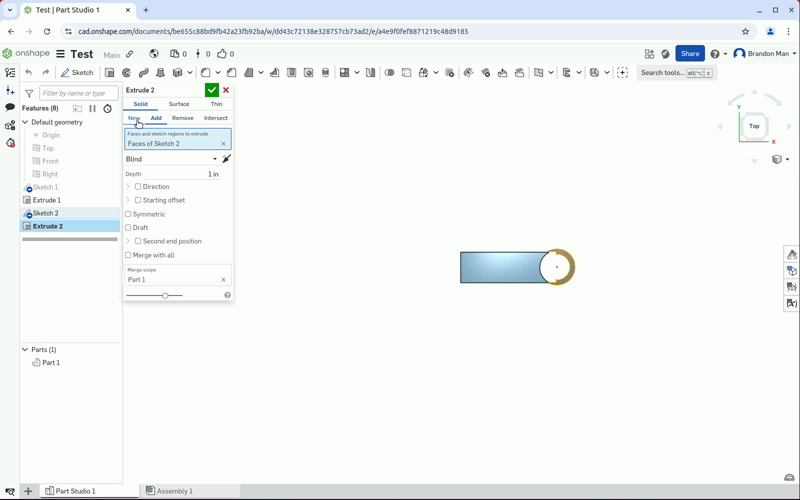
click(137, 120)
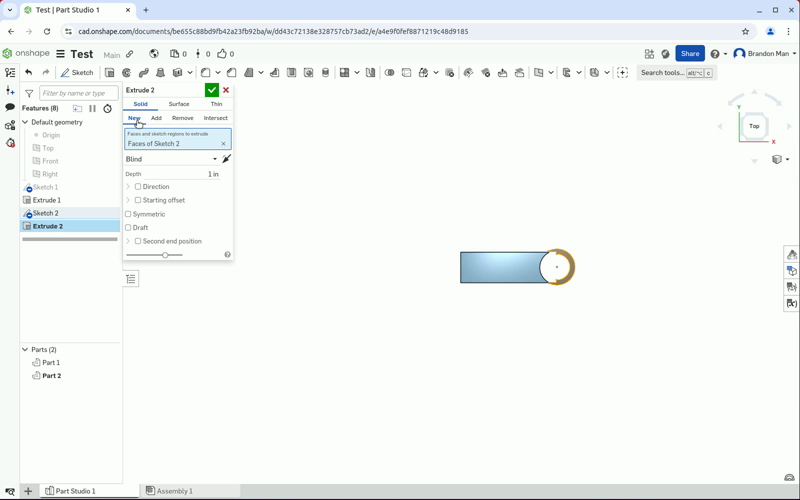
key(tab, 4)
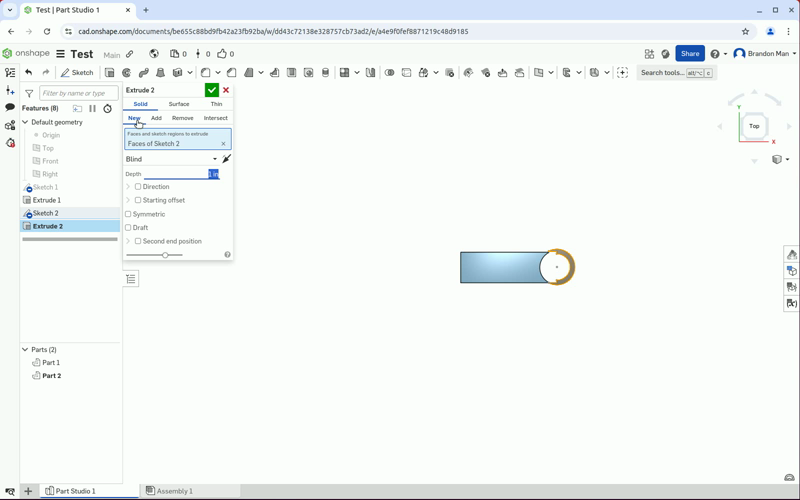
text(1.685)
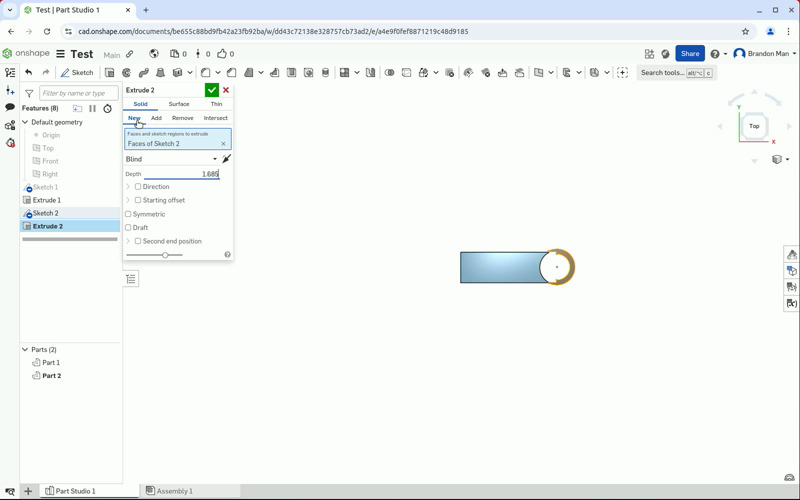
key(enter)
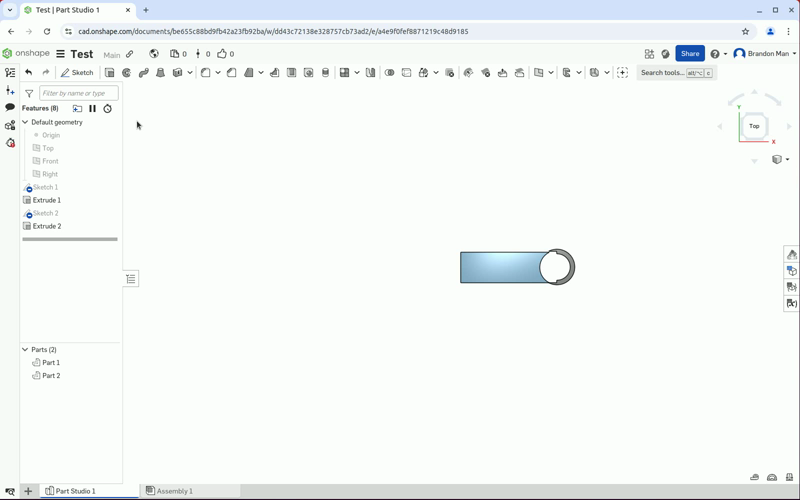
key(shift+h)
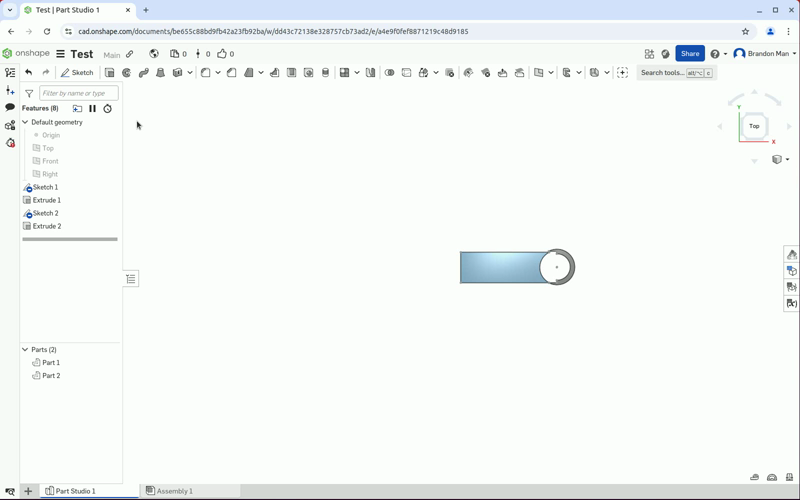
key(shift+h)
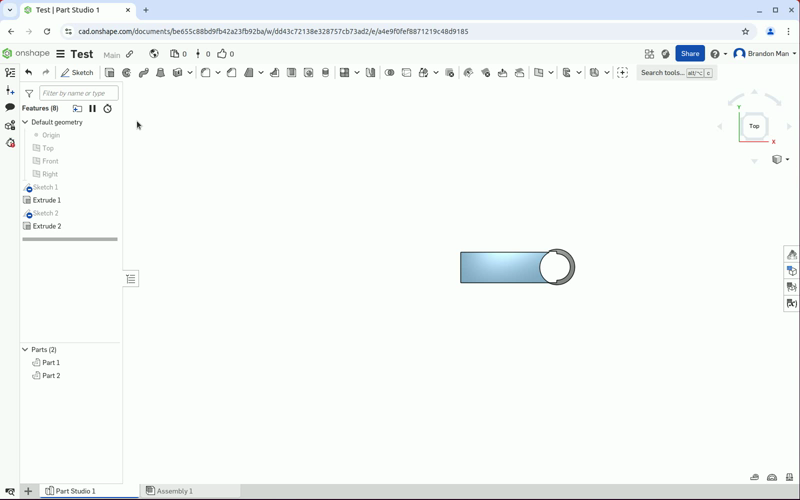
mouse_move(73, 189)
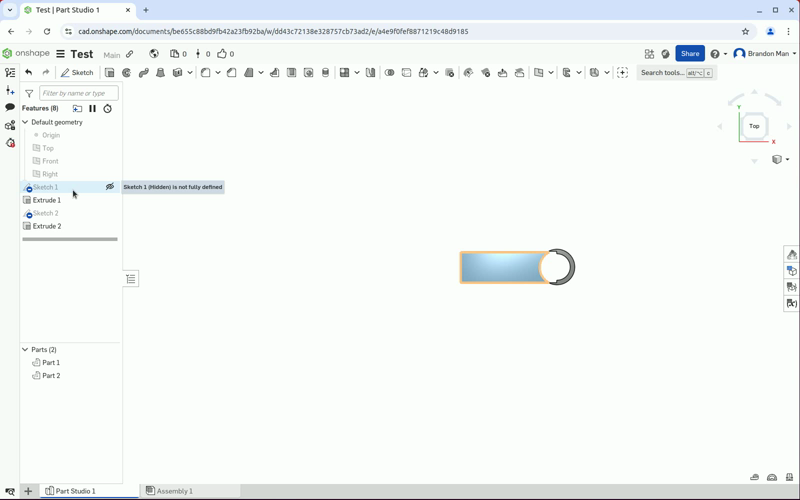
click(73, 189)
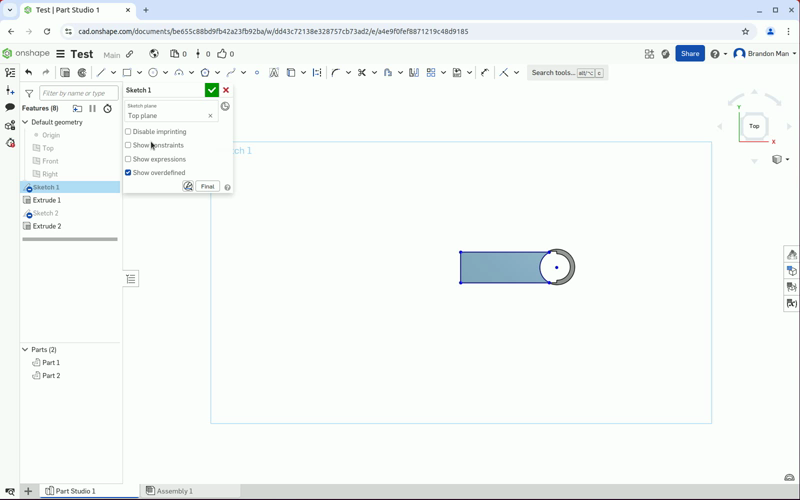
mouse_move(229, 92)
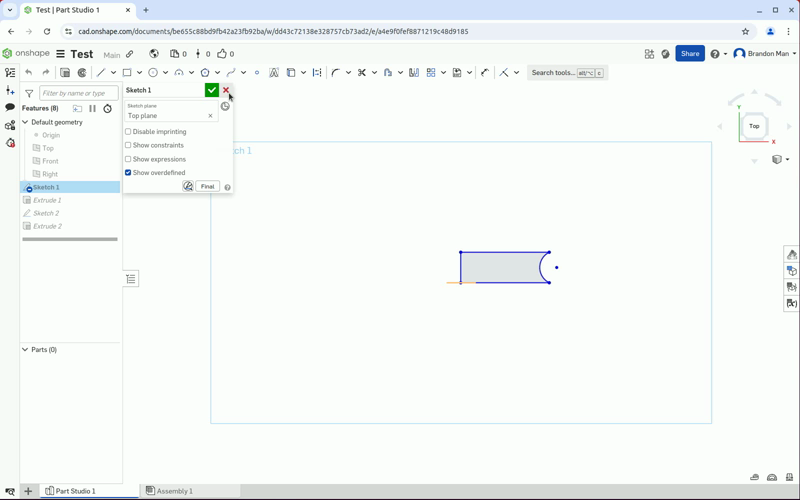
click(229, 92)
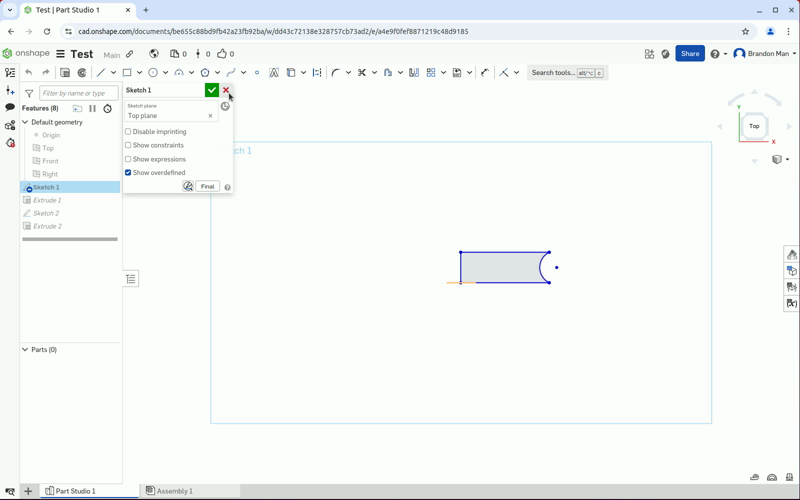
key(shift+s)
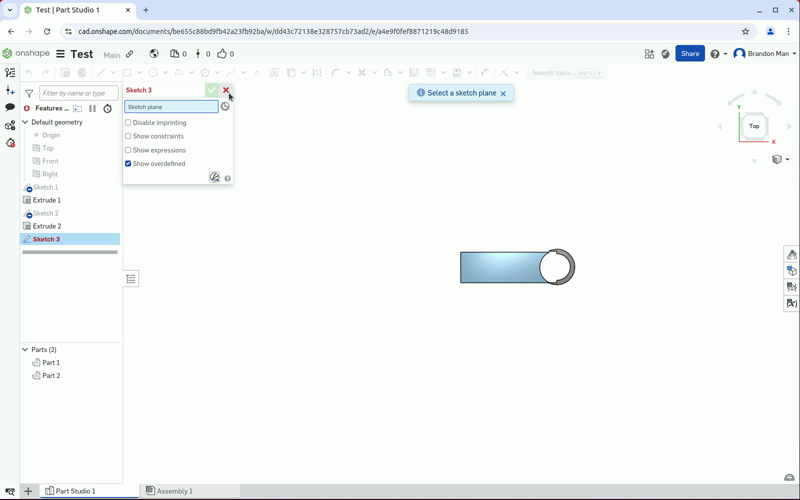
mouse_move(73, 150)
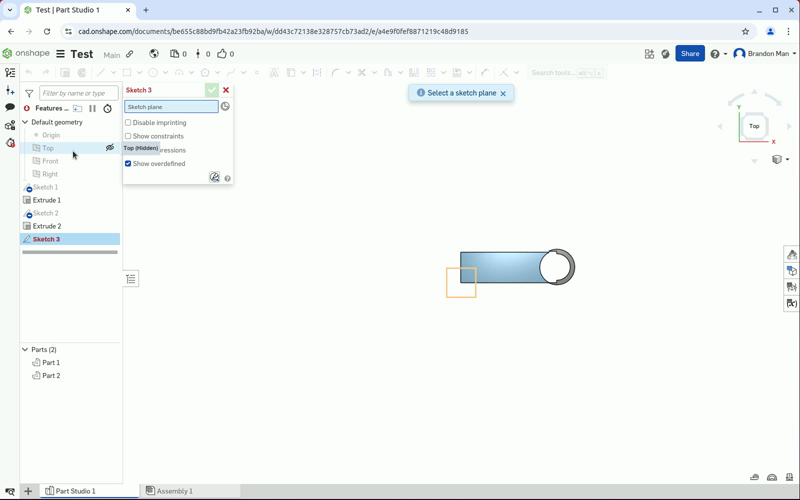
click(73, 150)
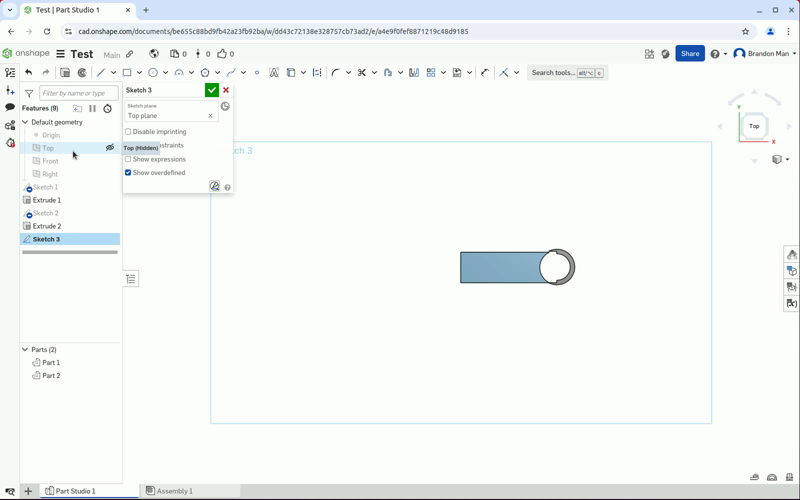
mouse_move(73, 352)
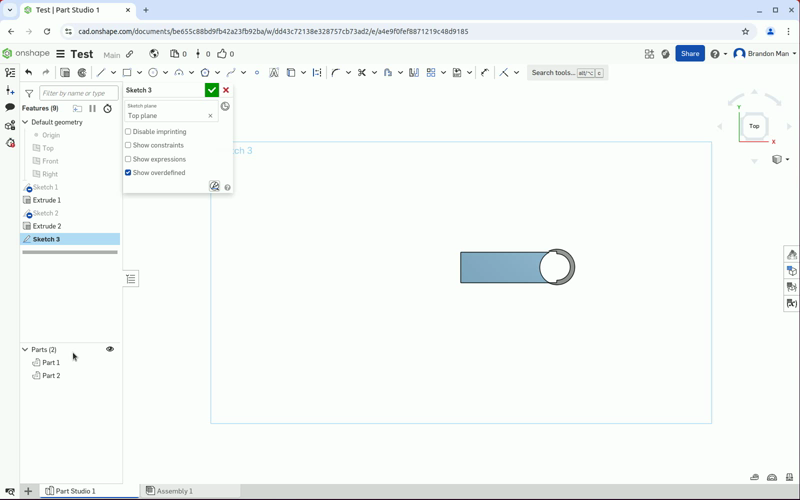
key(y)
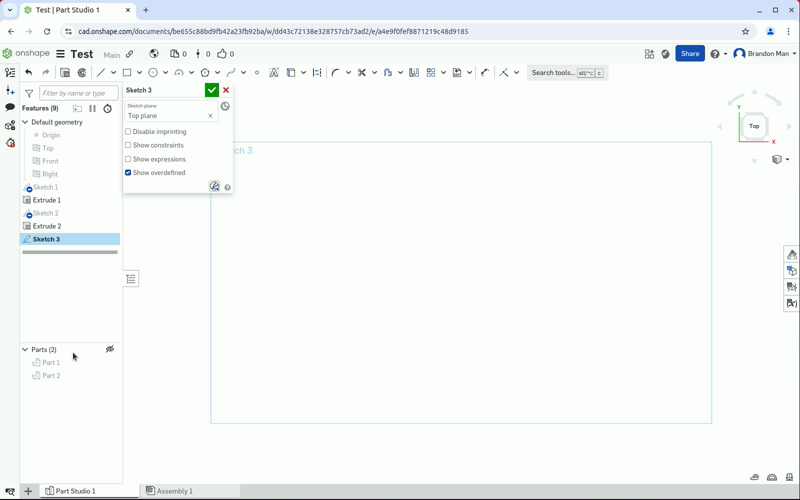
key(l)
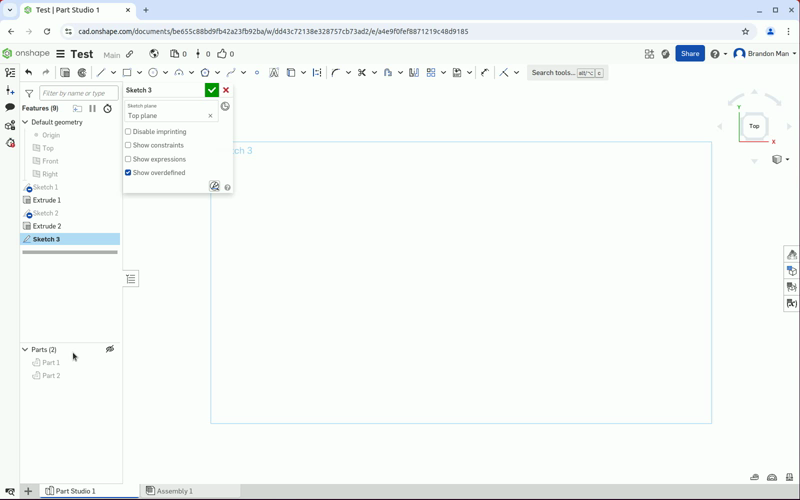
key_down(shift)
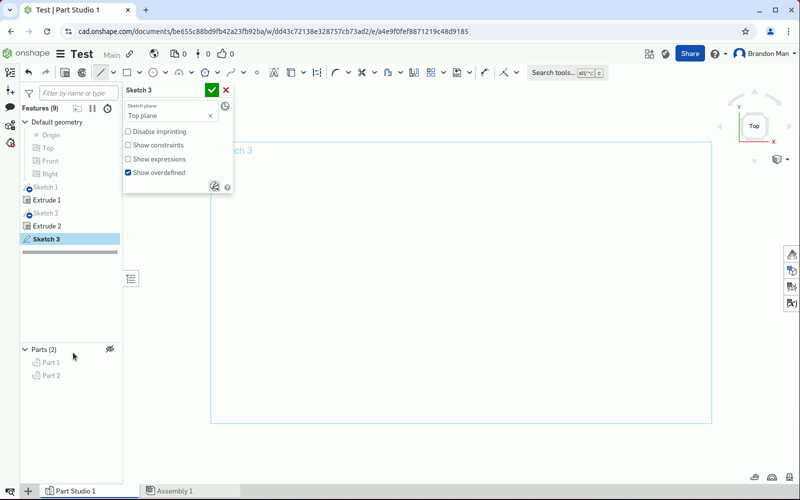
mouse_move(548, 282)
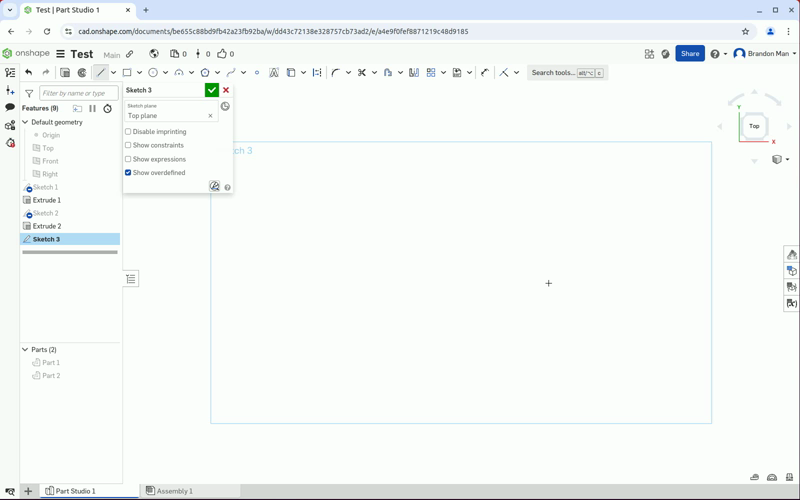
click(548, 282)
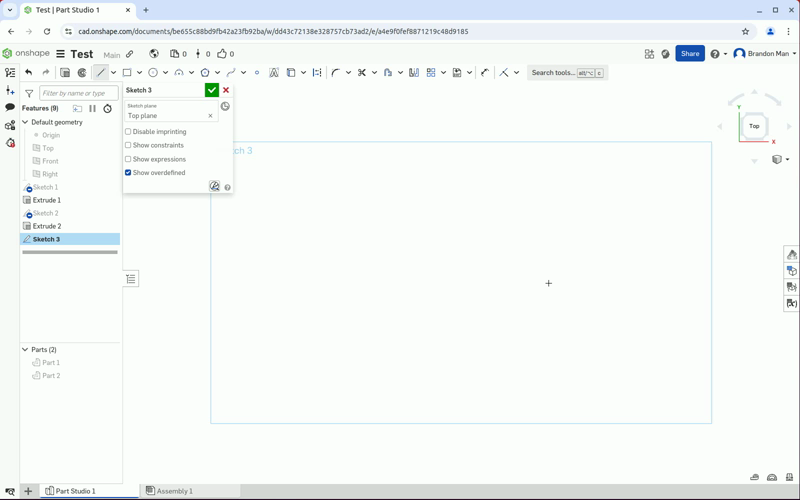
key_up(shift)
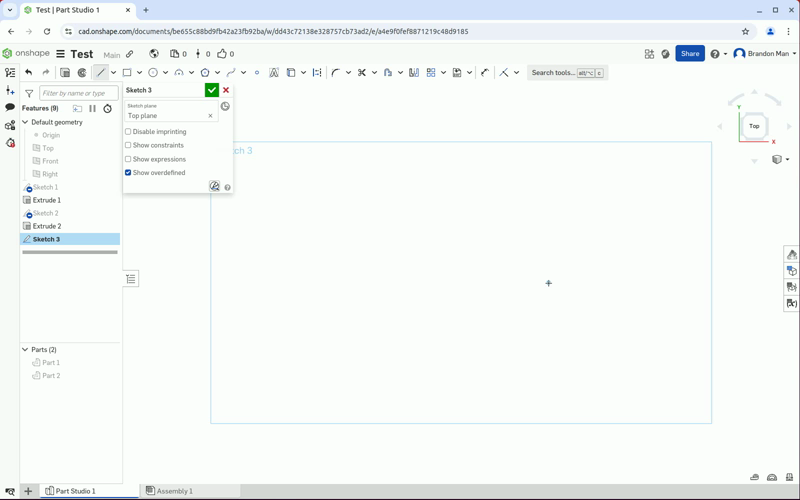
key_down(shift)
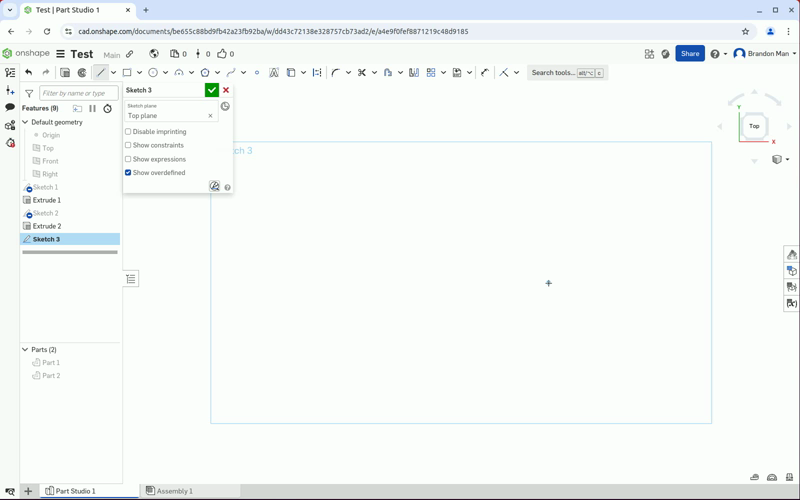
mouse_move(578, 282)
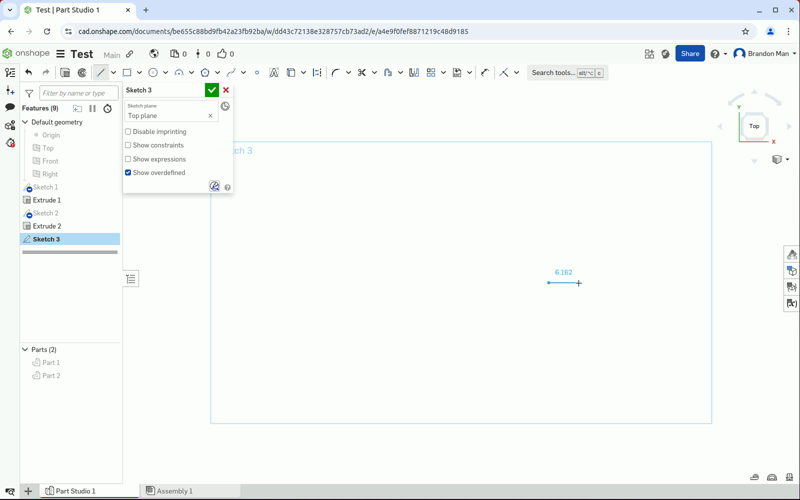
mouse_move(556, 282)
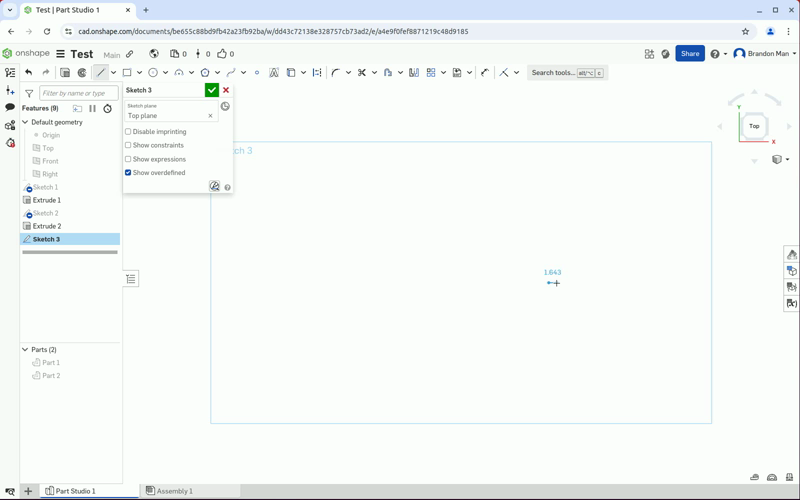
click(556, 282)
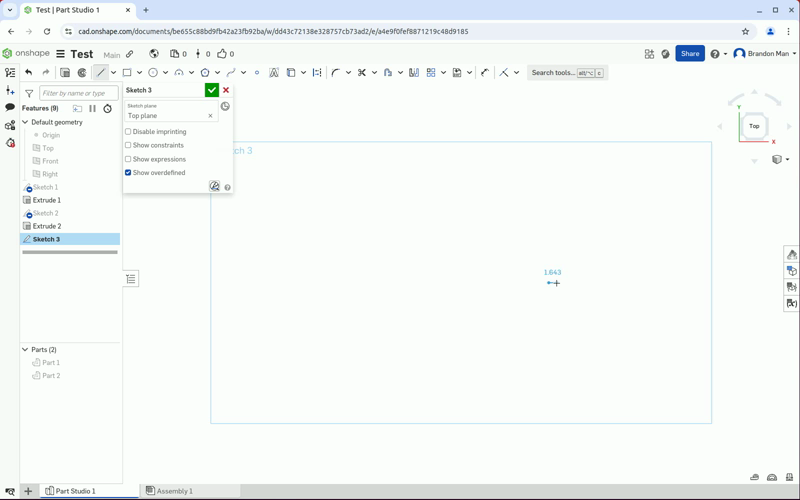
key_up(shift)
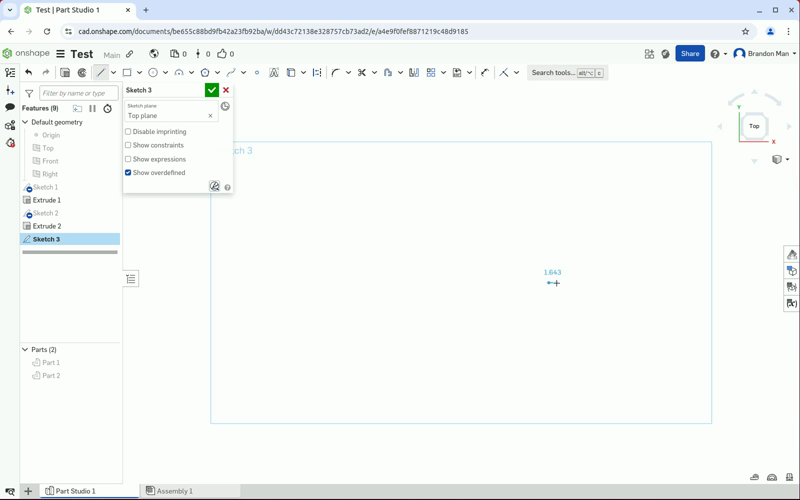
key_down(shift)
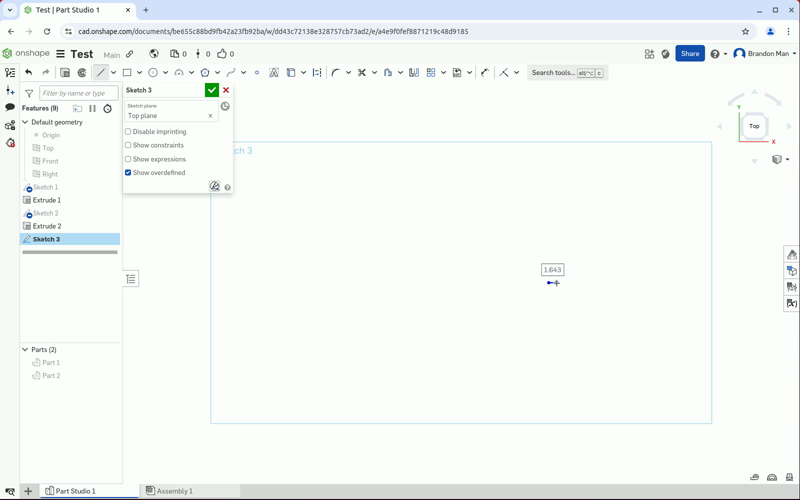
mouse_move(586, 282)
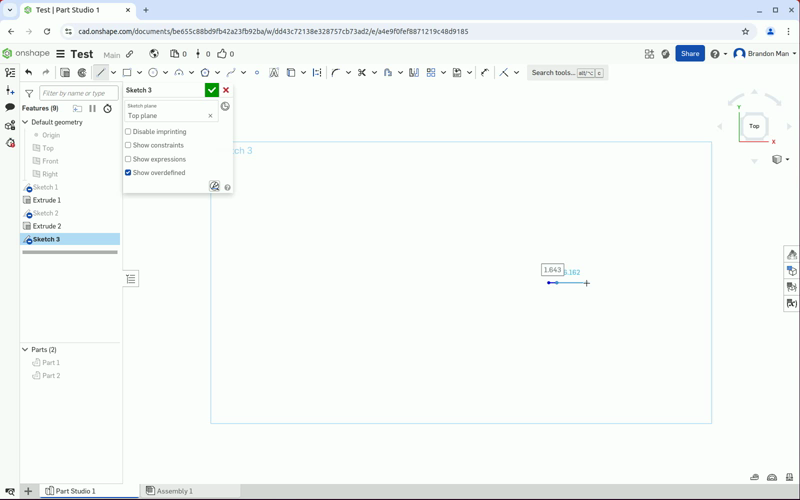
mouse_move(556, 280)
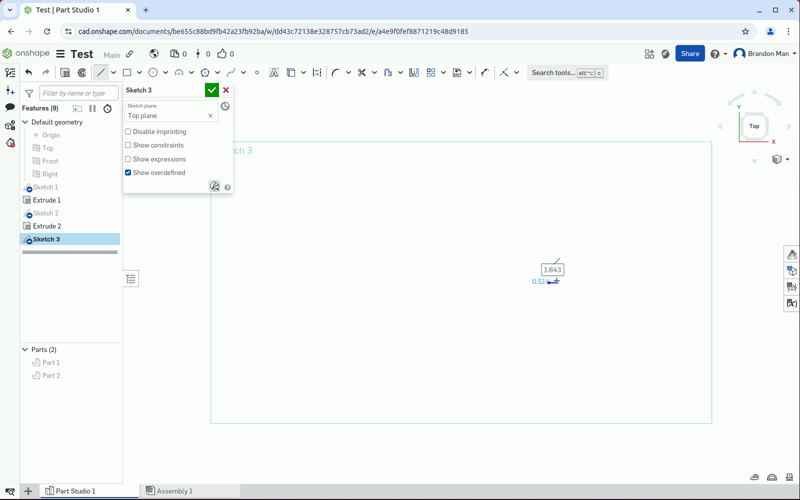
scroll(6)
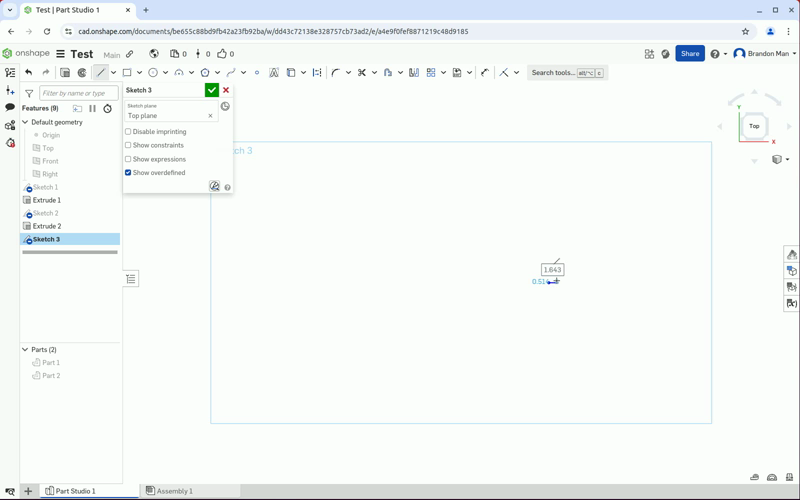
scroll(6)
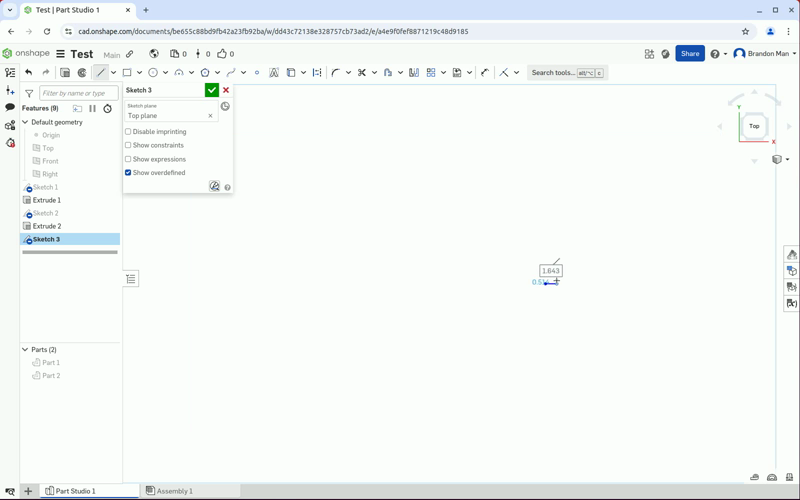
scroll(6)
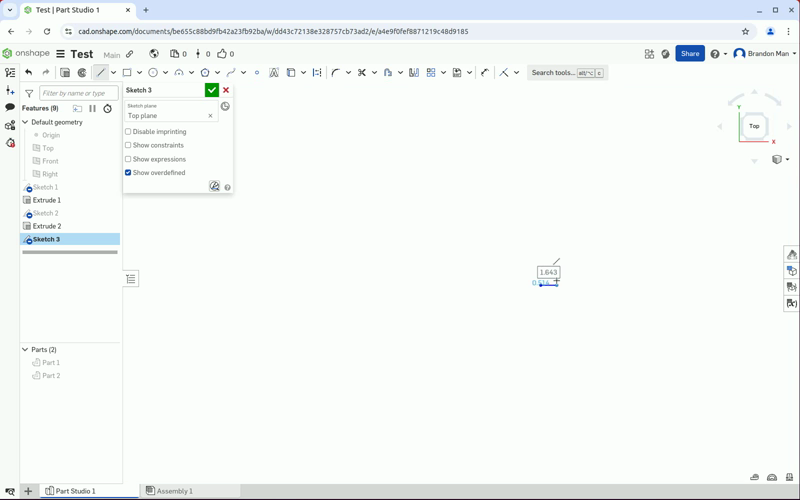
scroll(6)
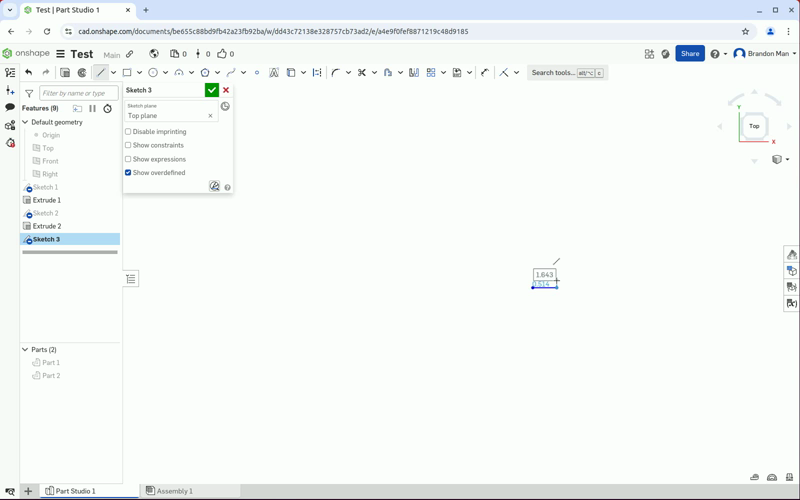
scroll(6)
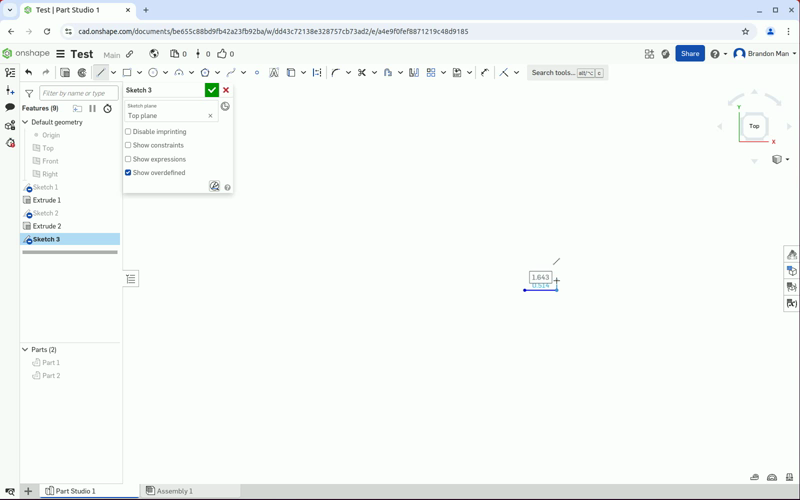
scroll(6)
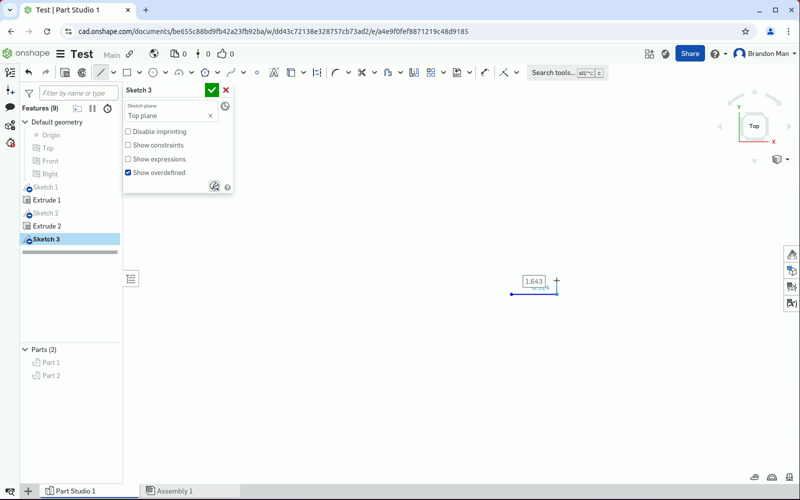
scroll(6)
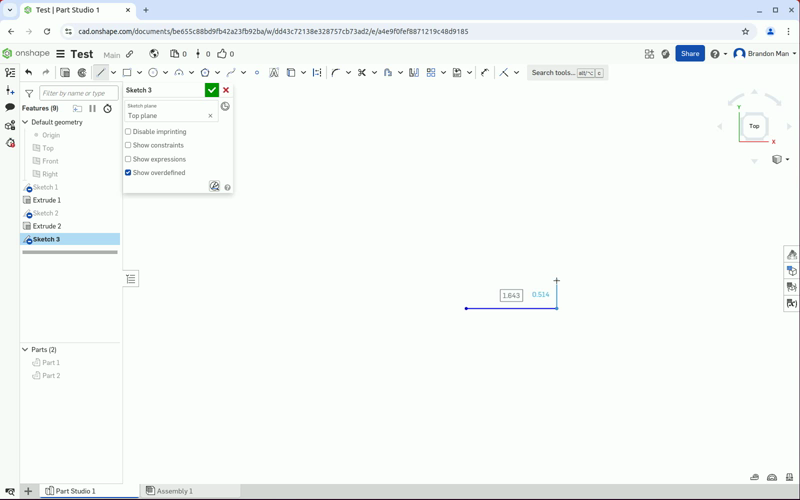
click(556, 280)
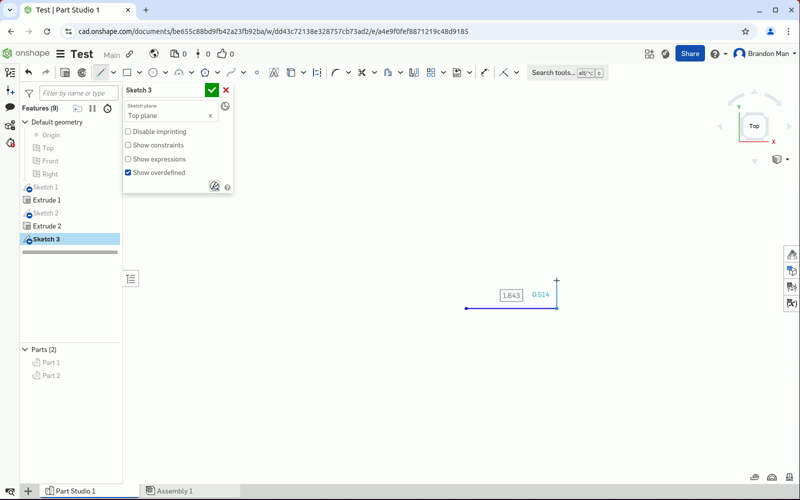
scroll(-6)
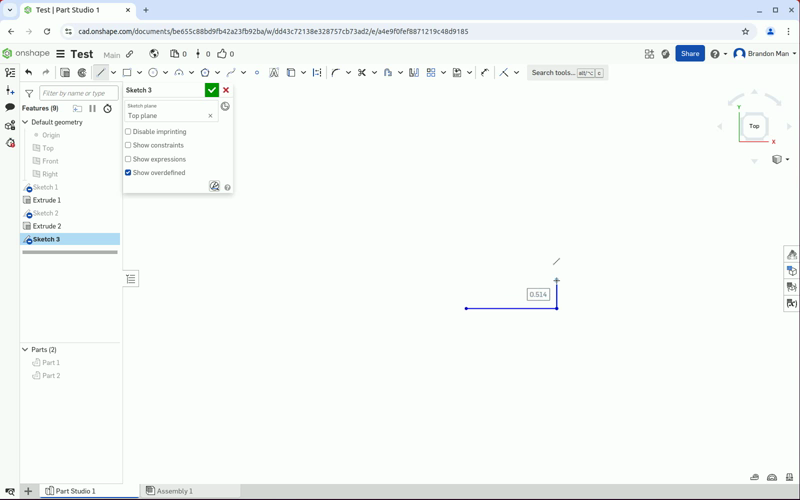
scroll(-6)
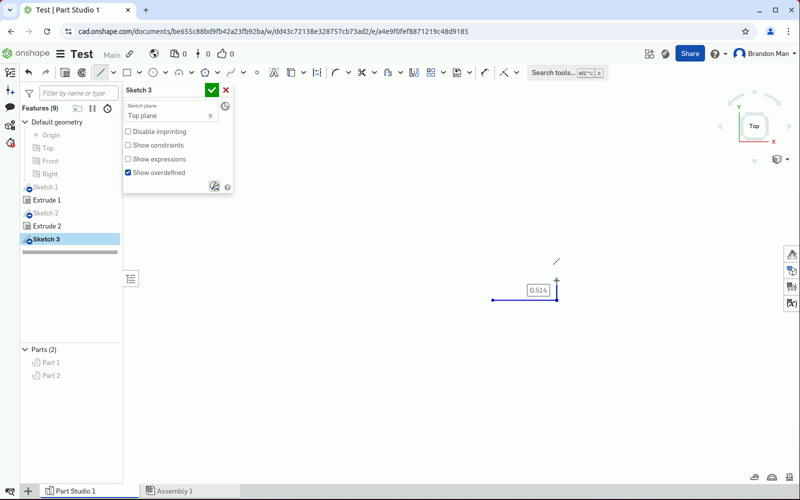
scroll(-6)
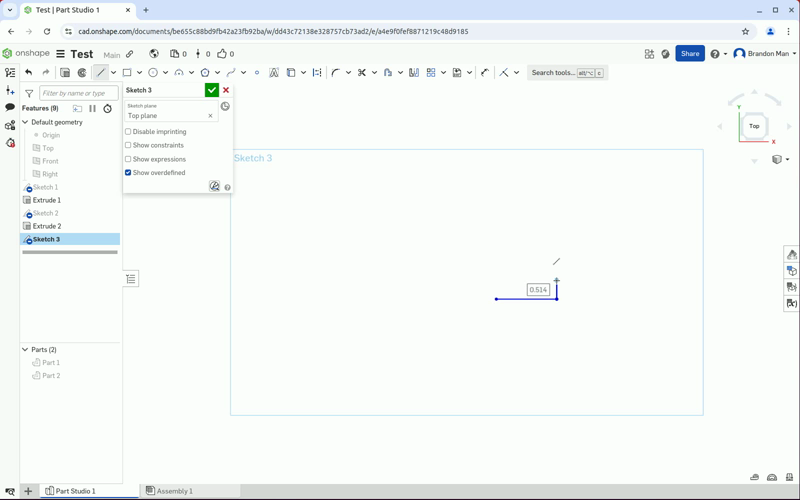
scroll(-6)
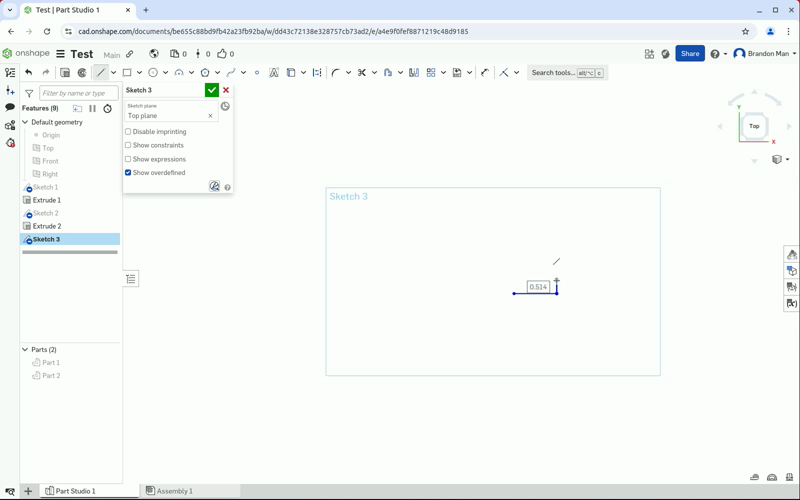
scroll(-6)
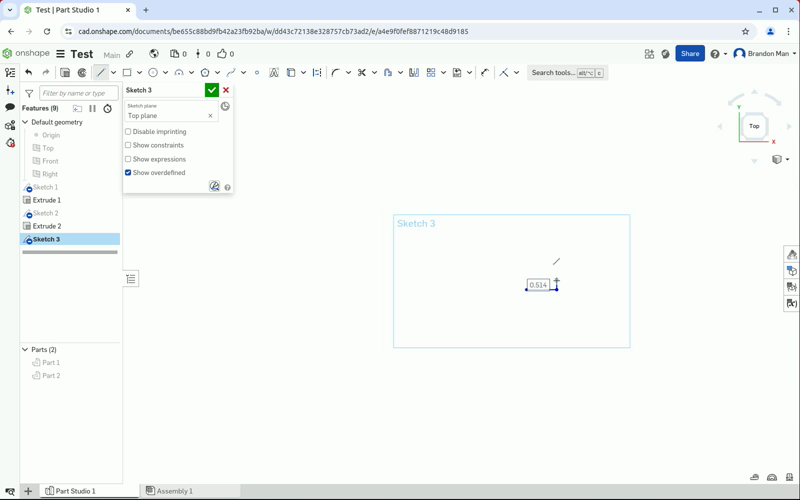
scroll(-6)
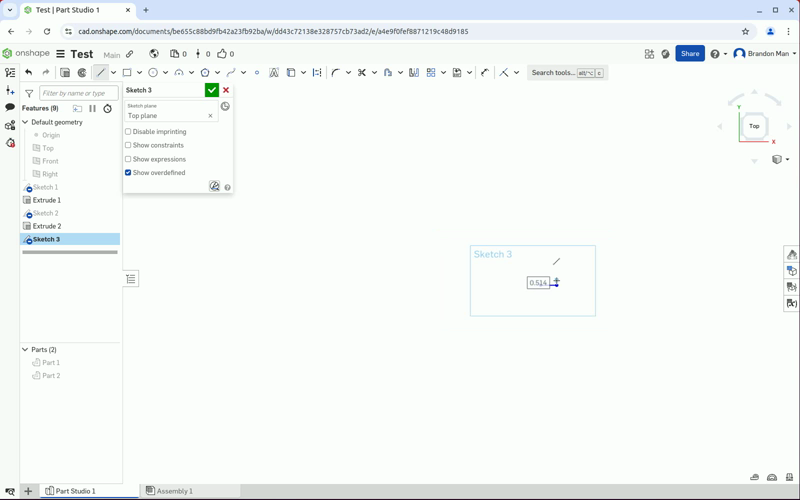
scroll(-6)
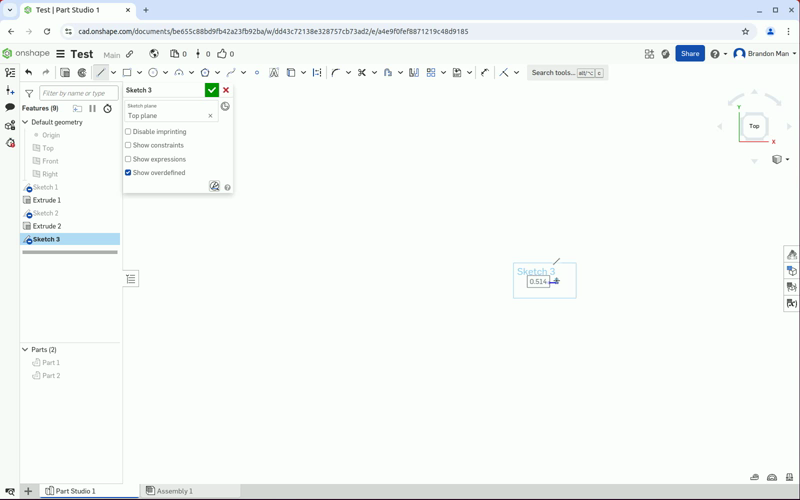
key_up(shift)
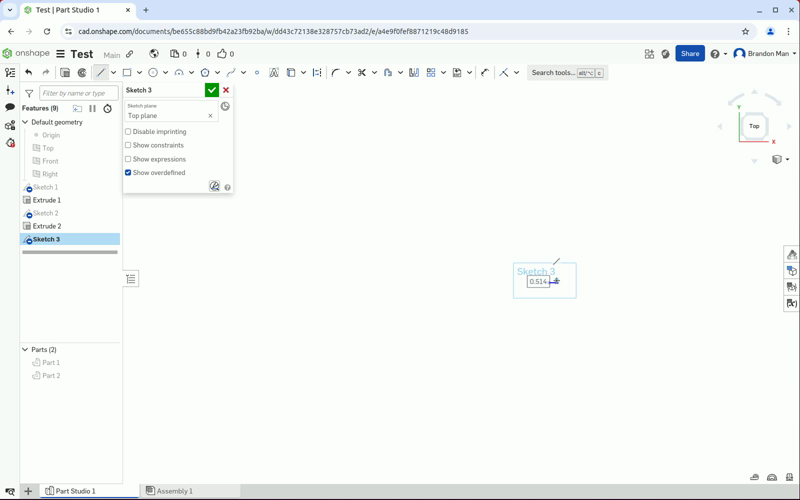
key(esc)
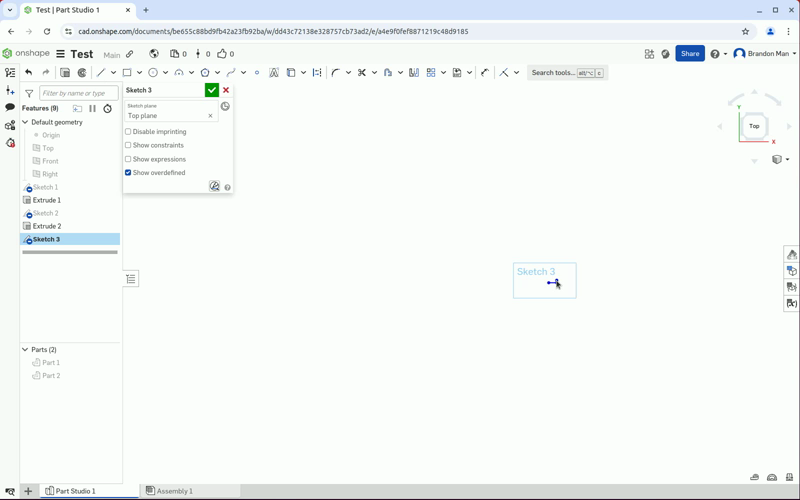
key(a)
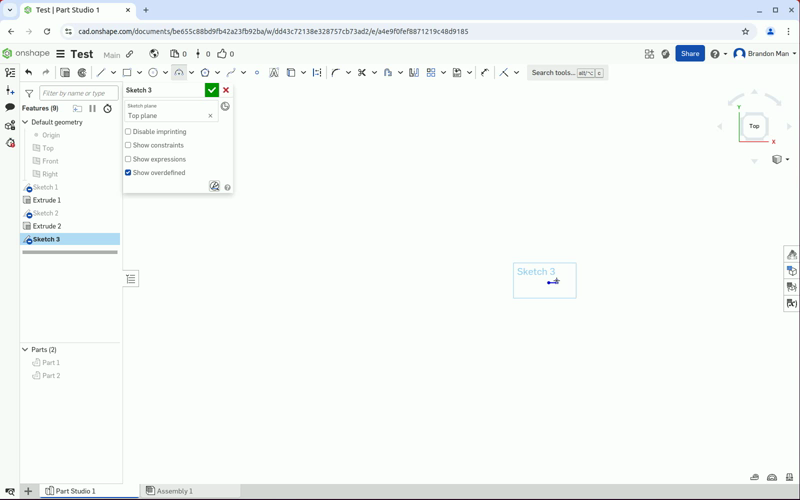
mouse_move(556, 280)
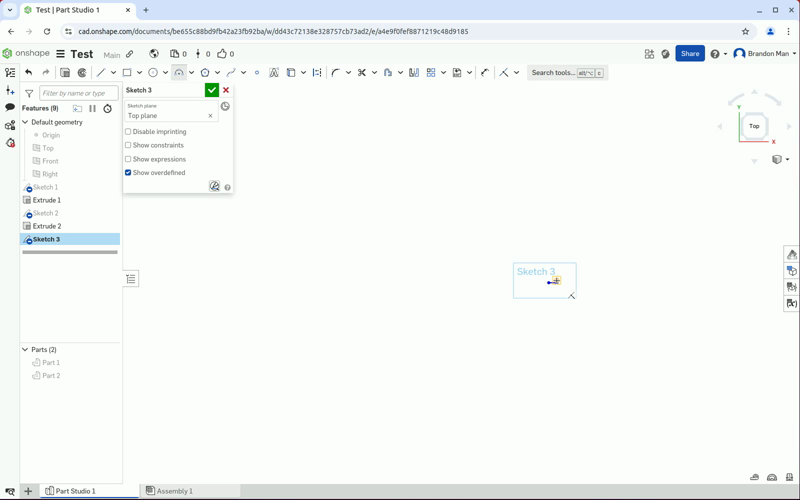
scroll(6)
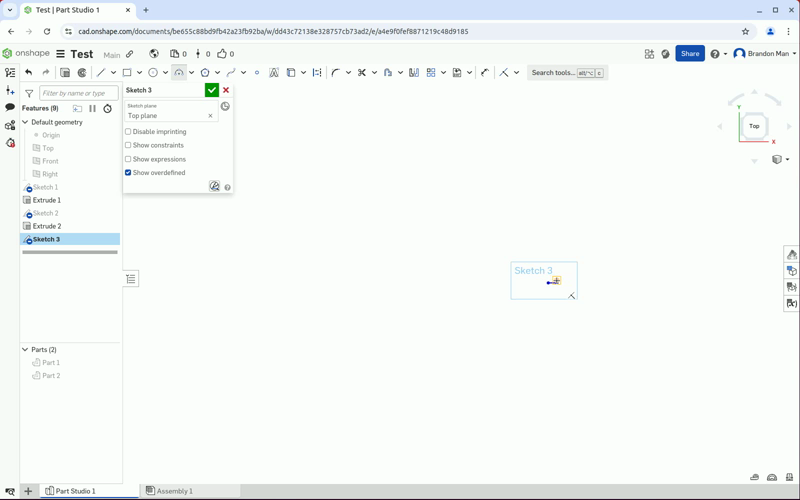
scroll(6)
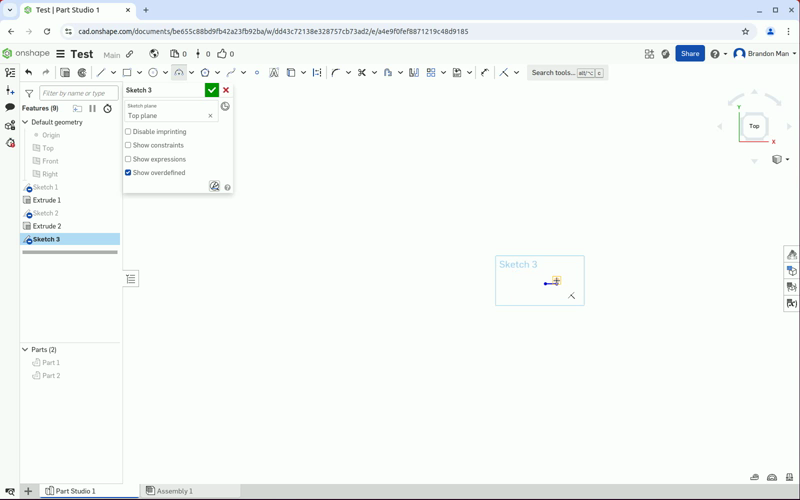
scroll(6)
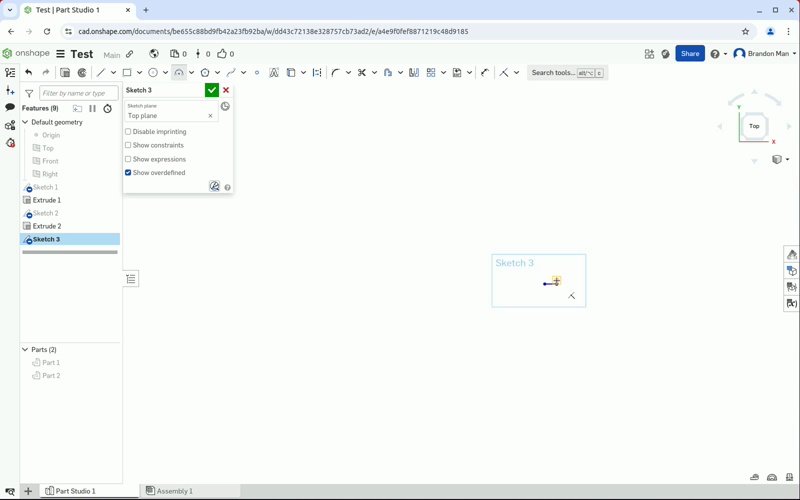
scroll(6)
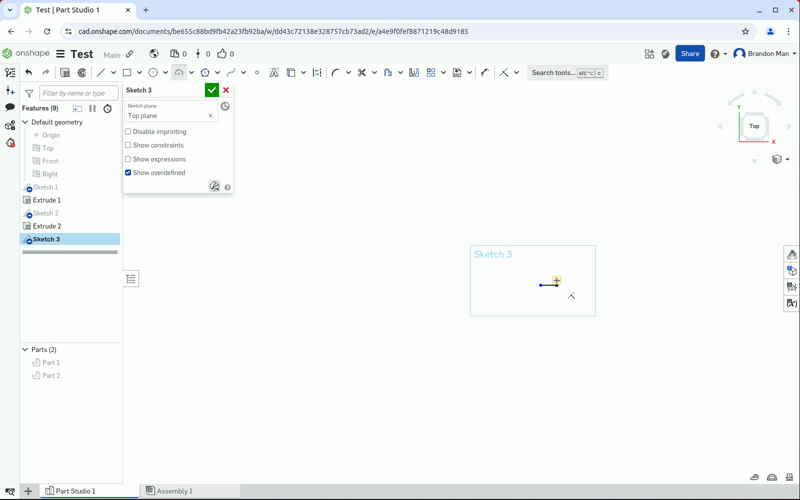
scroll(6)
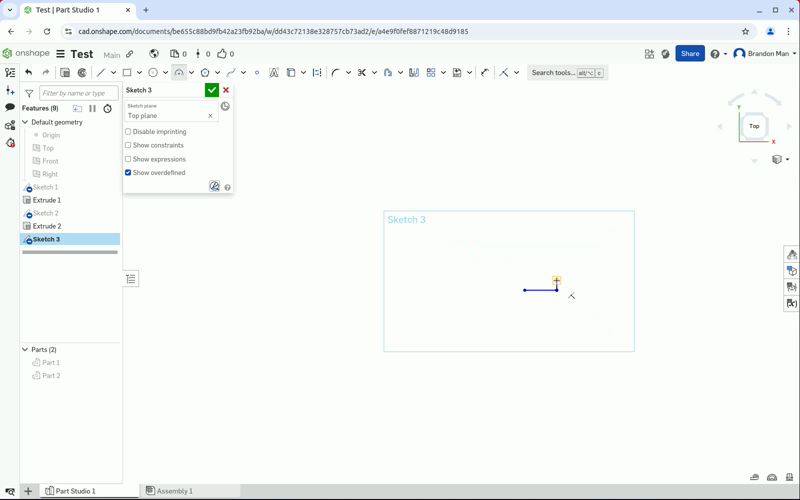
scroll(6)
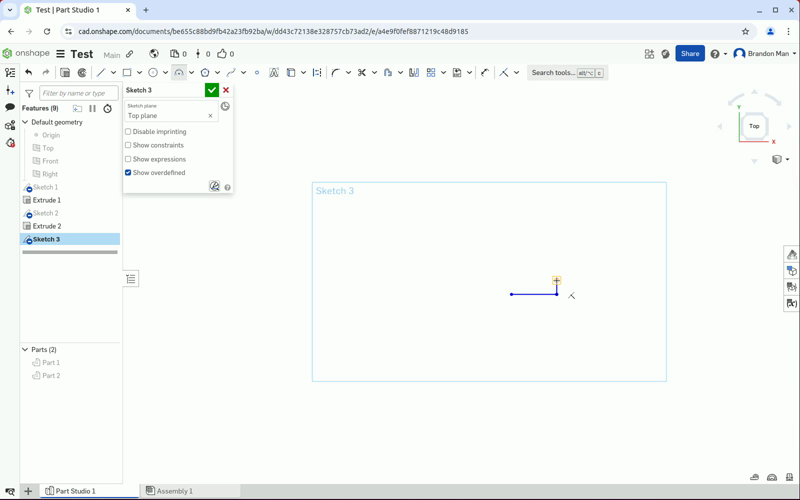
scroll(6)
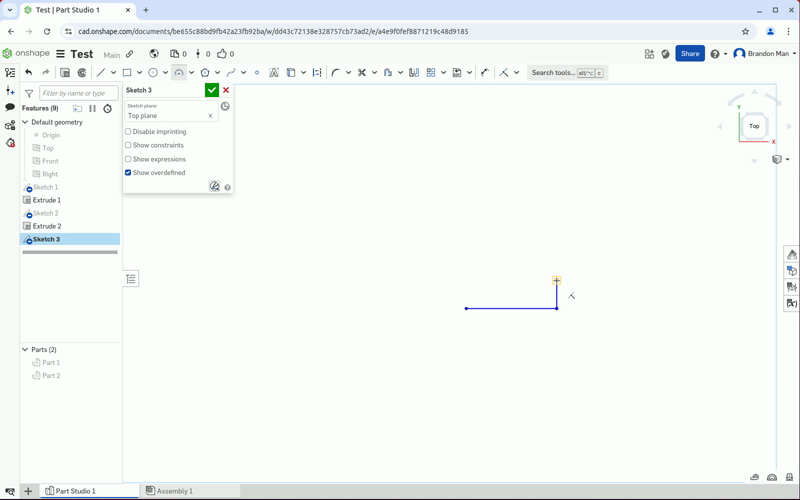
click(556, 280)
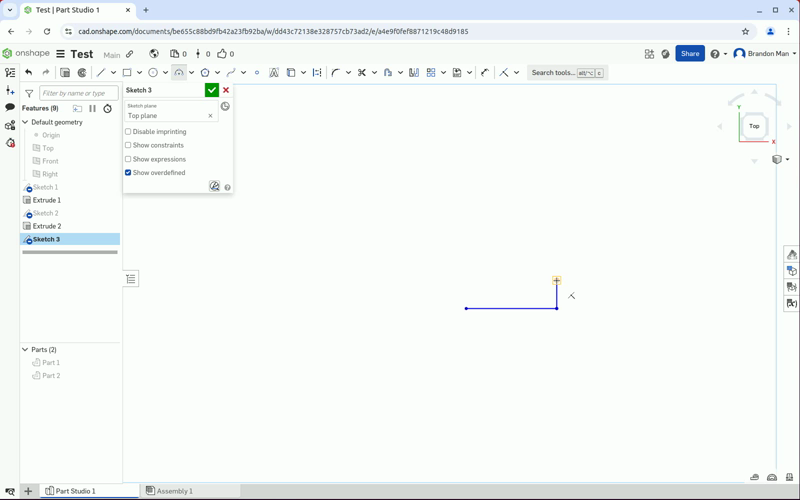
scroll(-6)
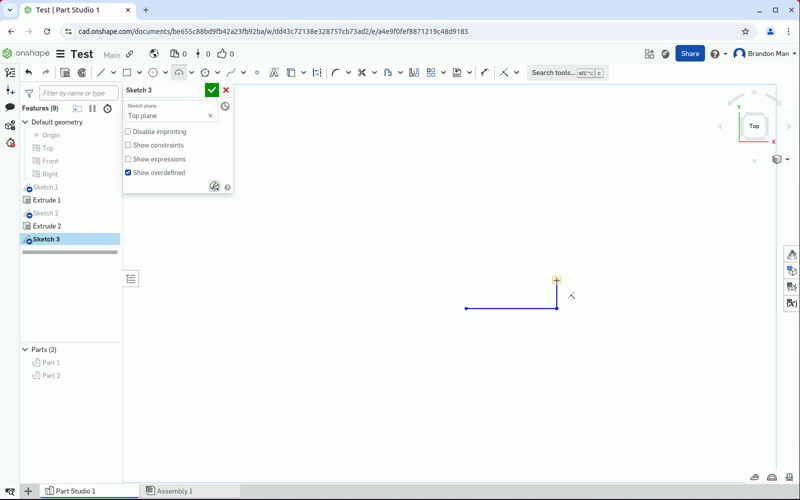
scroll(-6)
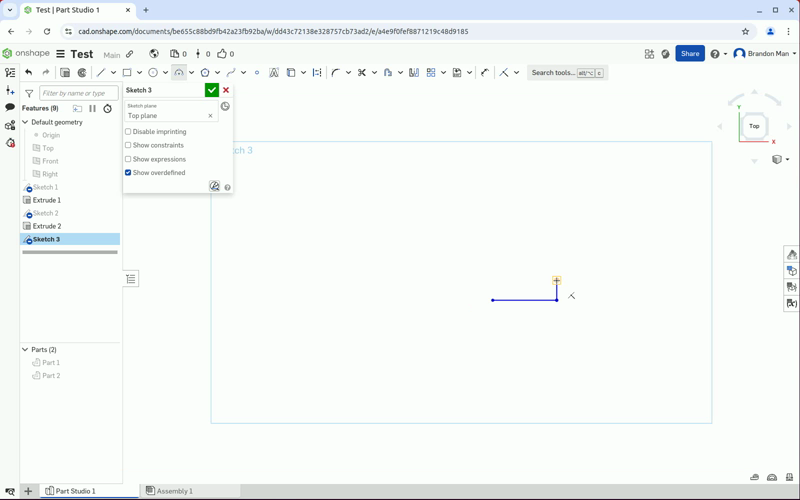
scroll(-6)
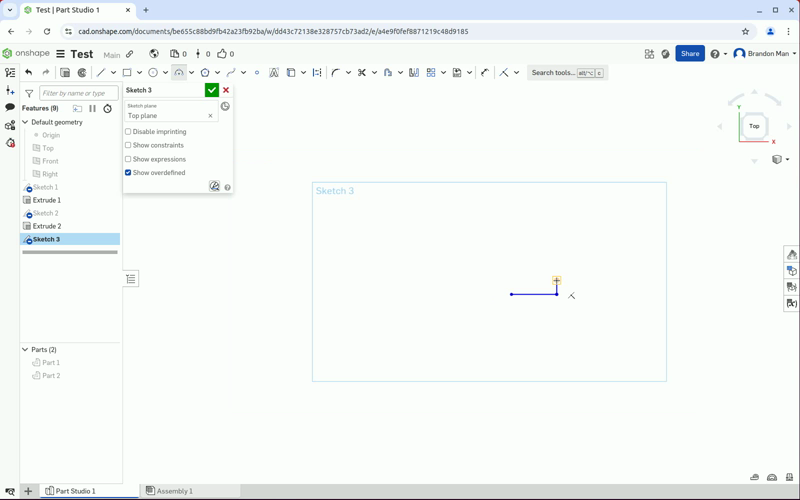
scroll(-6)
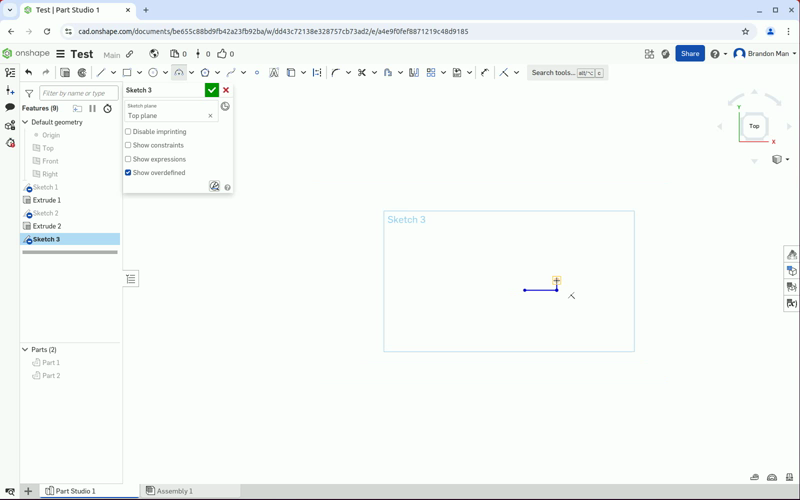
scroll(-6)
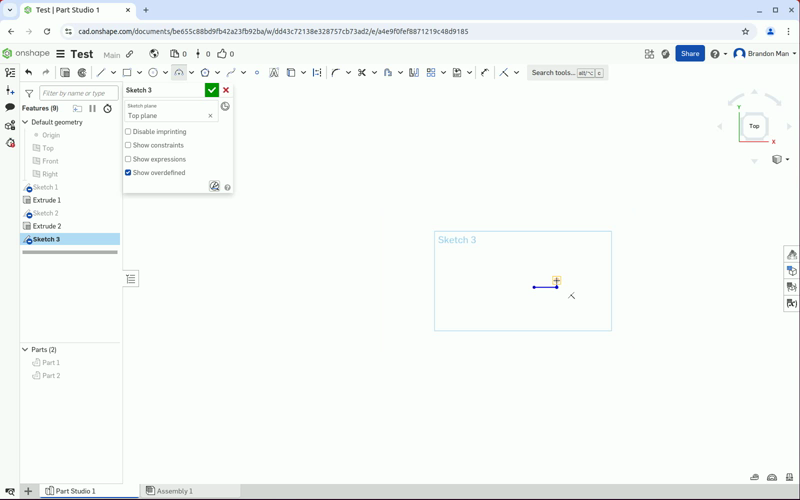
scroll(-6)
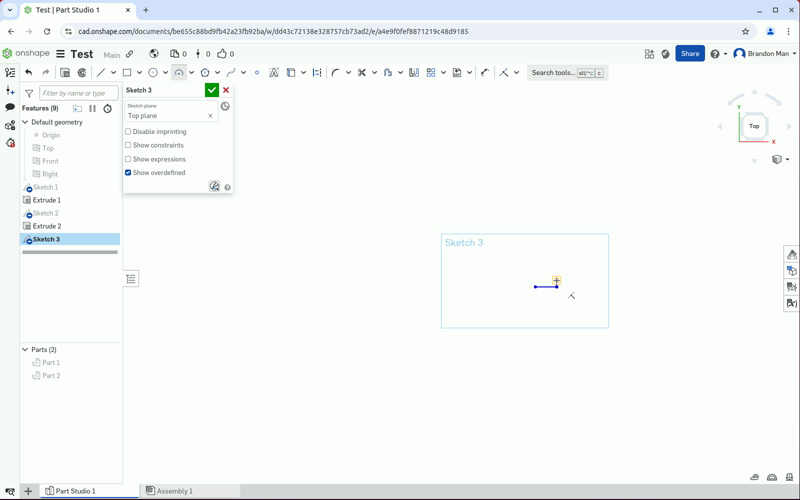
scroll(-6)
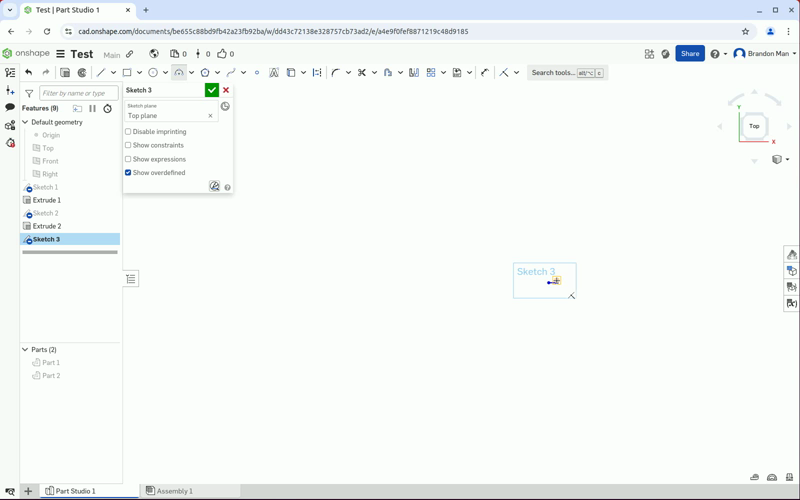
key_down(shift)
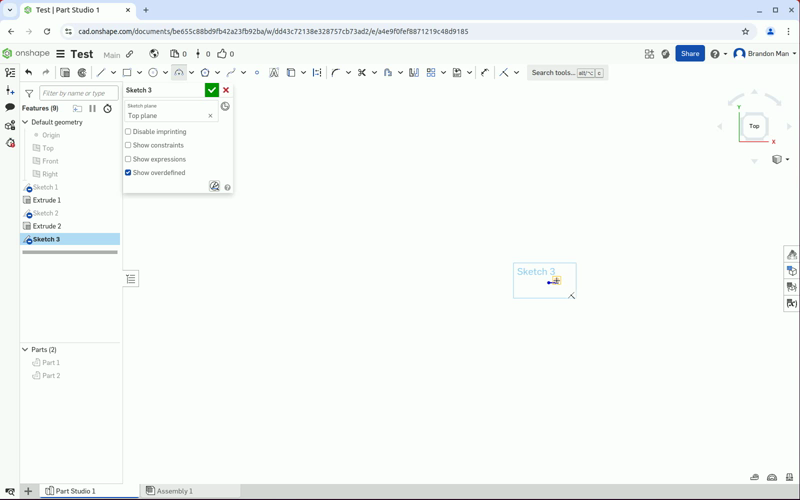
mouse_move(556, 254)
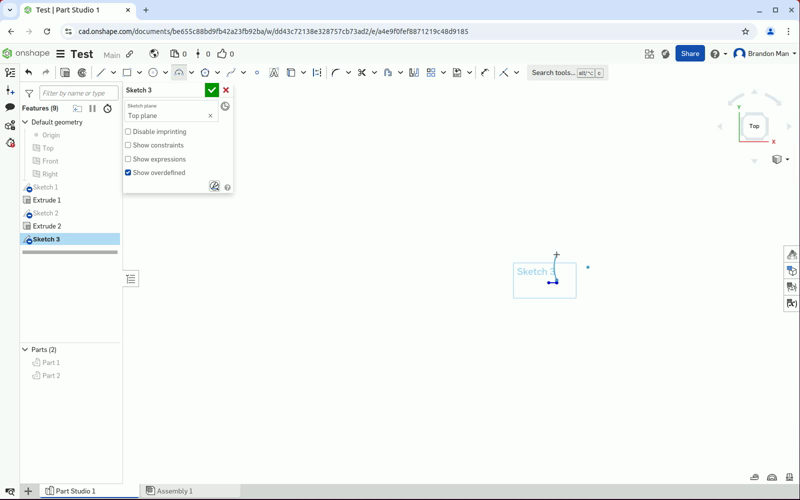
click(556, 254)
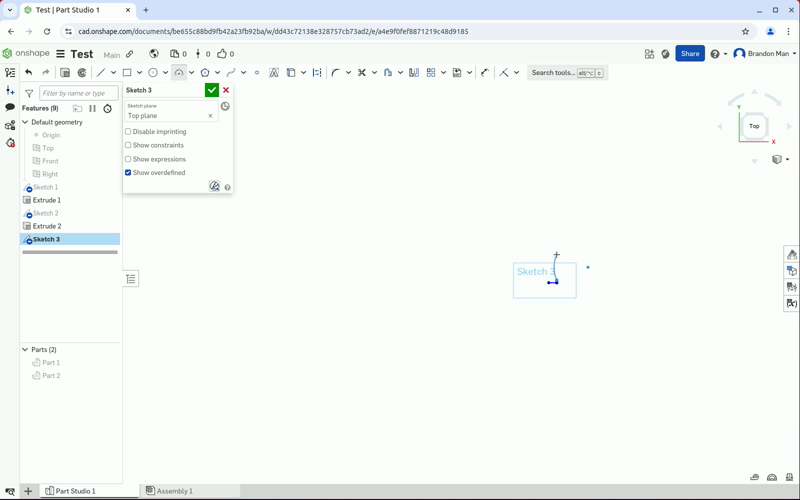
mouse_move(543, 267)
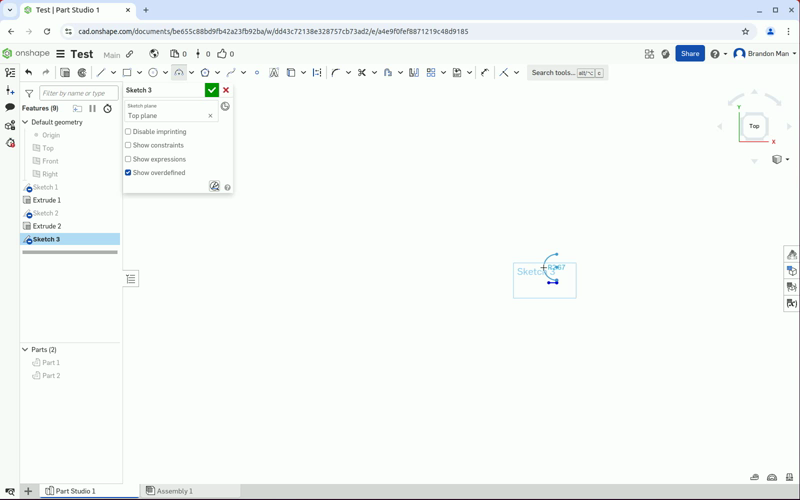
click(543, 267)
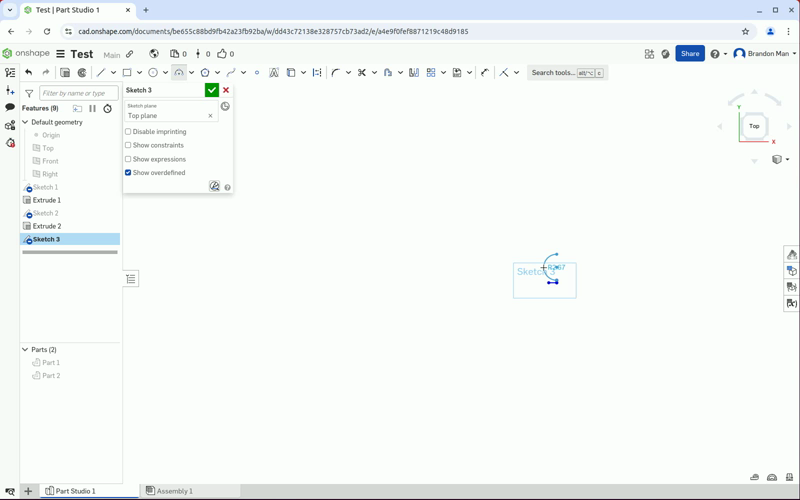
key_up(shift)
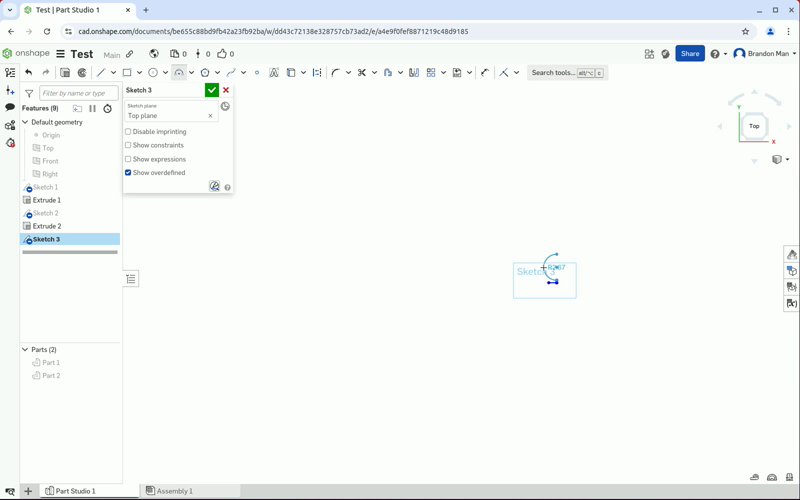
key(esc)
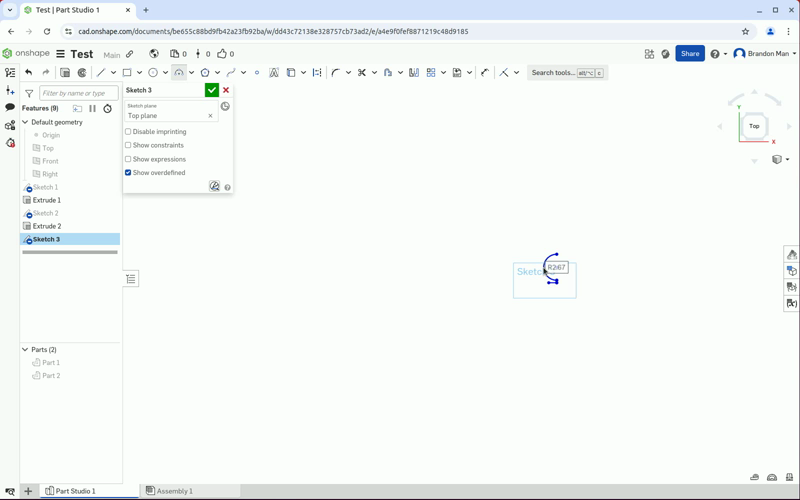
key(l)
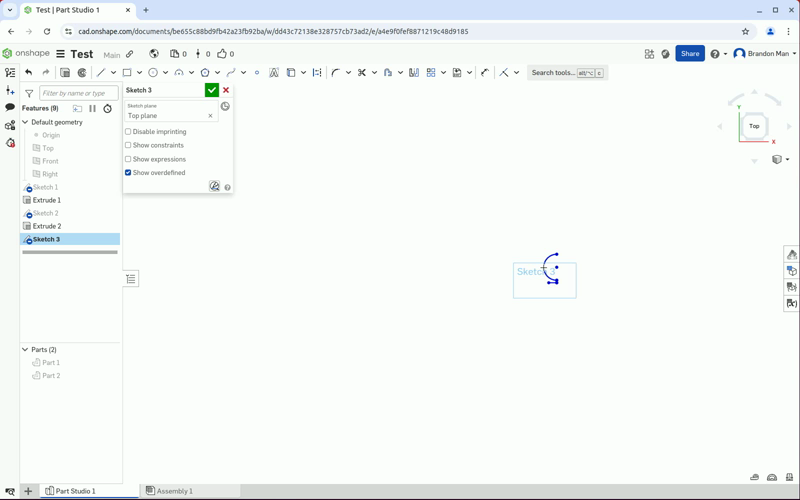
mouse_move(556, 254)
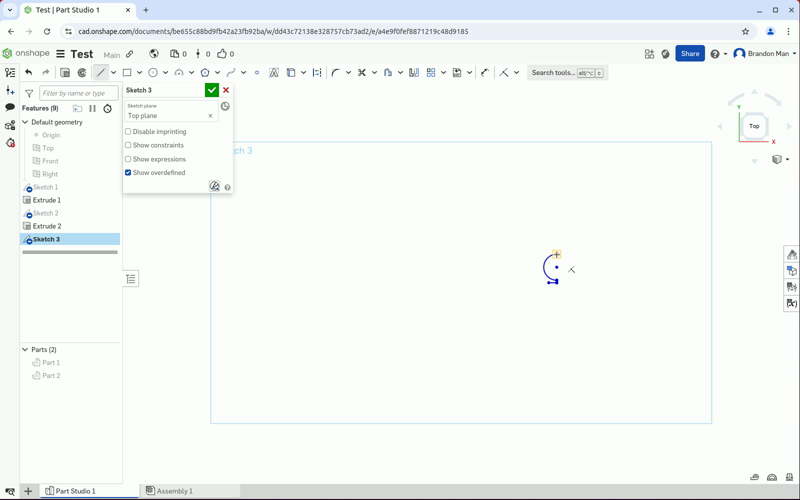
click(556, 254)
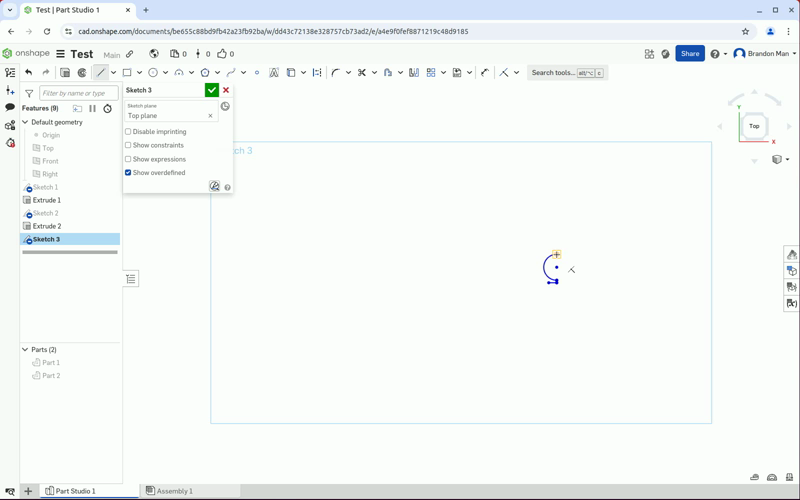
key_down(shift)
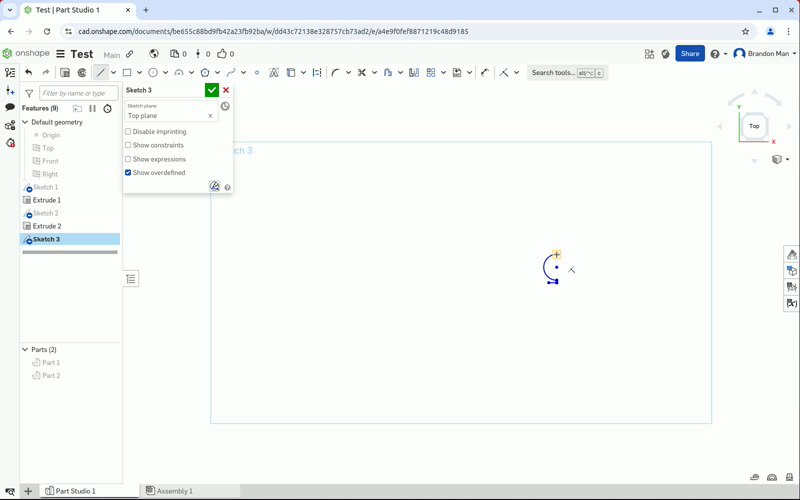
mouse_move(586, 254)
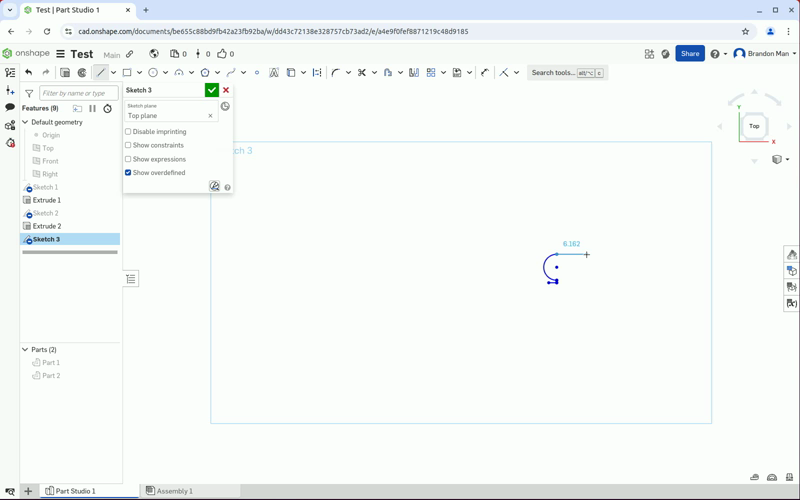
mouse_move(556, 251)
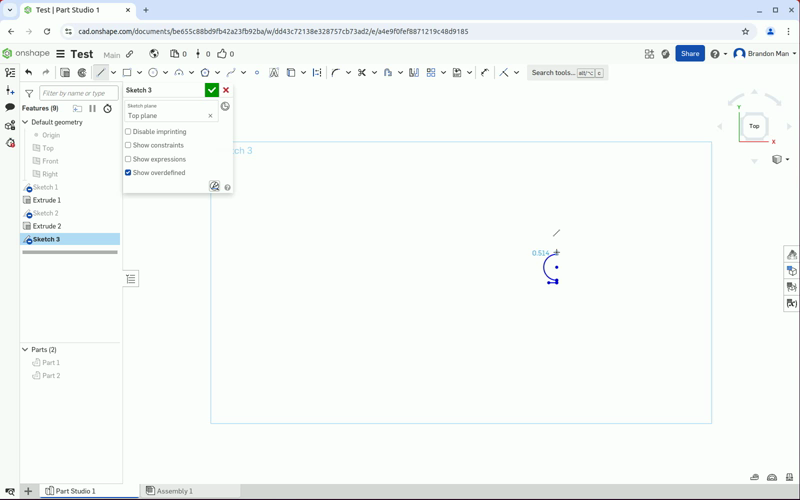
scroll(6)
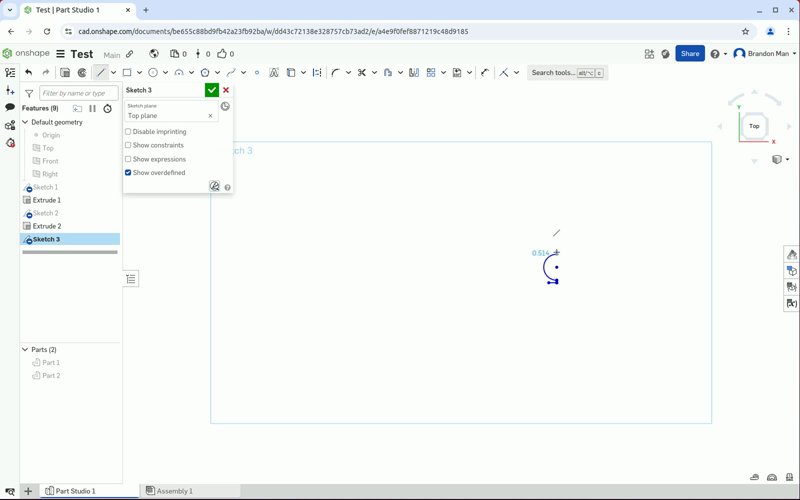
scroll(6)
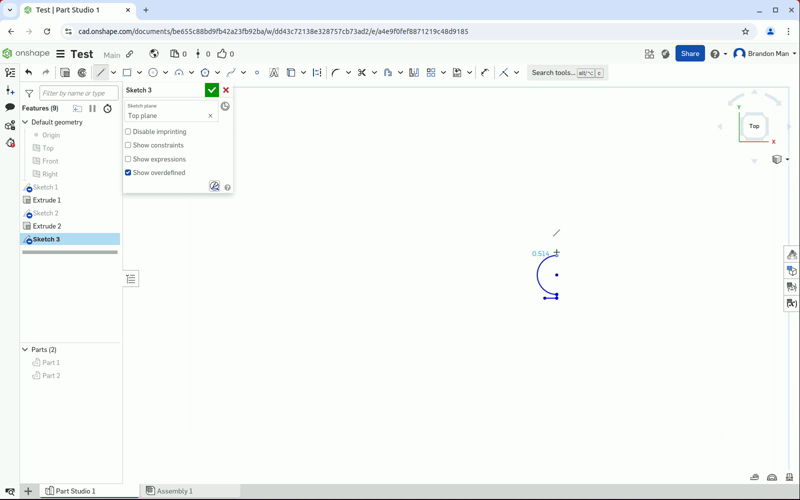
scroll(6)
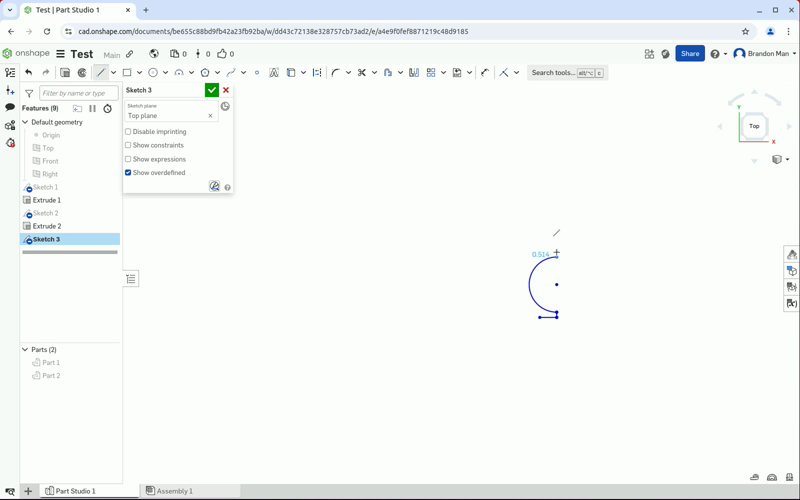
scroll(6)
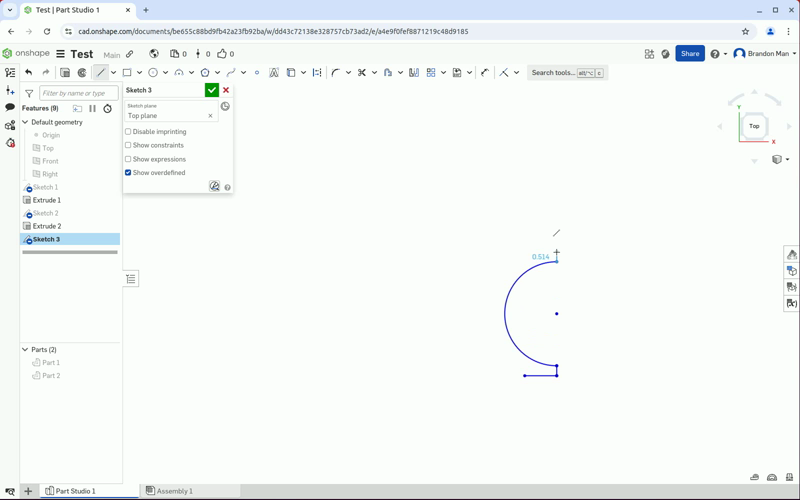
scroll(6)
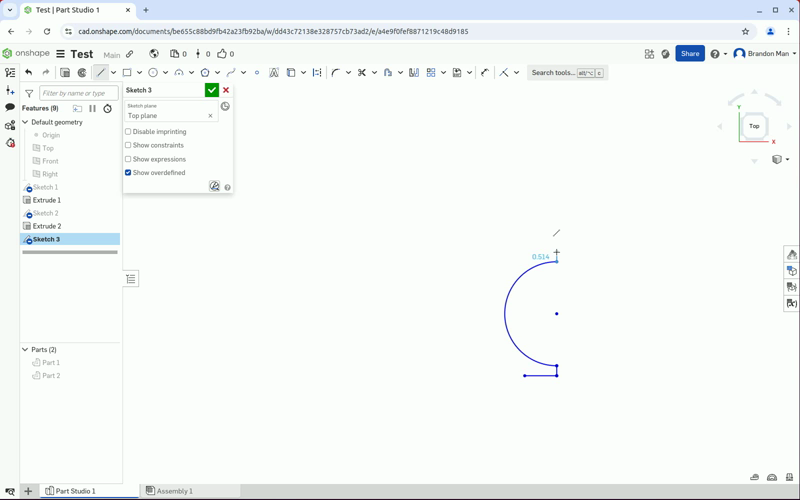
scroll(6)
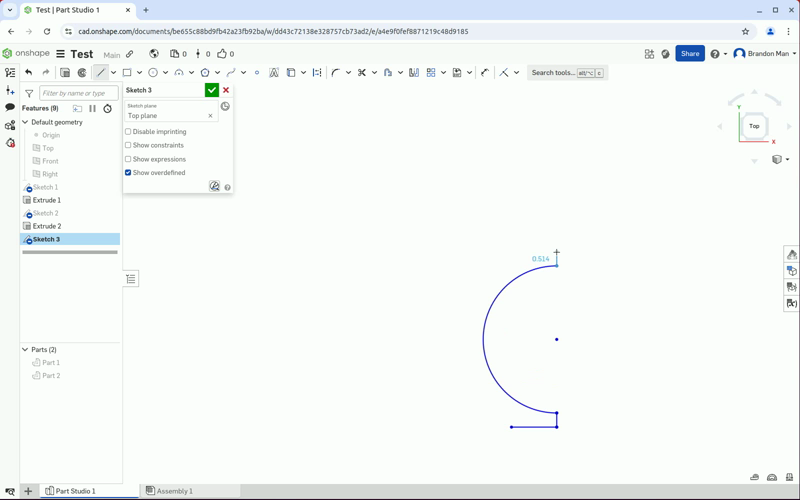
scroll(6)
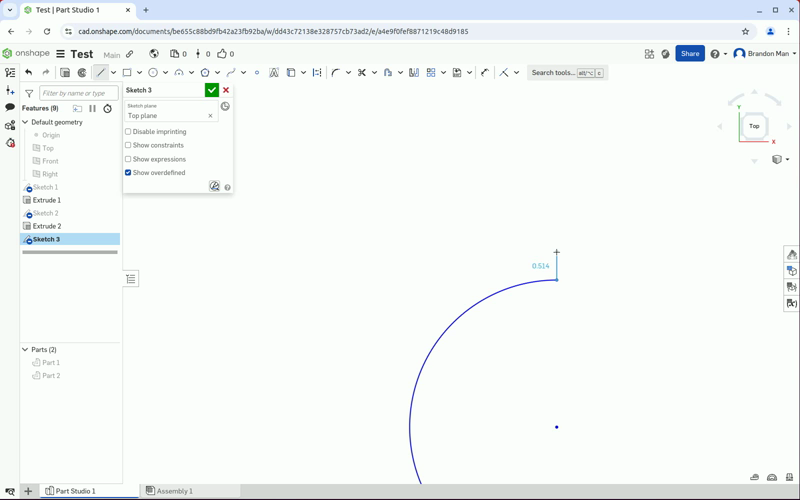
click(556, 251)
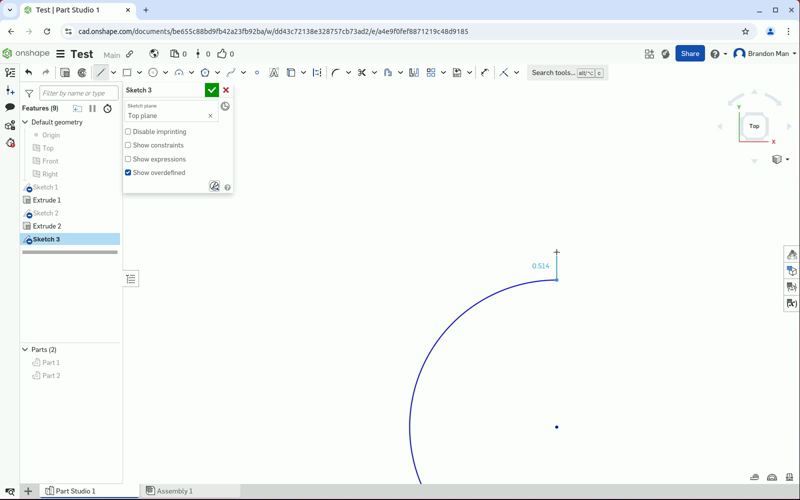
scroll(-6)
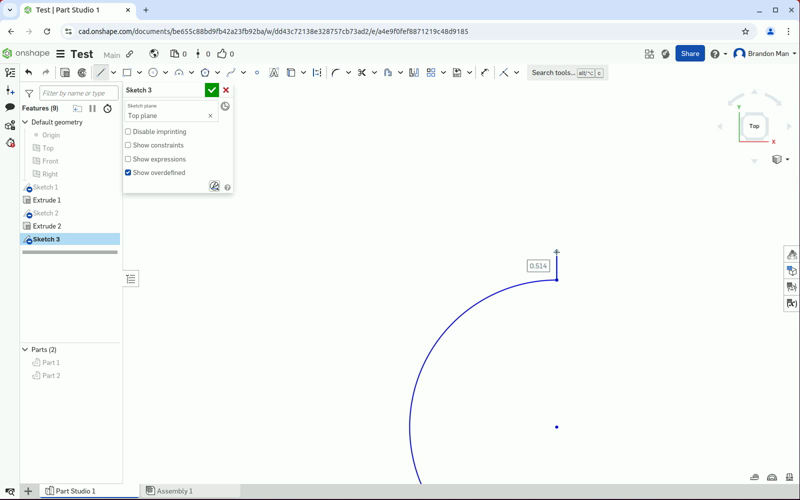
scroll(-6)
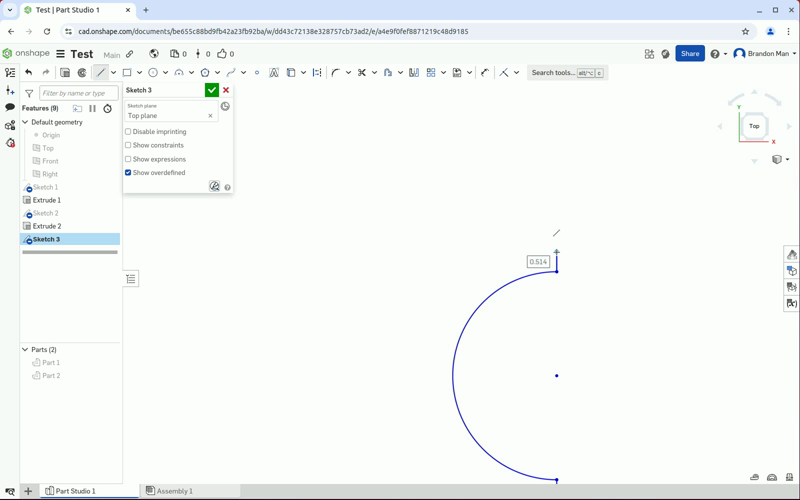
scroll(-6)
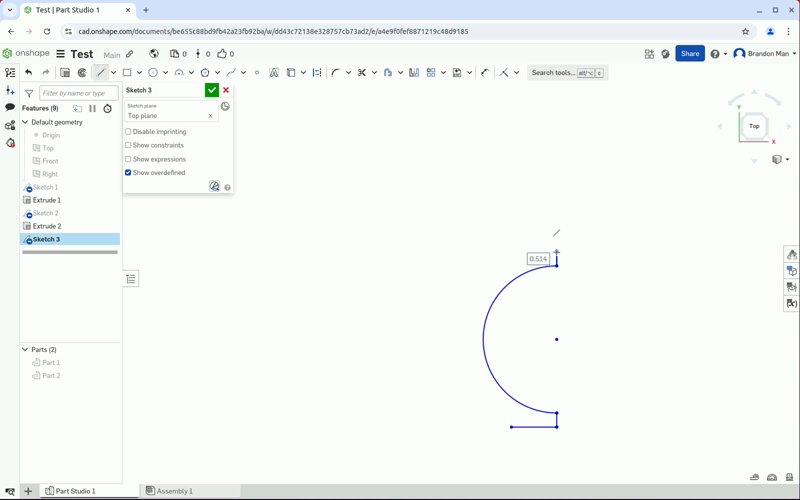
scroll(-6)
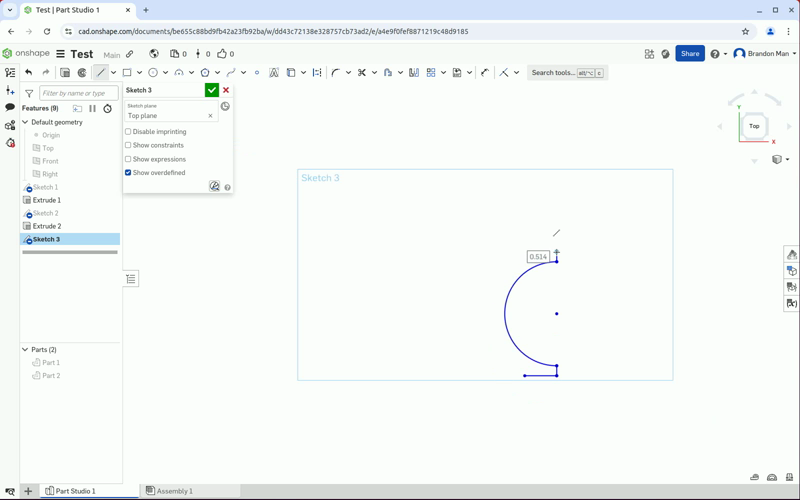
scroll(-6)
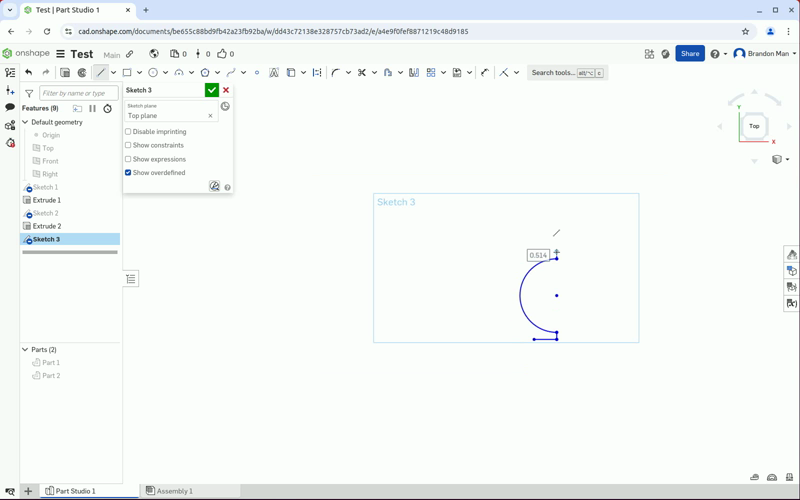
scroll(-6)
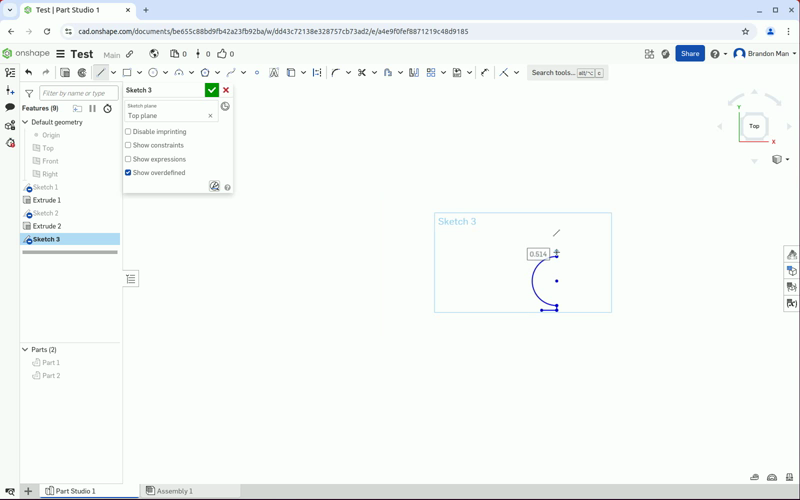
scroll(-6)
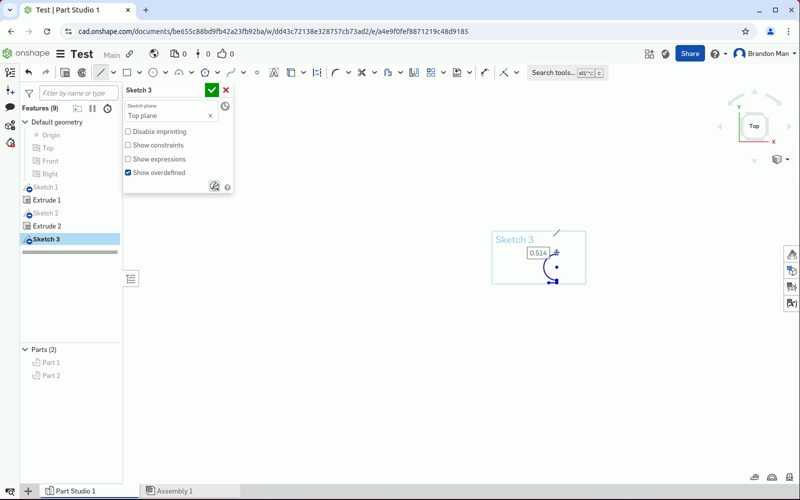
key_up(shift)
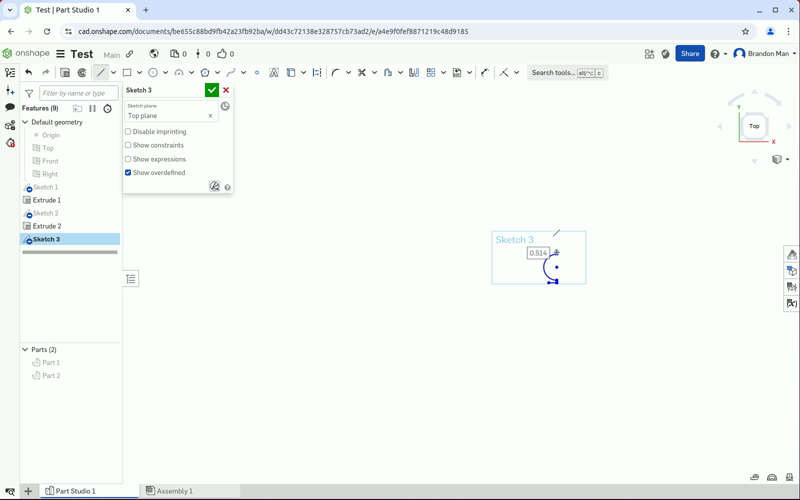
key_down(shift)
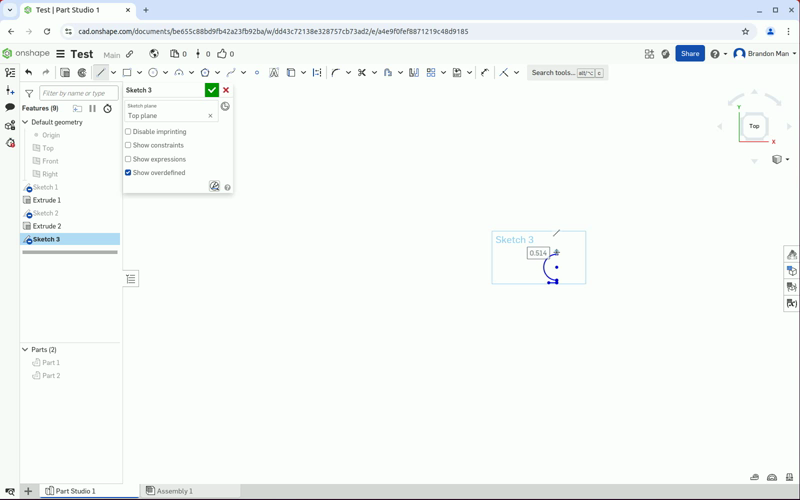
mouse_move(586, 251)
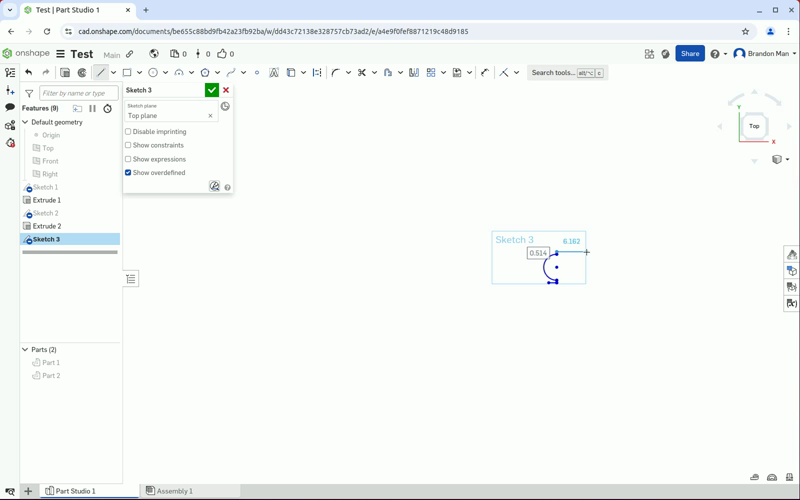
mouse_move(548, 251)
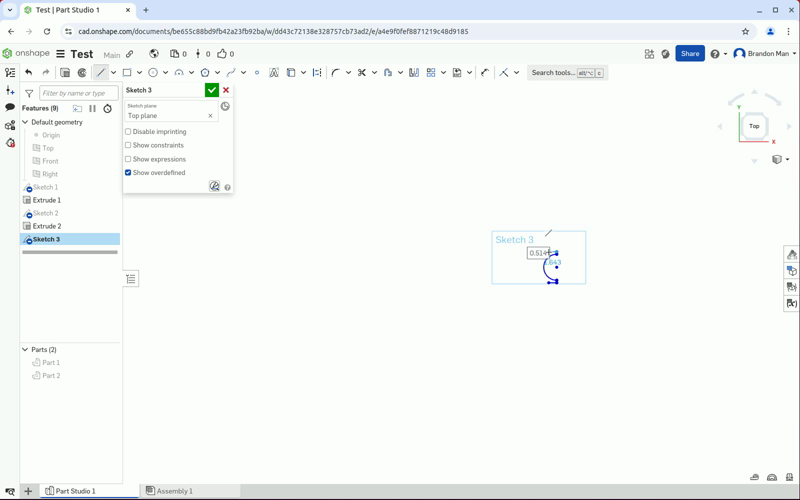
click(548, 251)
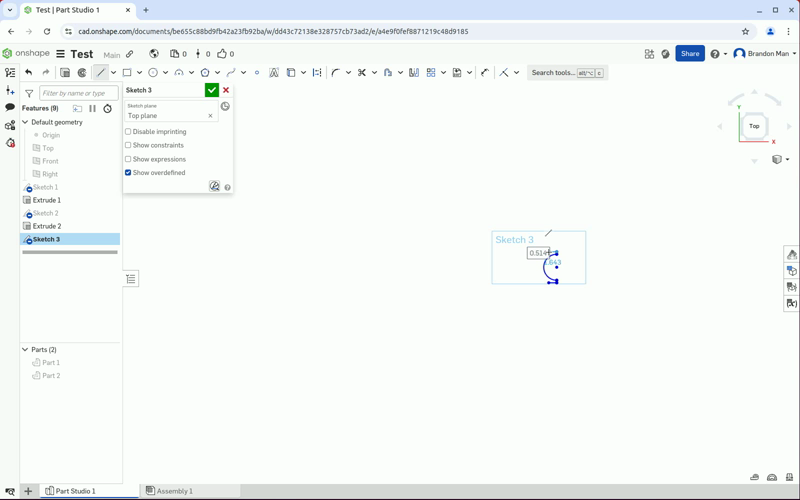
key_up(shift)
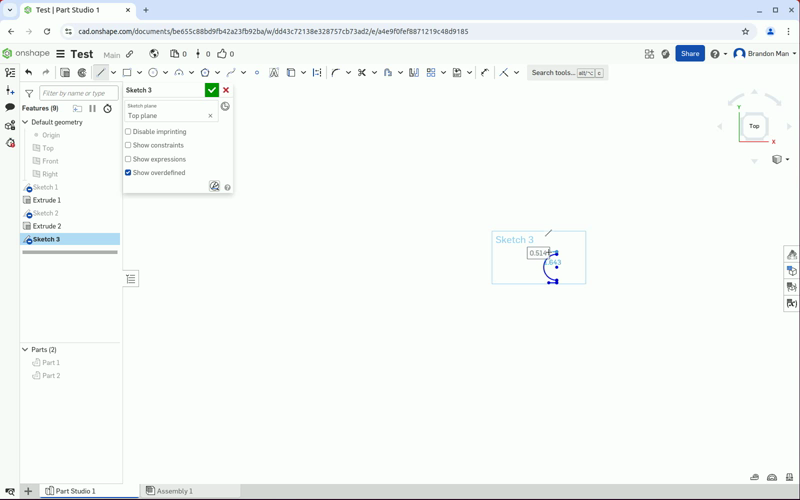
key(esc)
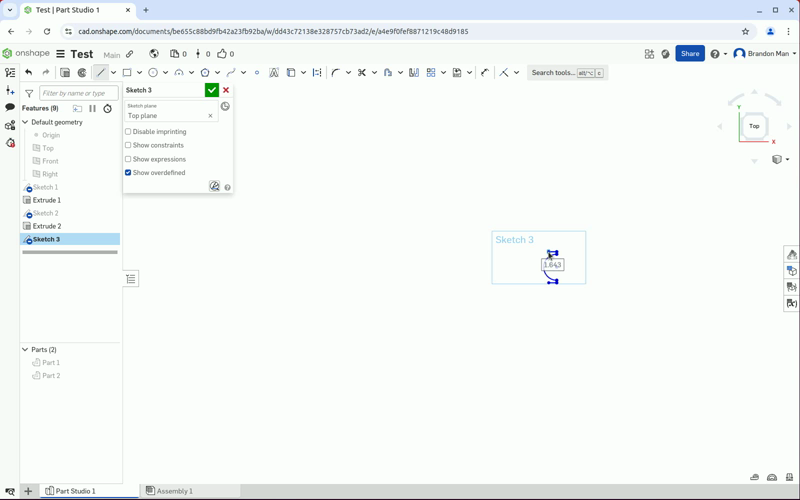
key(a)
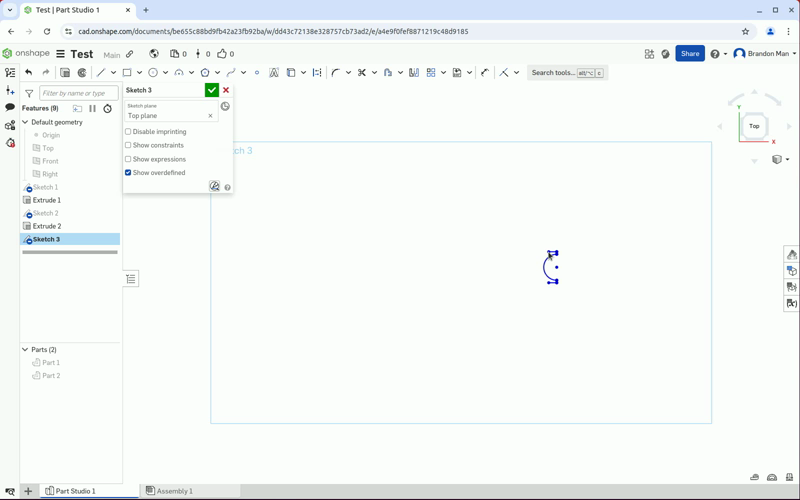
mouse_move(548, 251)
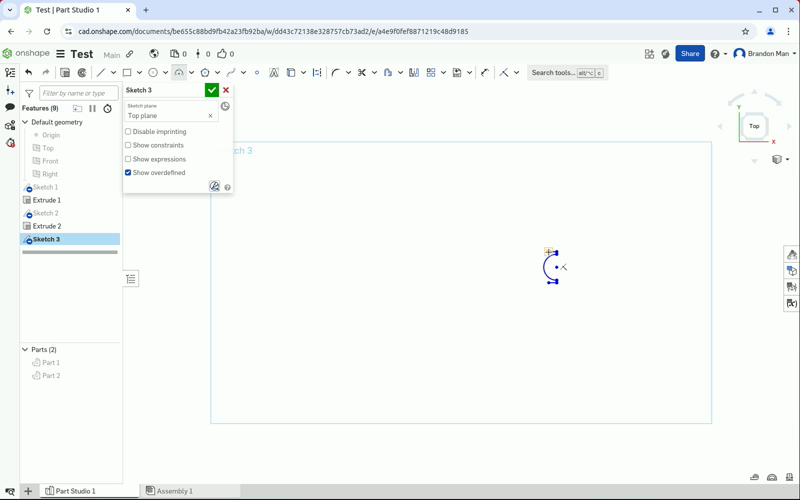
click(548, 251)
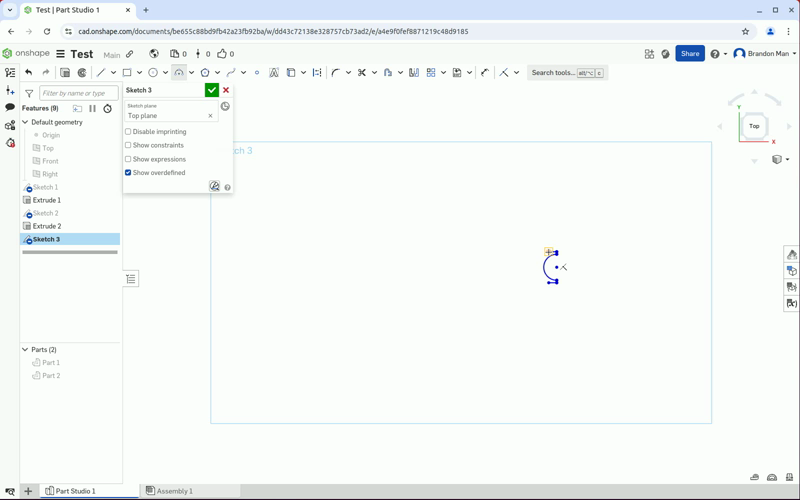
mouse_move(548, 282)
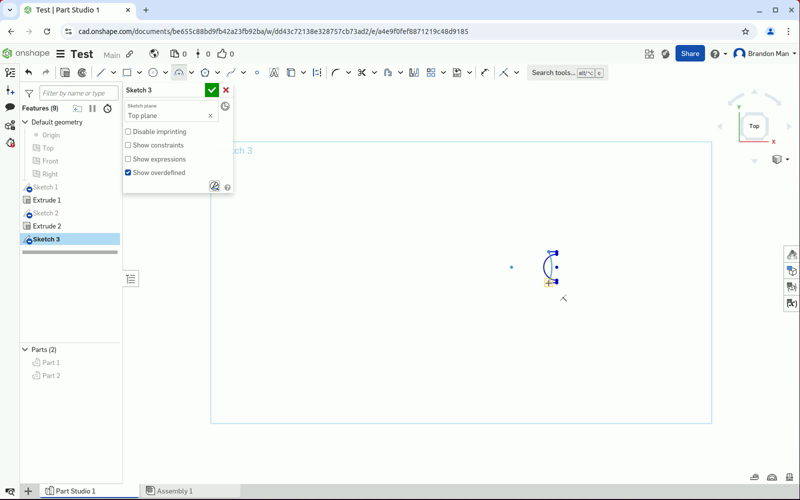
click(548, 282)
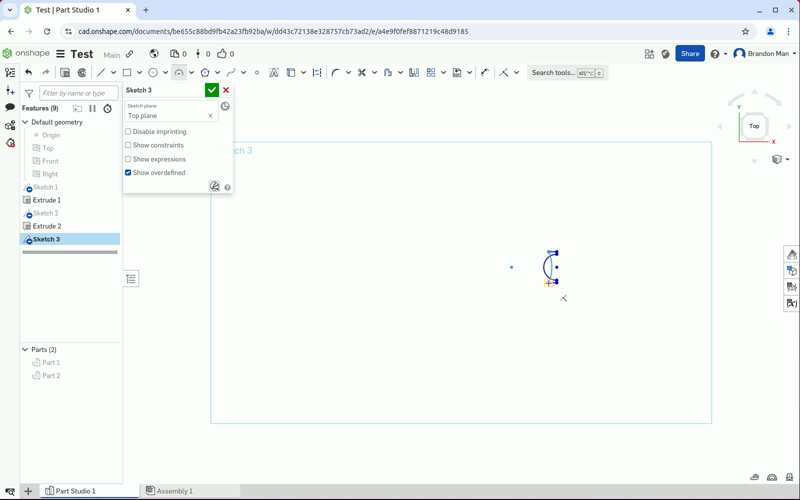
key_down(shift)
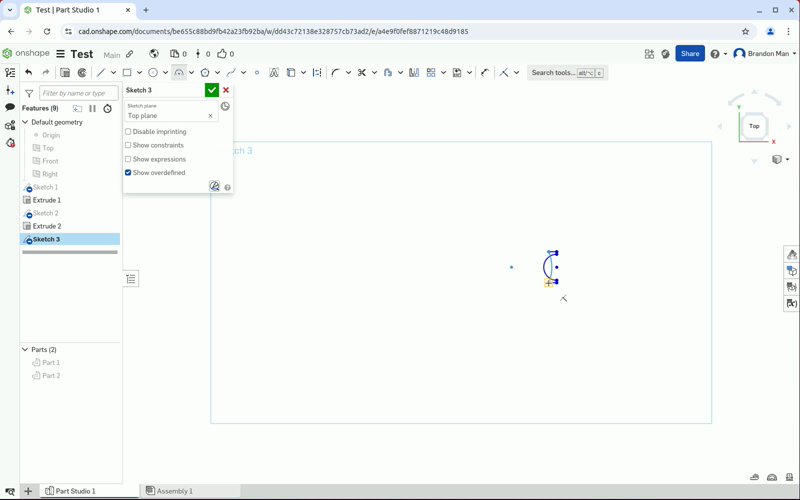
mouse_move(539, 267)
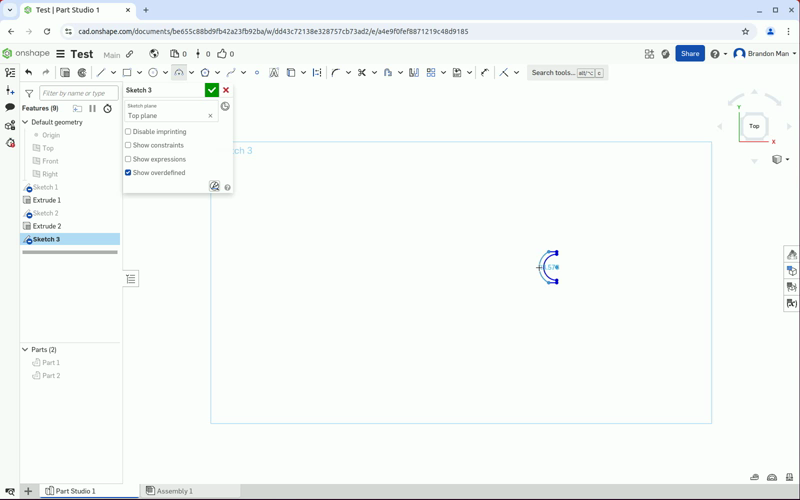
click(539, 267)
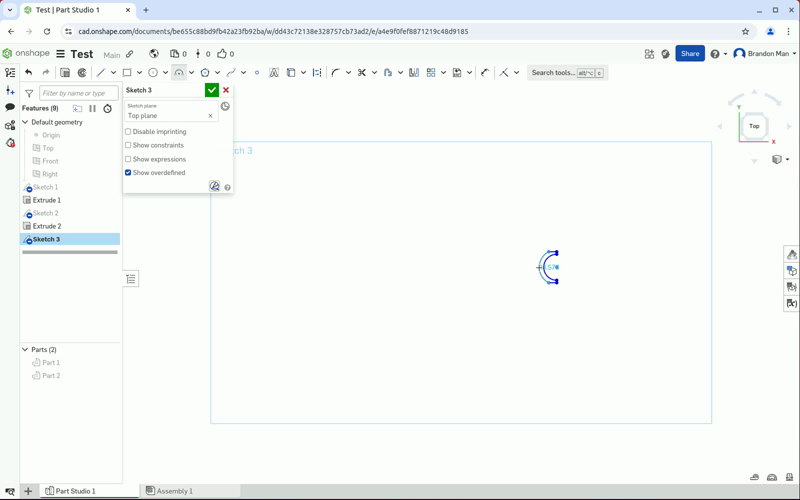
key_up(shift)
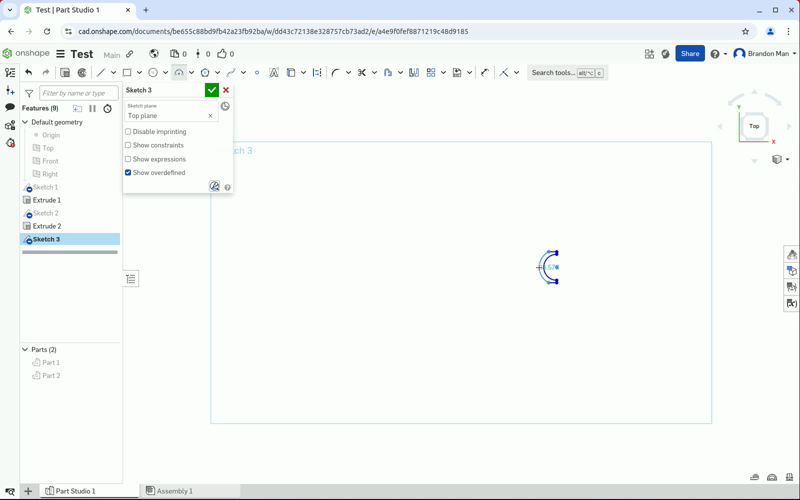
key(esc)
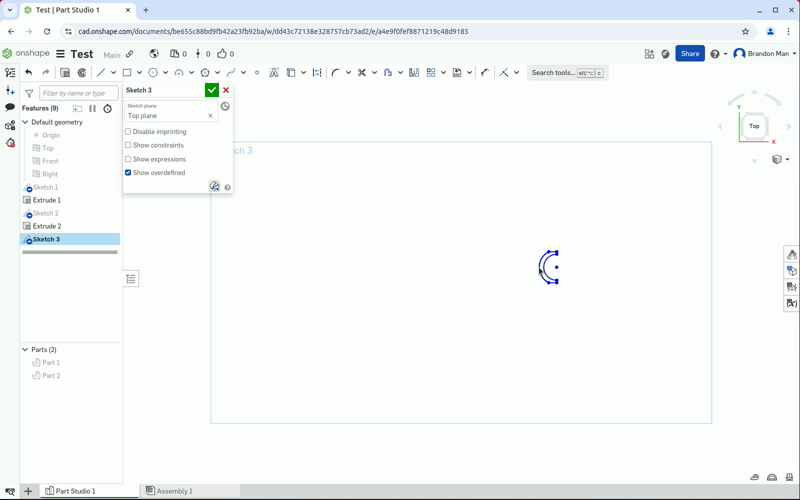
mouse_move(545, 258)
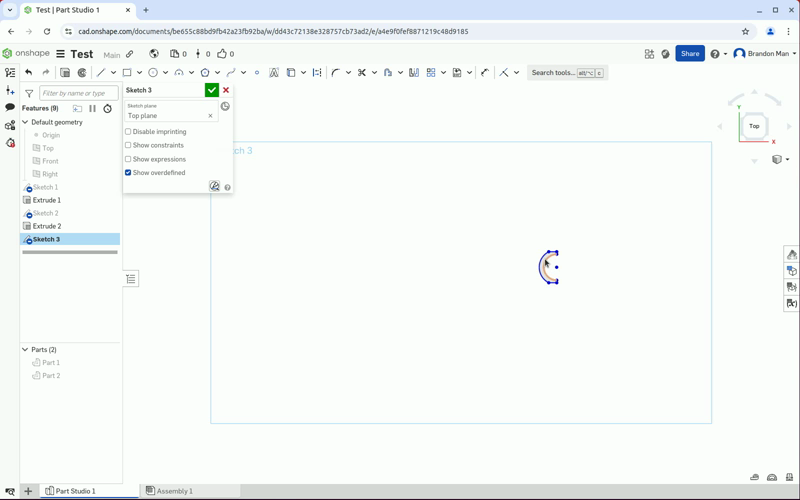
scroll(6)
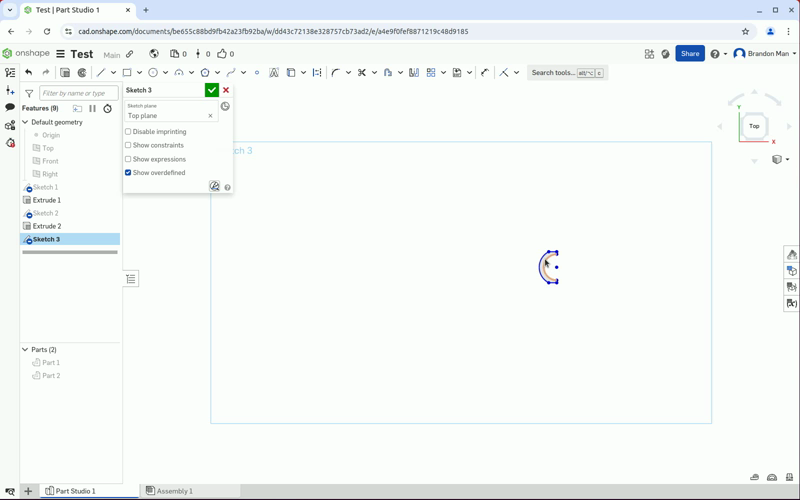
scroll(6)
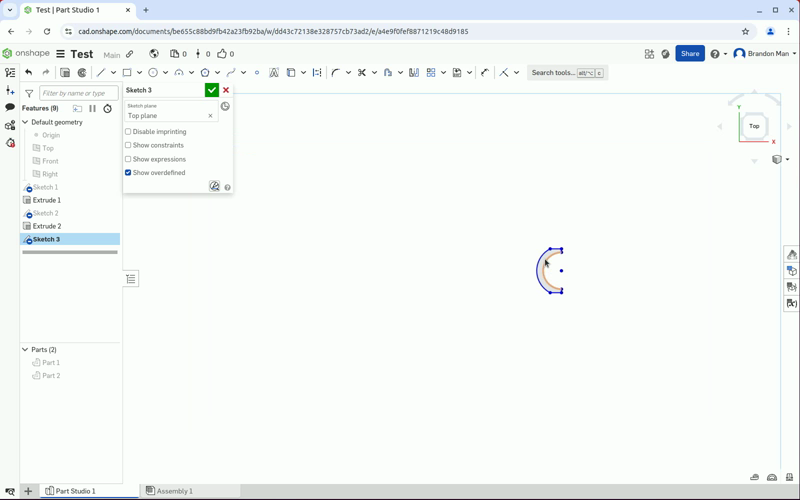
scroll(6)
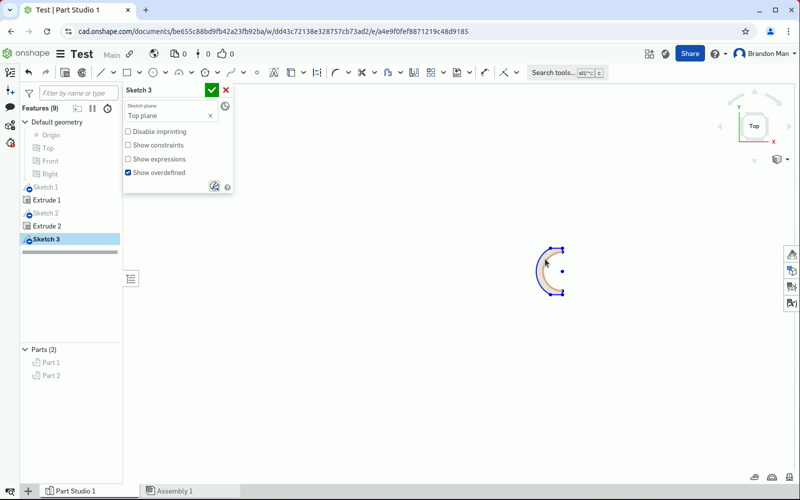
scroll(6)
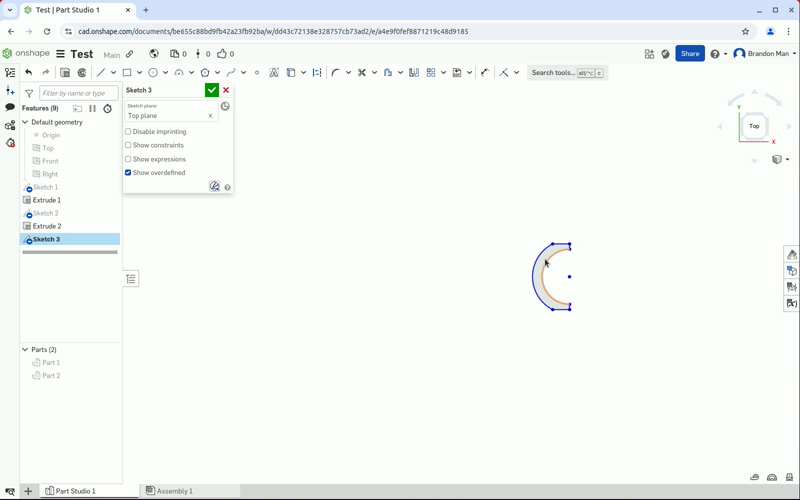
scroll(6)
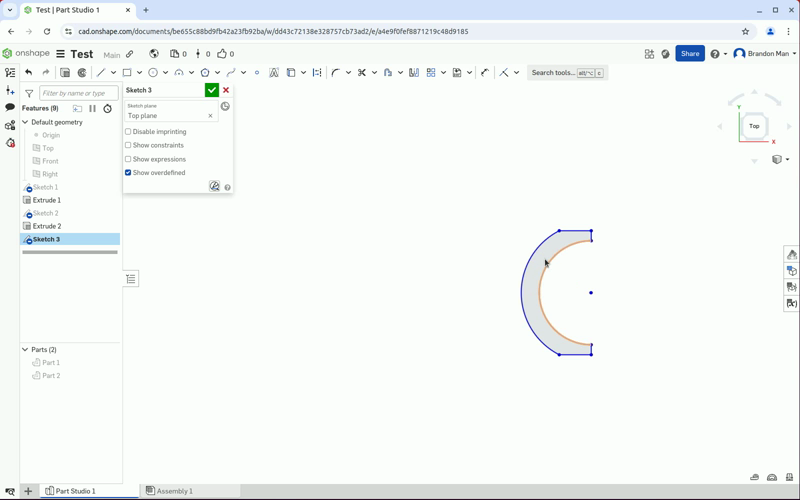
scroll(6)
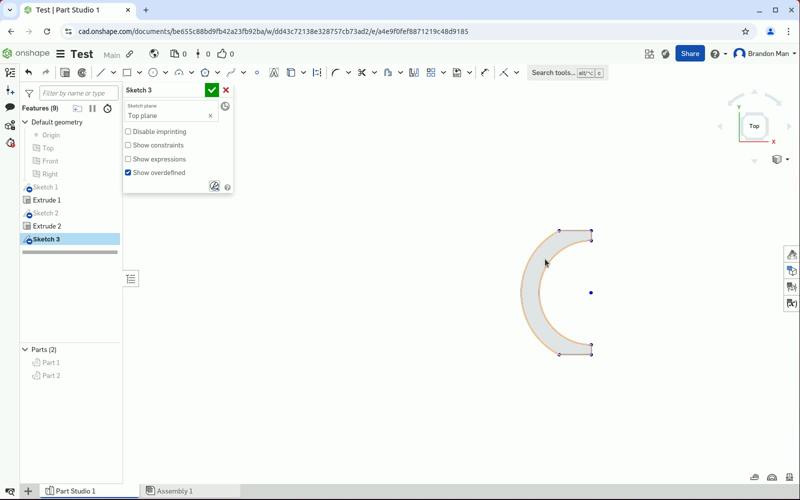
scroll(6)
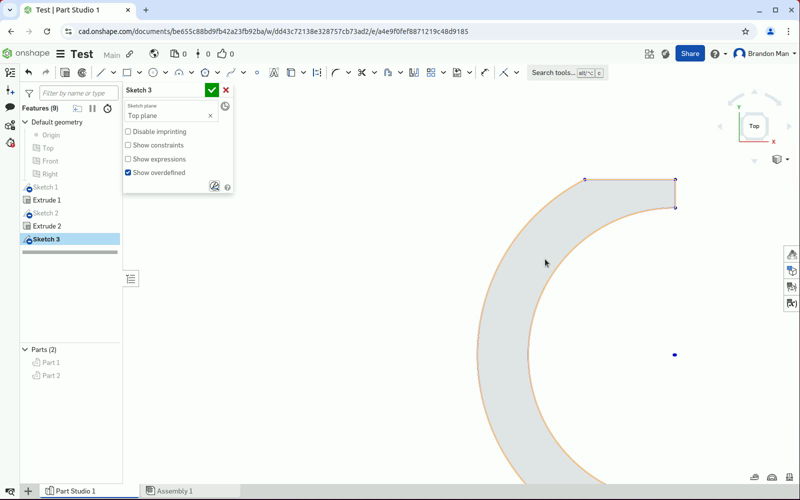
click(545, 258)
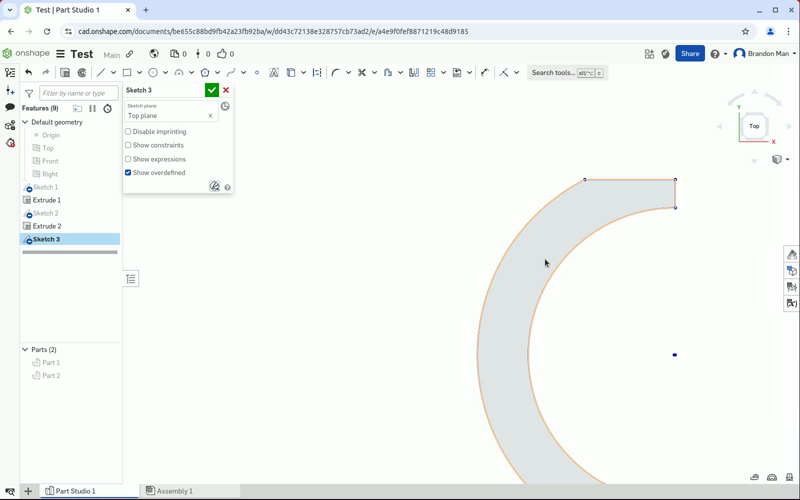
scroll(-6)
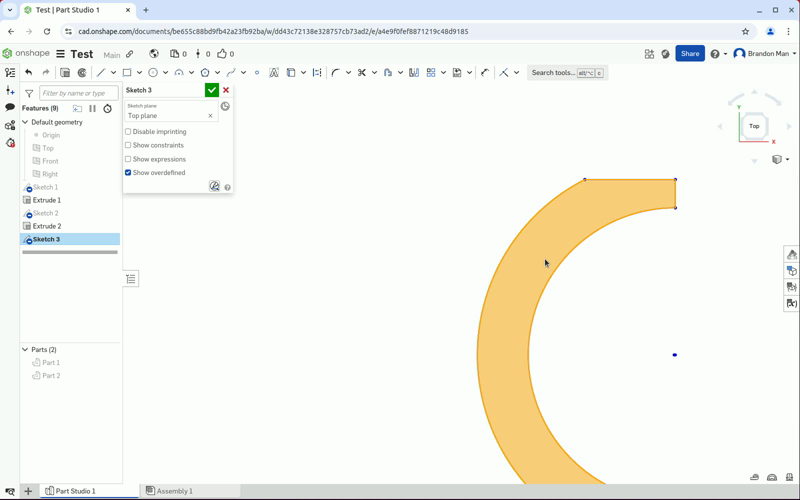
scroll(-6)
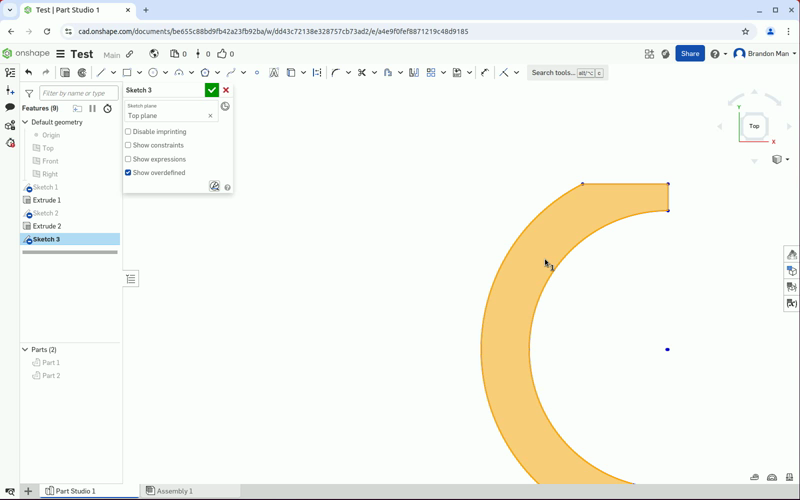
scroll(-6)
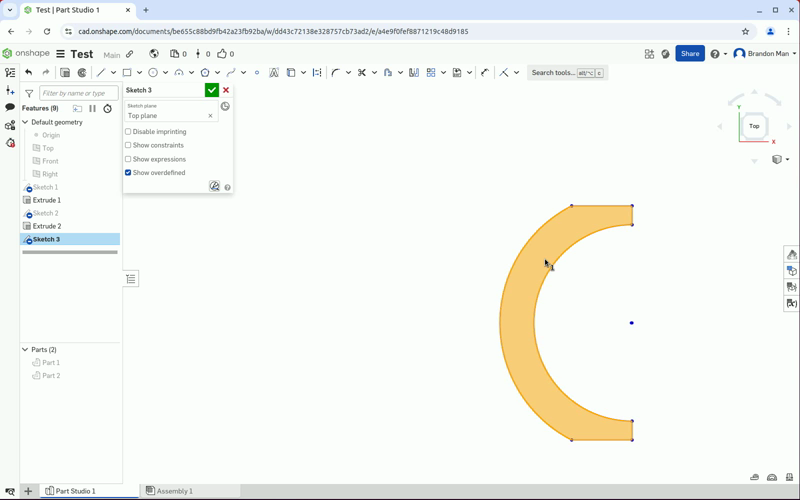
scroll(-6)
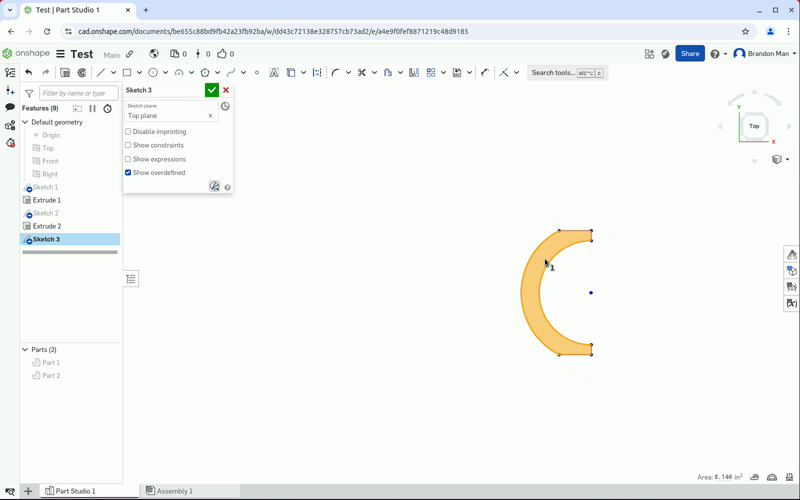
scroll(-6)
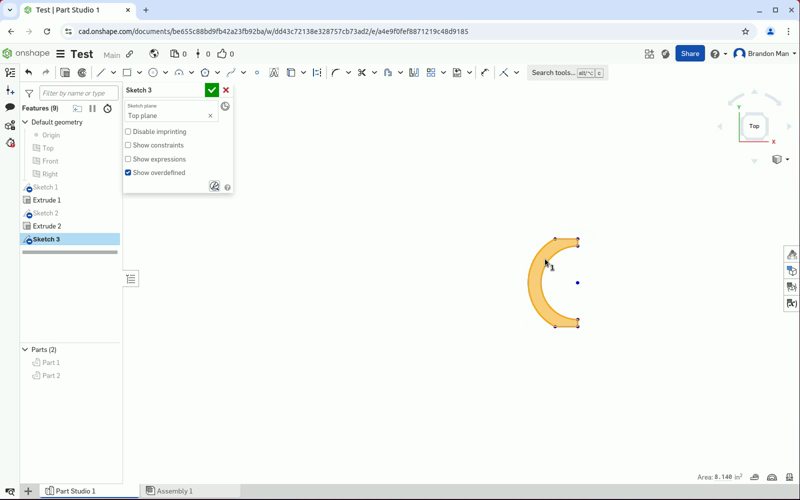
scroll(-6)
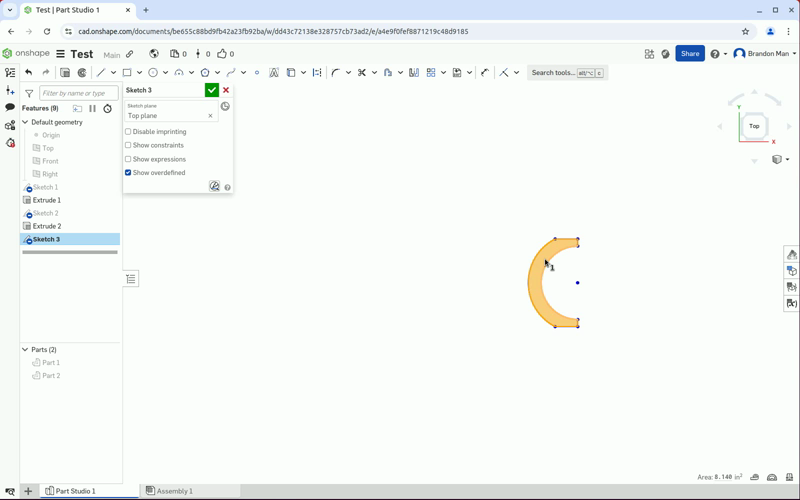
scroll(-6)
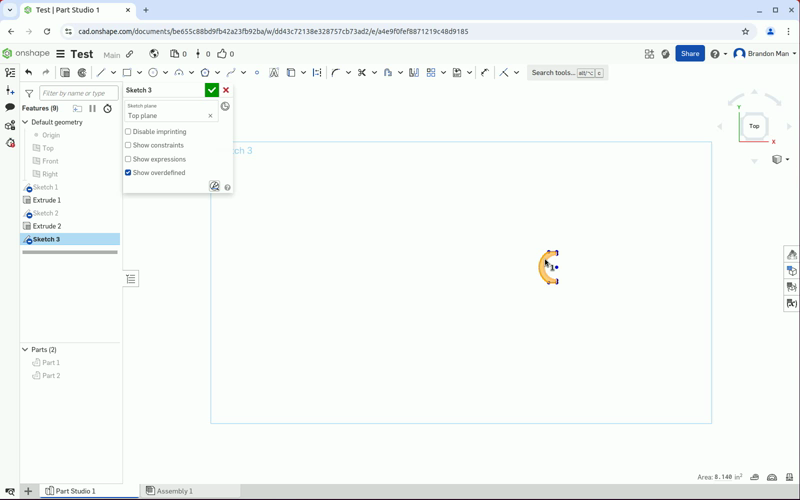
mouse_move(73, 352)
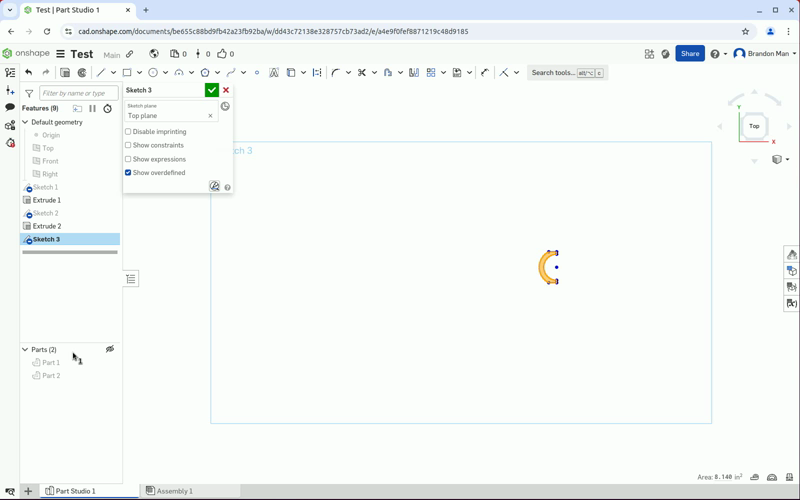
key(shift+y)
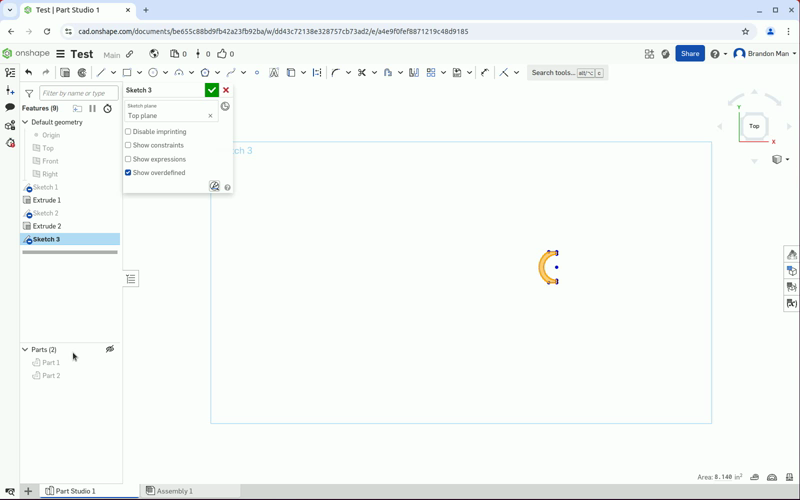
key(shift+e)
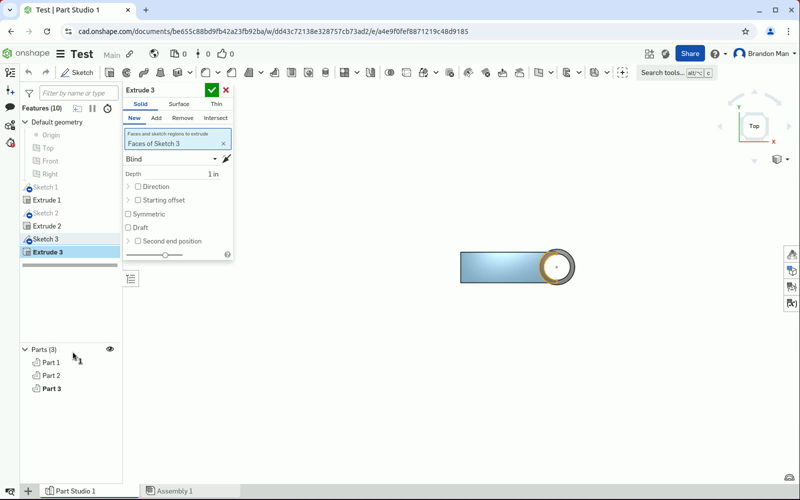
mouse_move(143, 106)
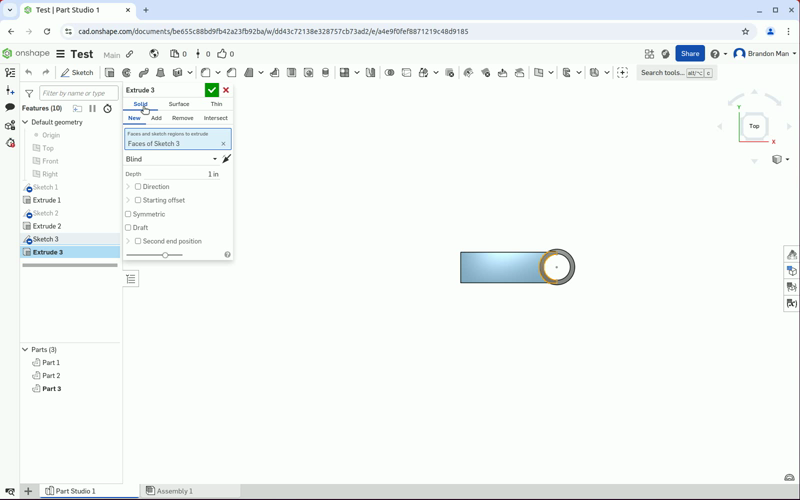
click(143, 106)
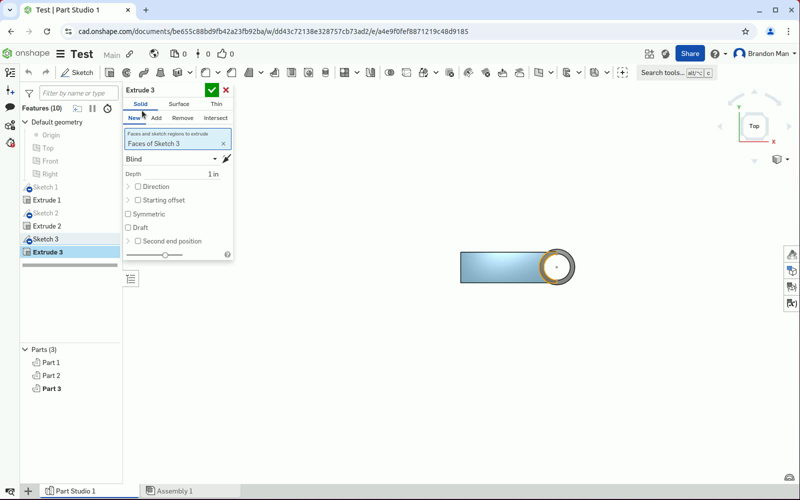
mouse_move(137, 120)
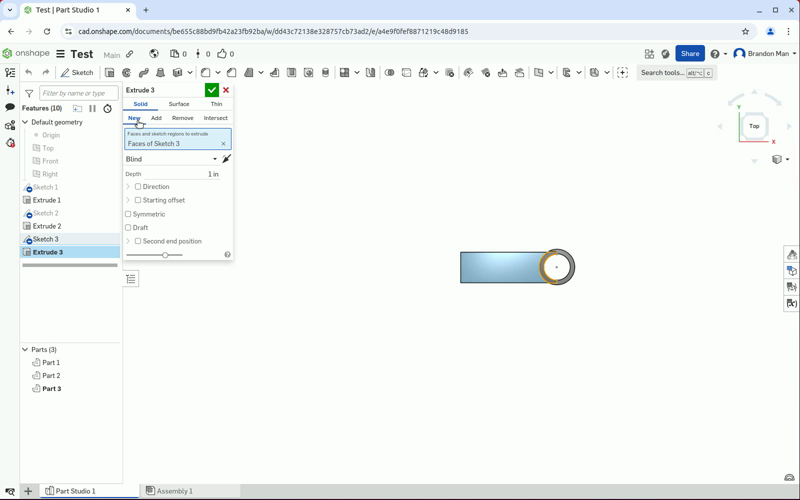
click(137, 120)
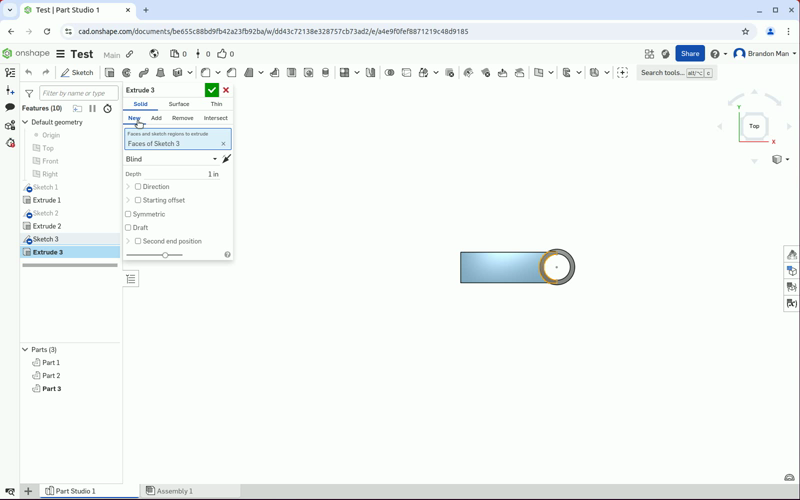
key(tab, 4)
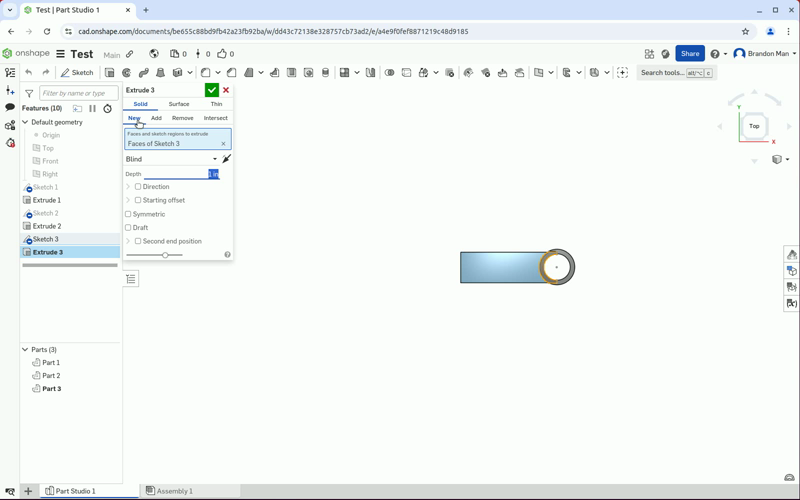
text(1.685)
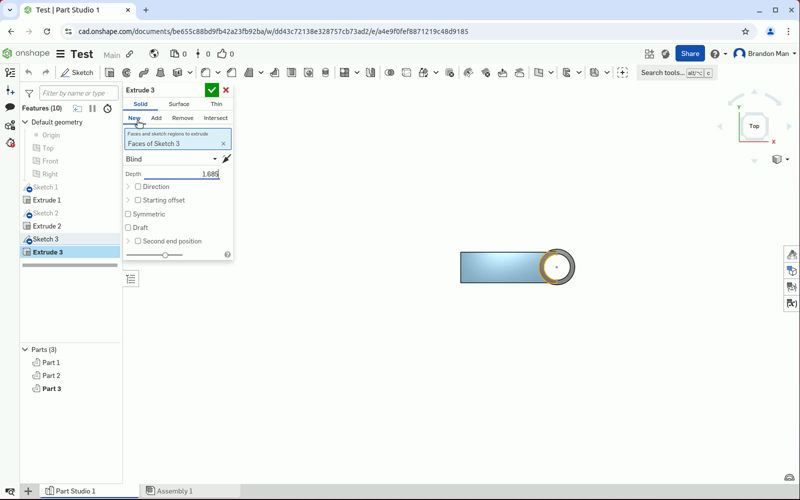
key(enter)
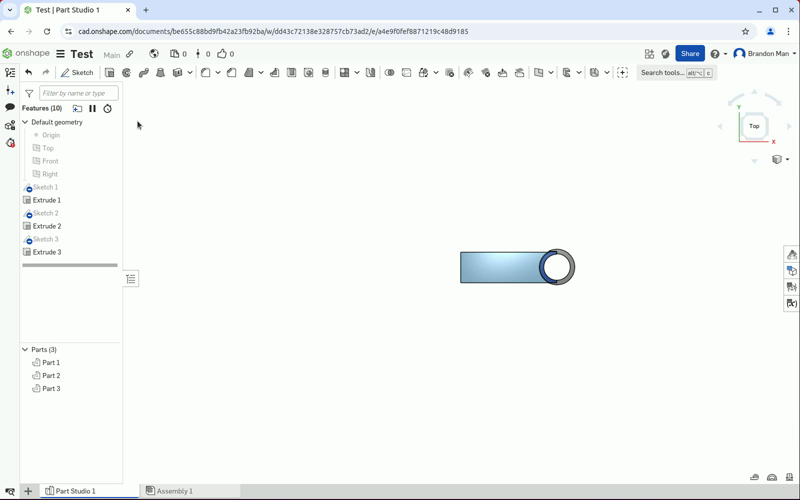
key(shift+h)
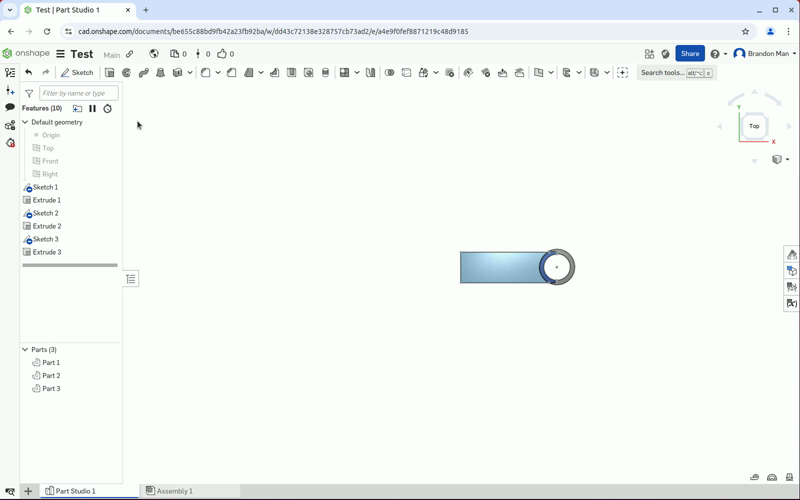
key(shift+h)
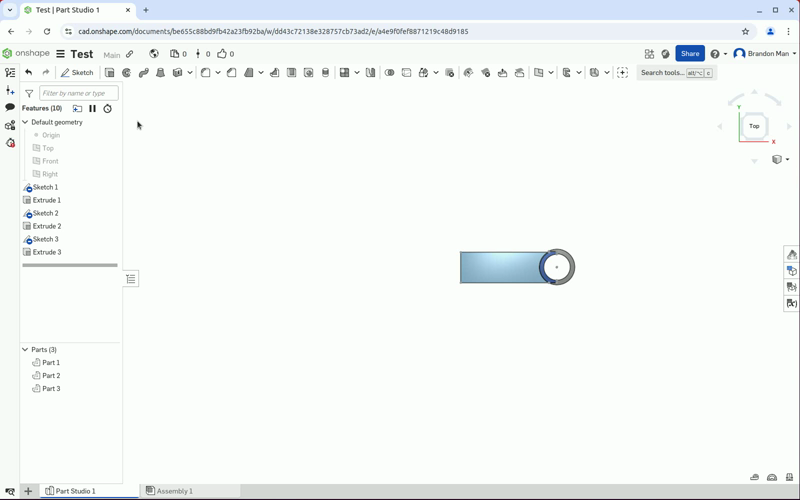
key(shift+7)
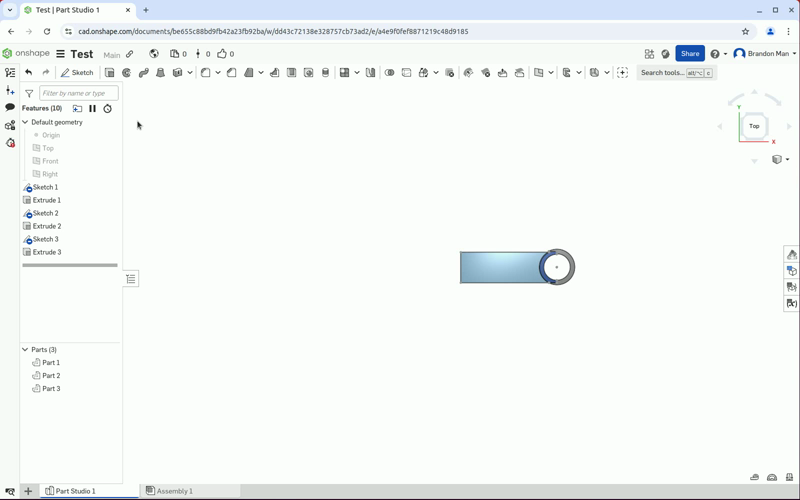
key(up, 3)
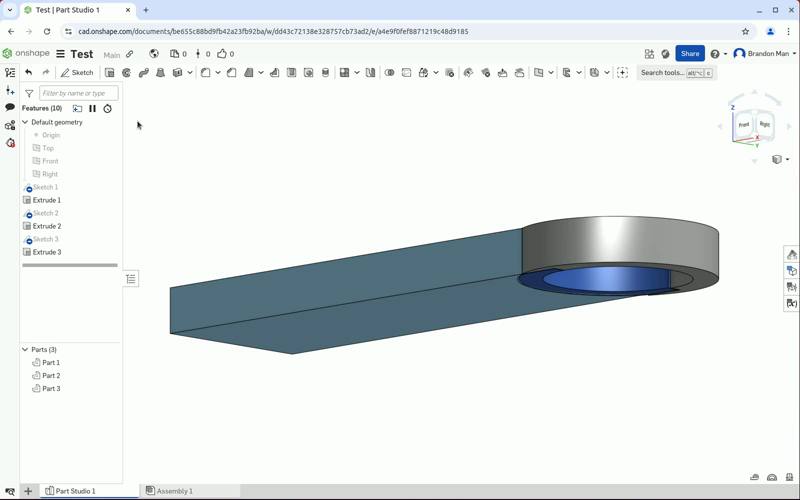
key(left, 3)
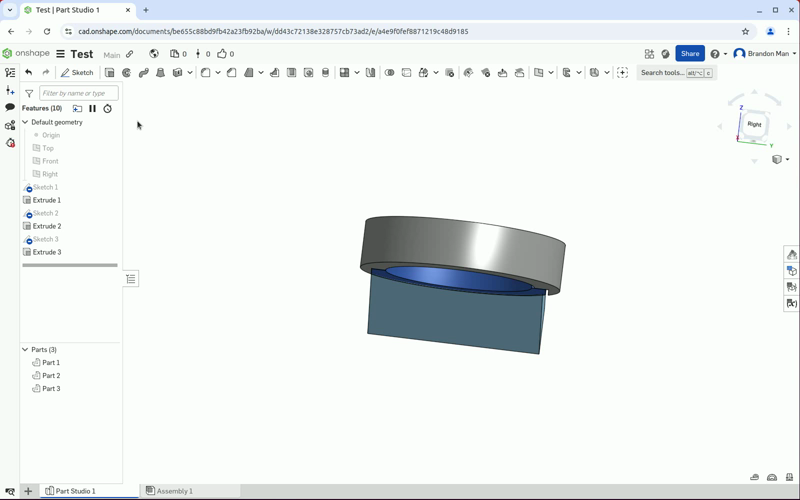
key(right, 3)
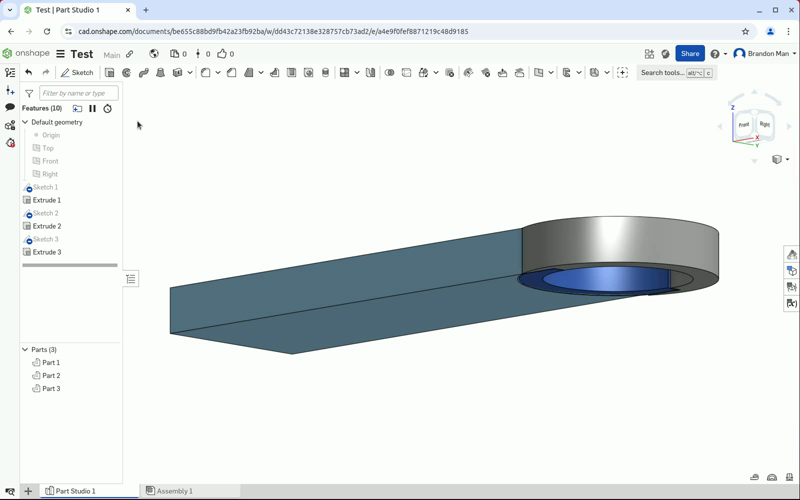
key(down, 3)
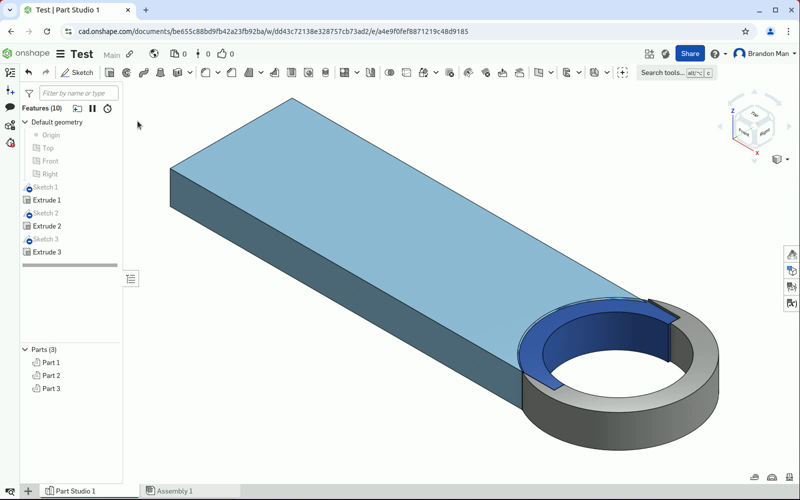
mouse_move(73, 189)
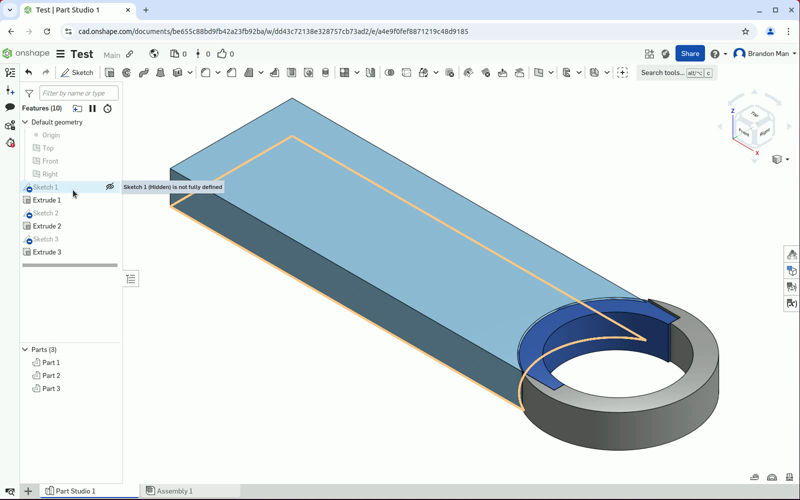
click(73, 189)